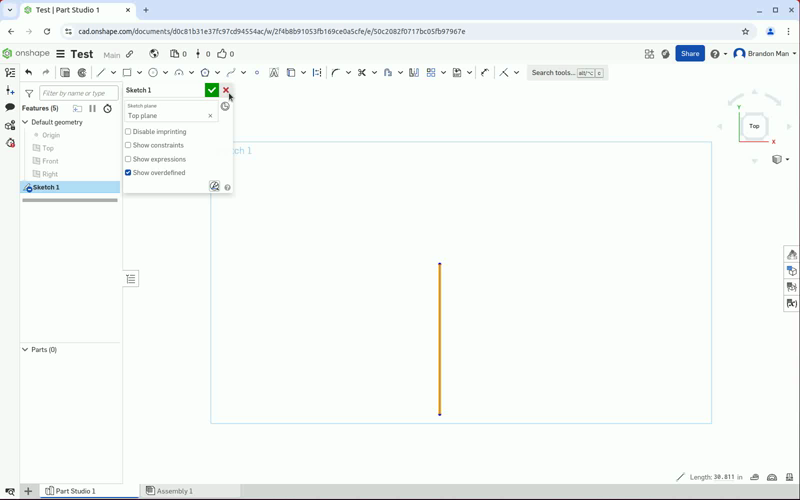
key(shift+h)
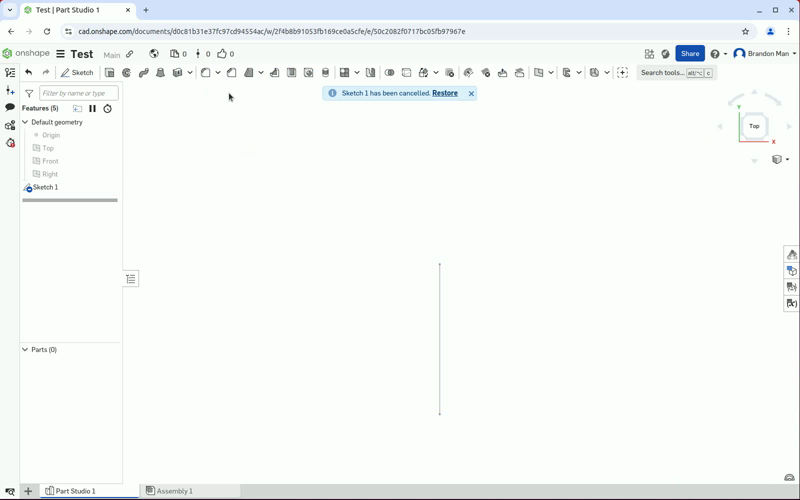
key(shift+s)
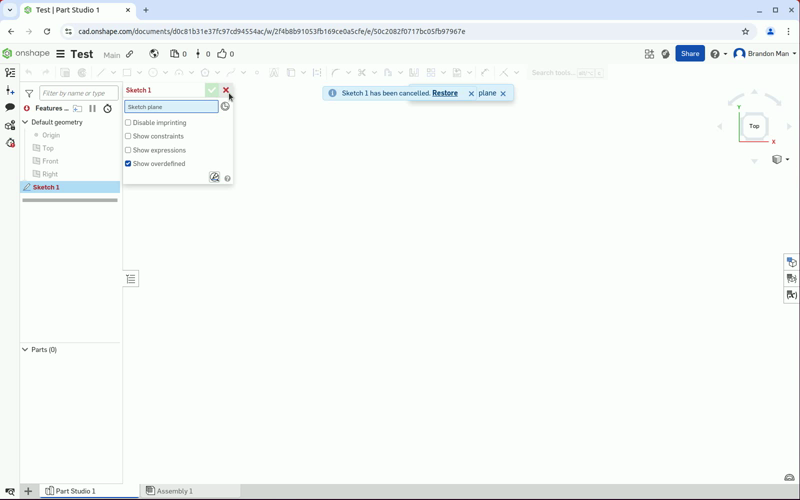
mouse_move(73, 150)
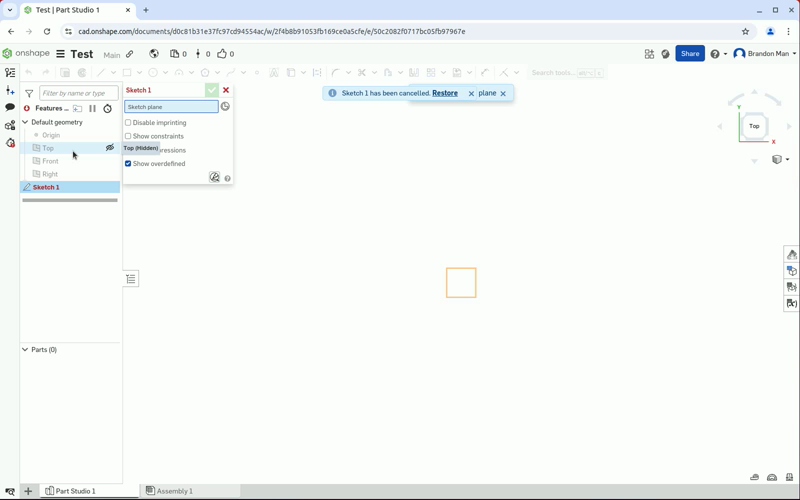
click(73, 150)
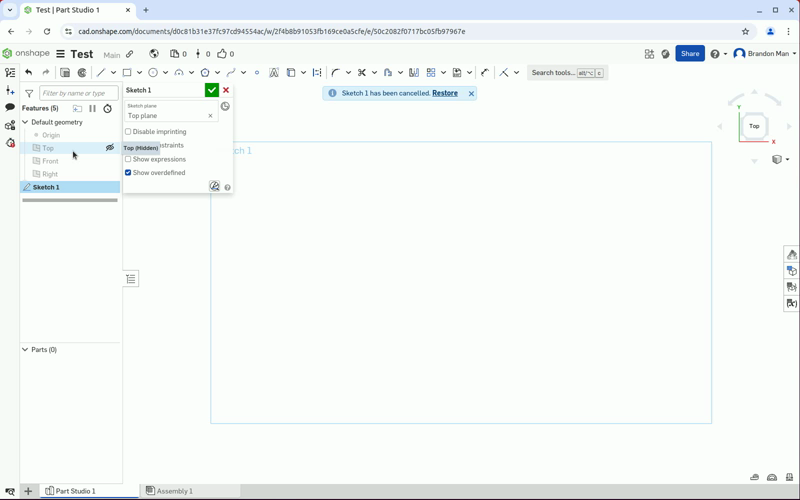
mouse_move(73, 352)
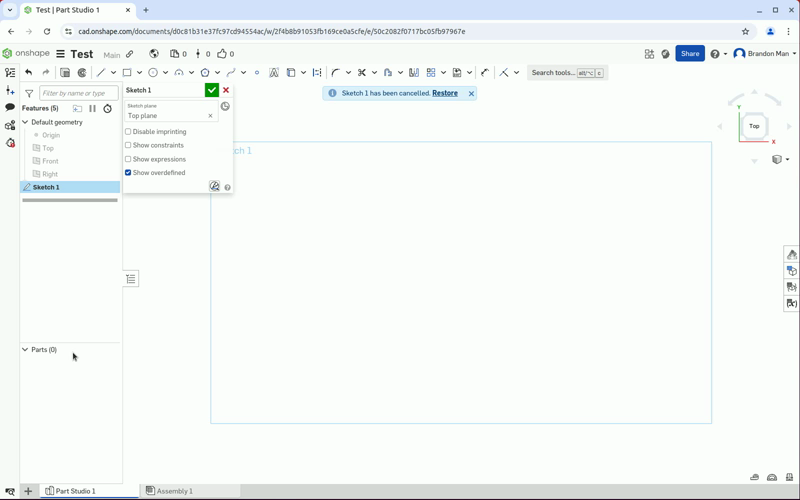
key(y)
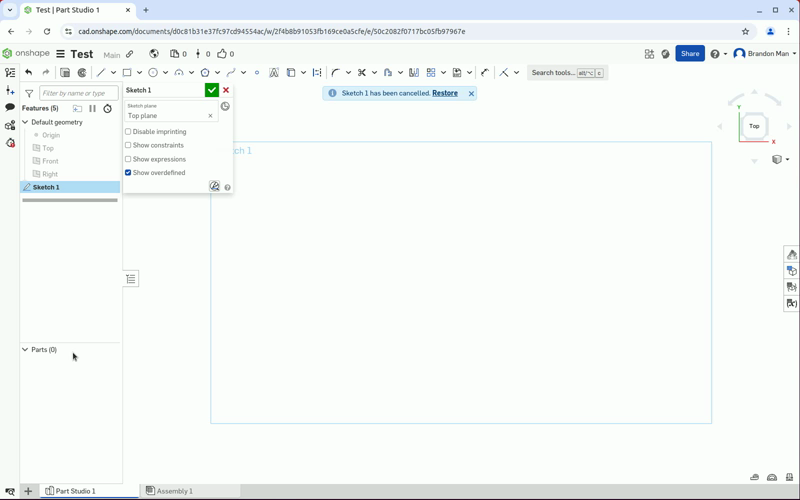
key(l)
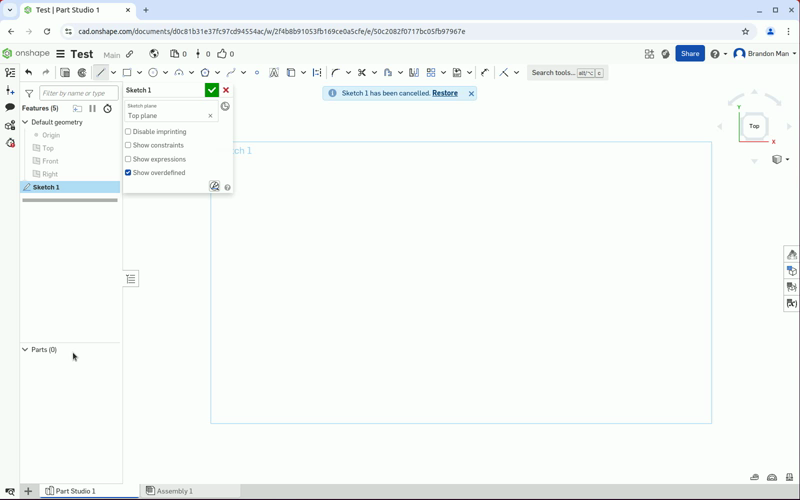
key_down(shift)
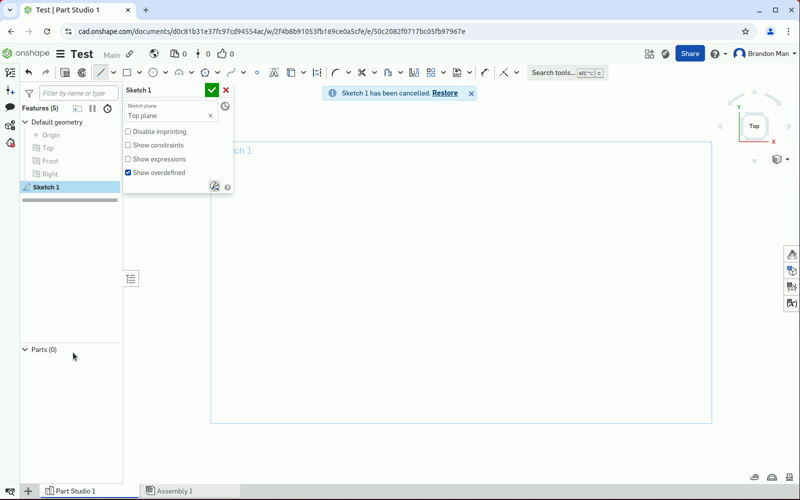
mouse_move(348, 388)
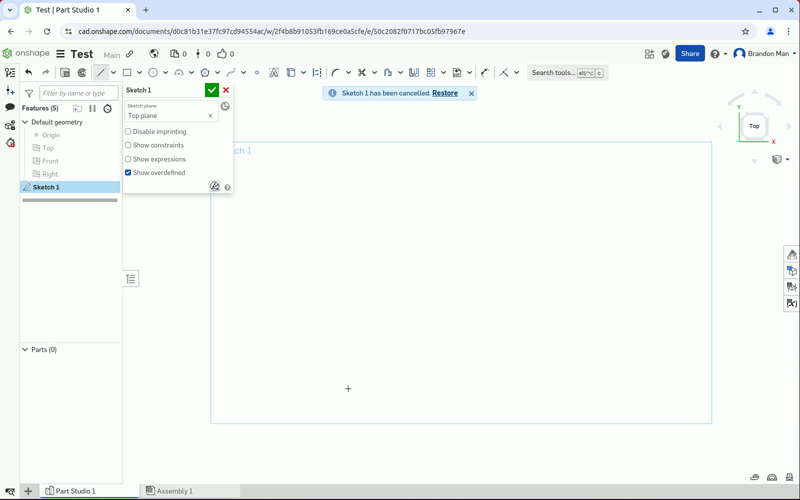
click(348, 388)
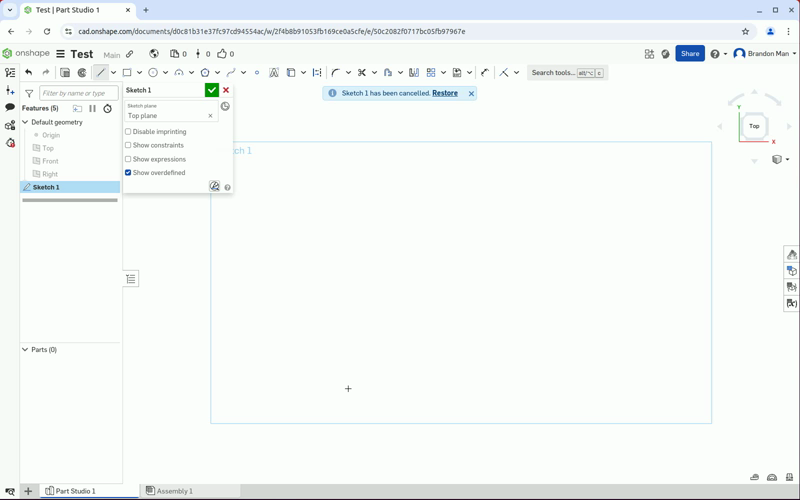
key_up(shift)
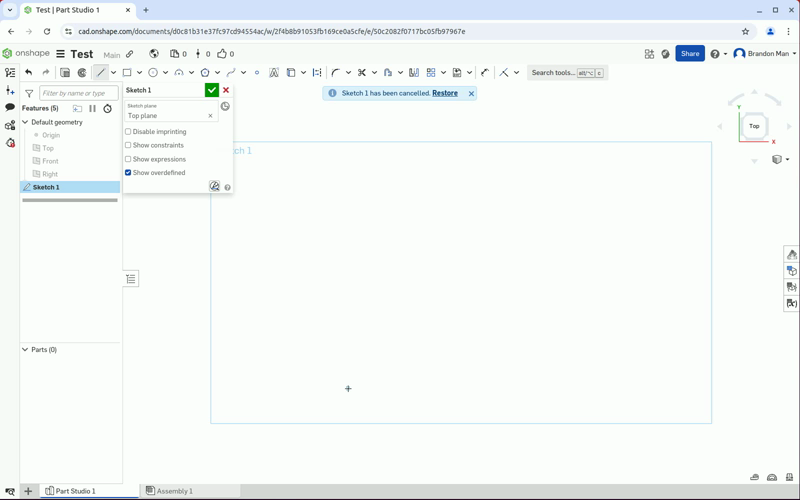
key_down(shift)
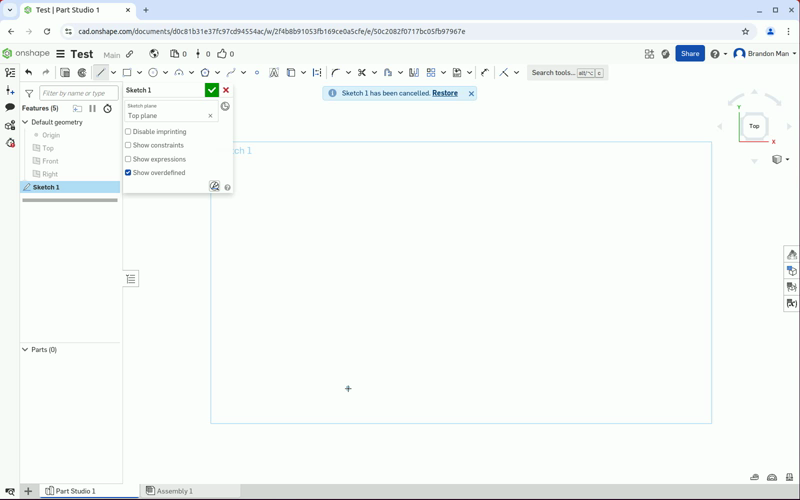
mouse_move(570, 388)
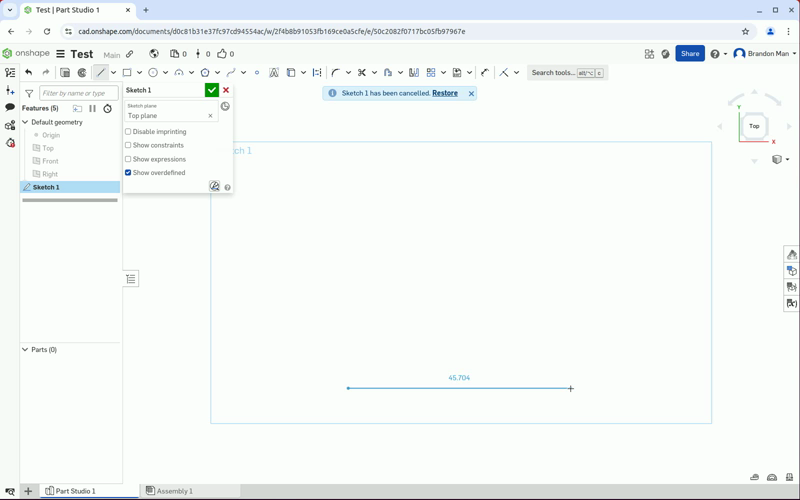
click(570, 388)
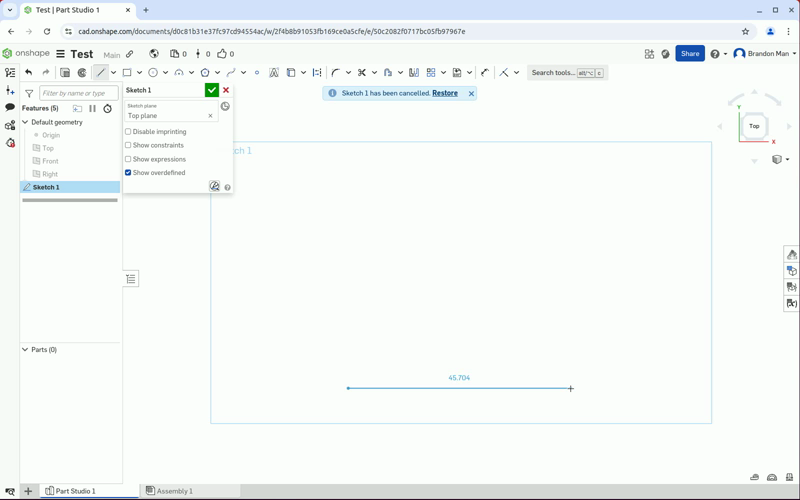
key_up(shift)
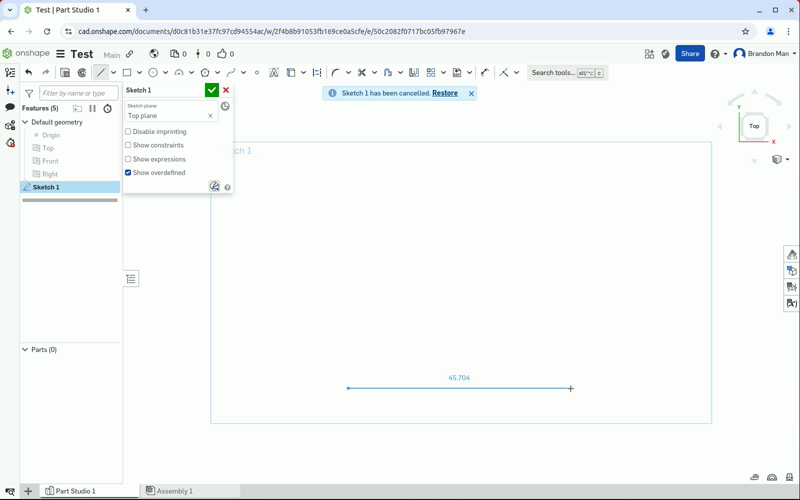
key_down(shift)
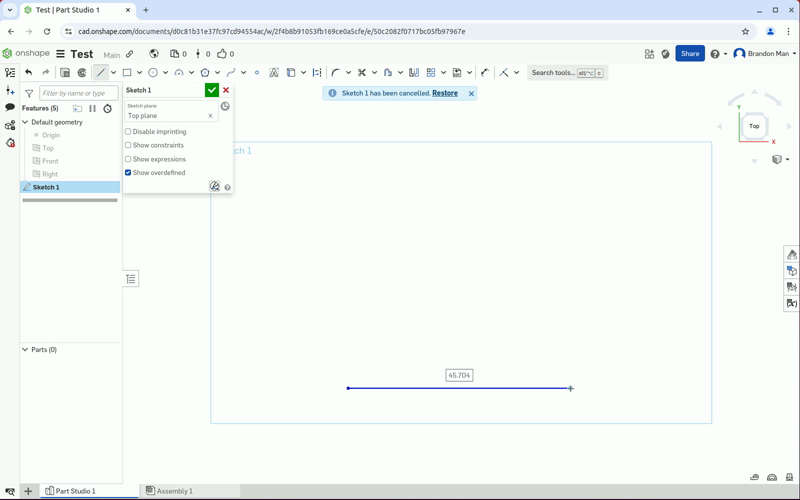
mouse_move(570, 182)
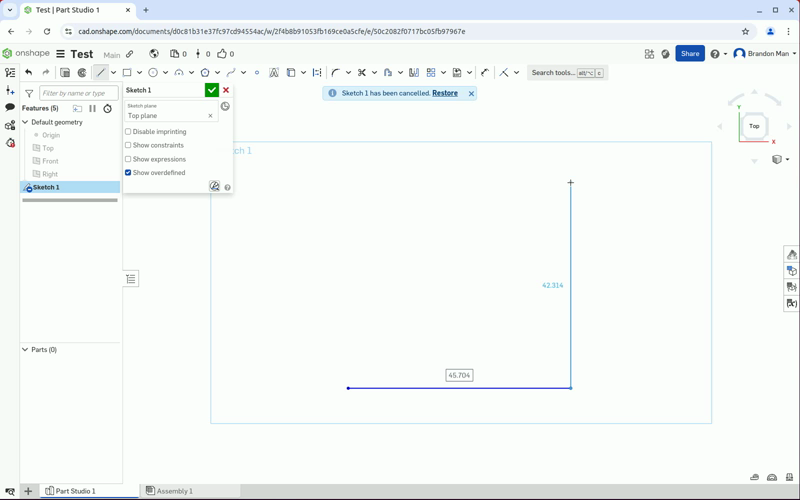
click(570, 182)
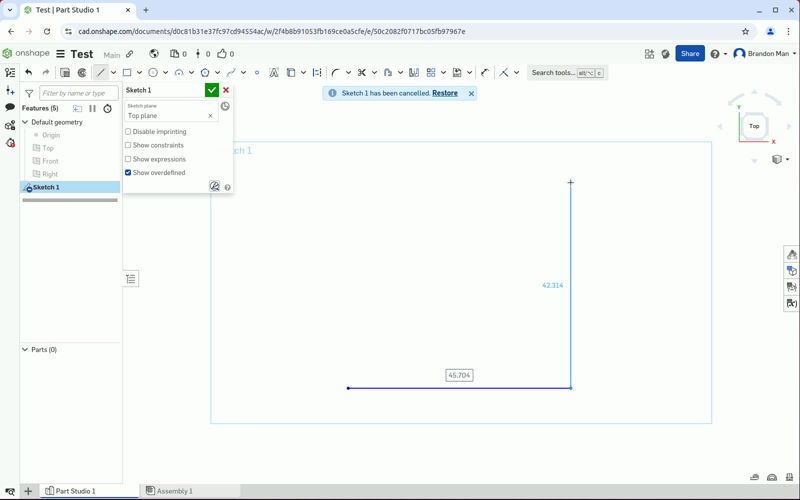
key_up(shift)
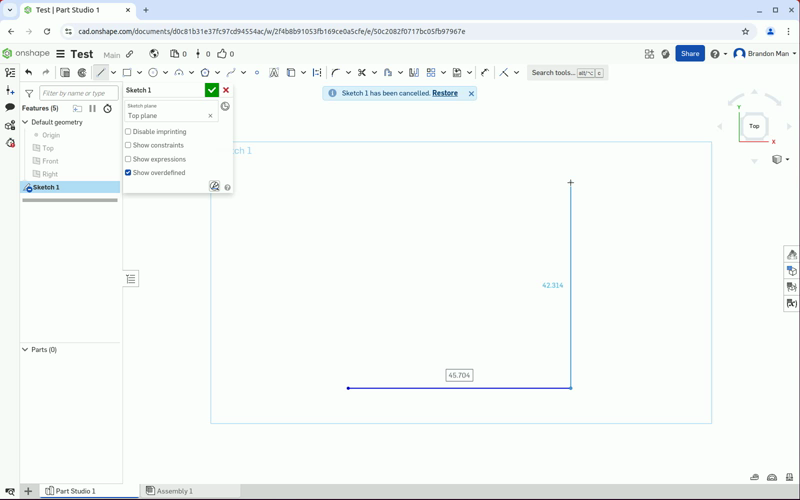
key_down(shift)
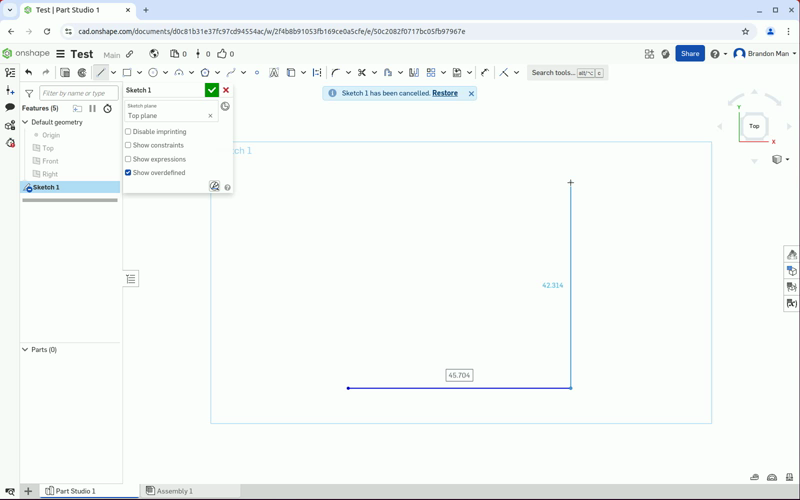
mouse_move(348, 182)
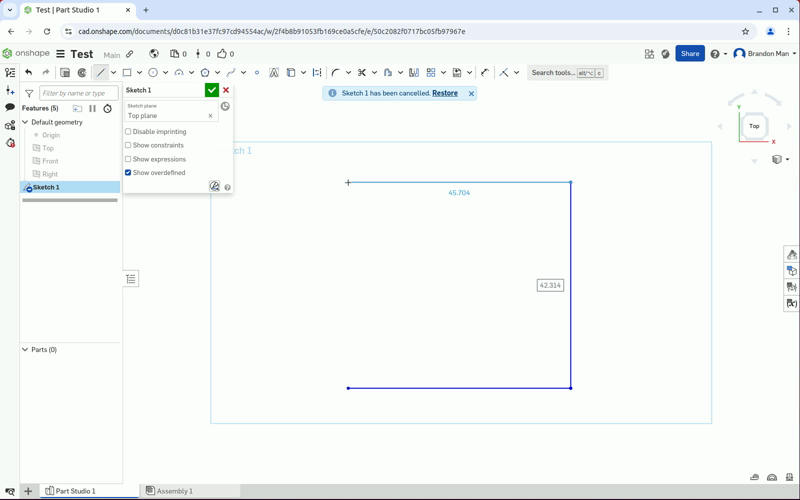
click(348, 182)
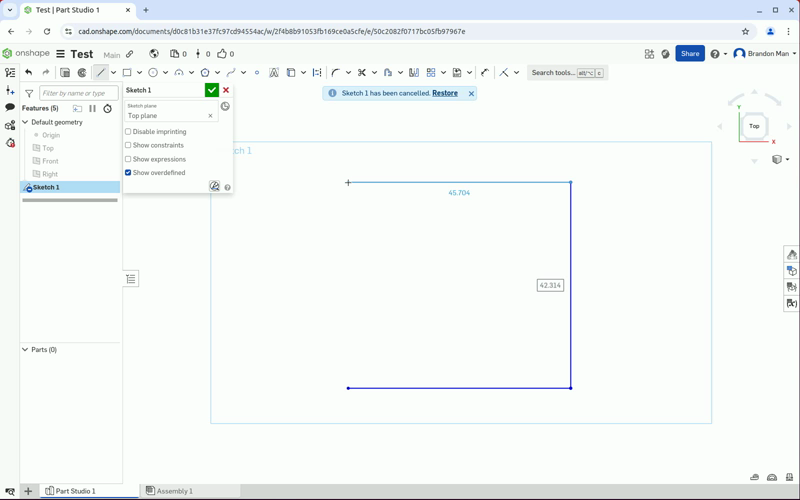
key_up(shift)
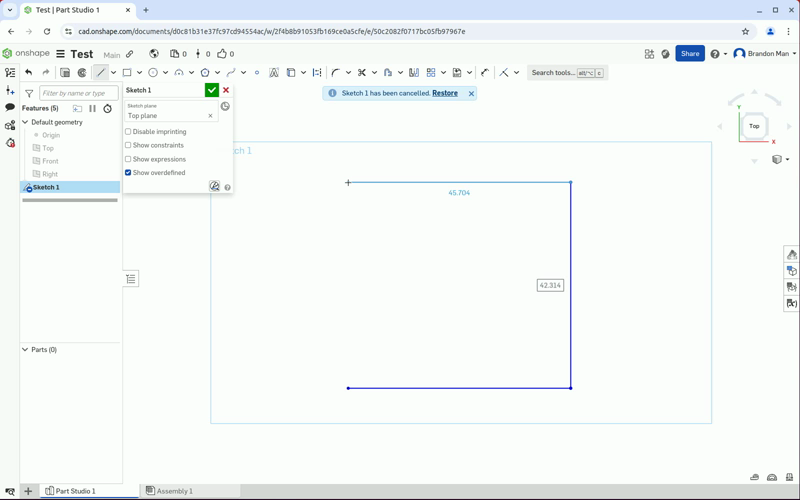
key_down(shift)
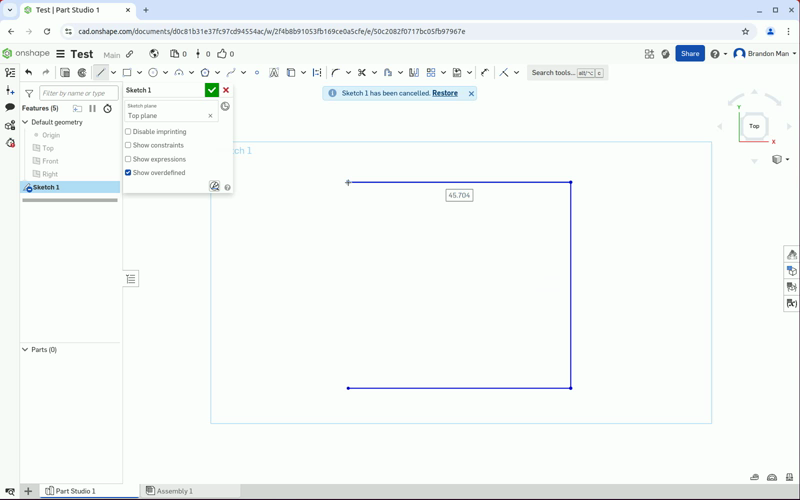
mouse_move(348, 388)
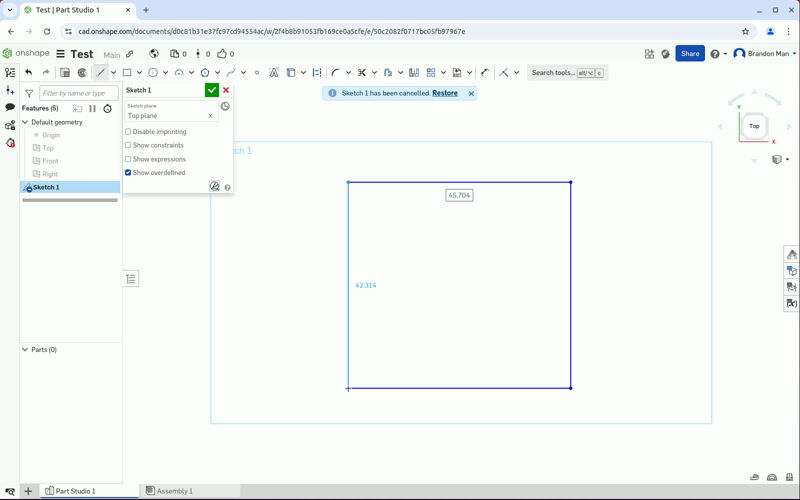
key_up(shift)
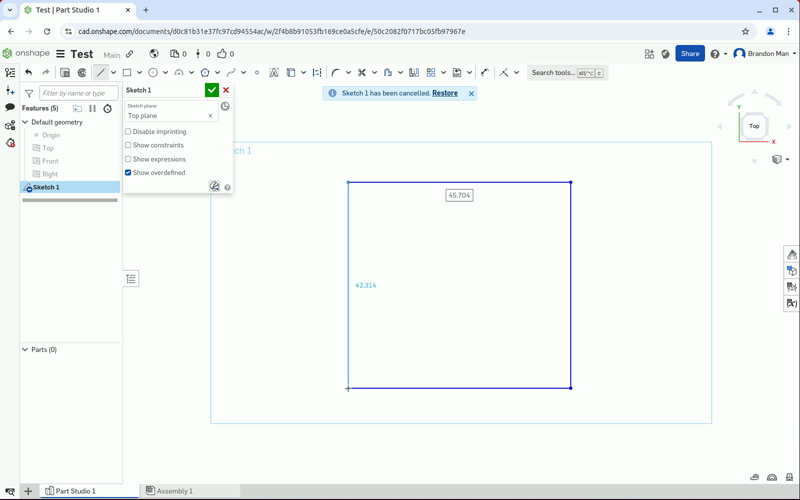
click(348, 388)
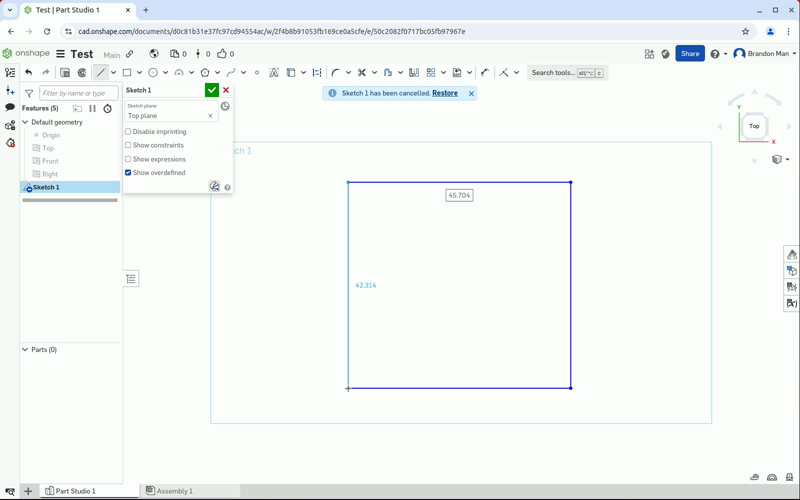
key(esc)
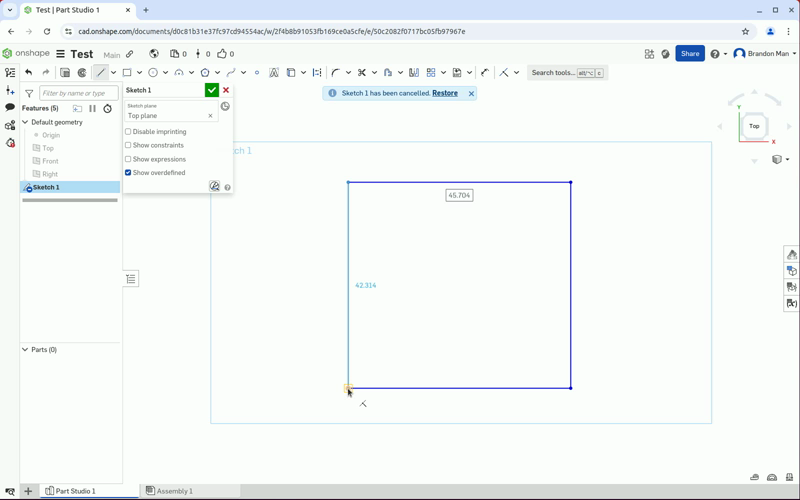
mouse_move(511, 216)
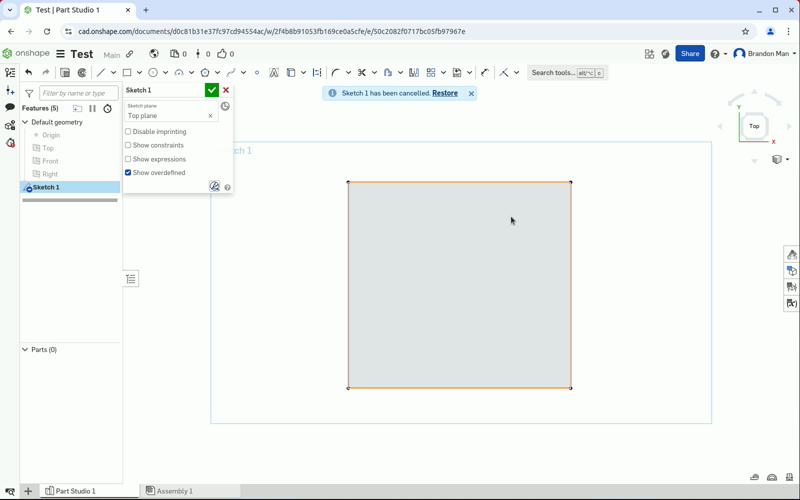
click(511, 216)
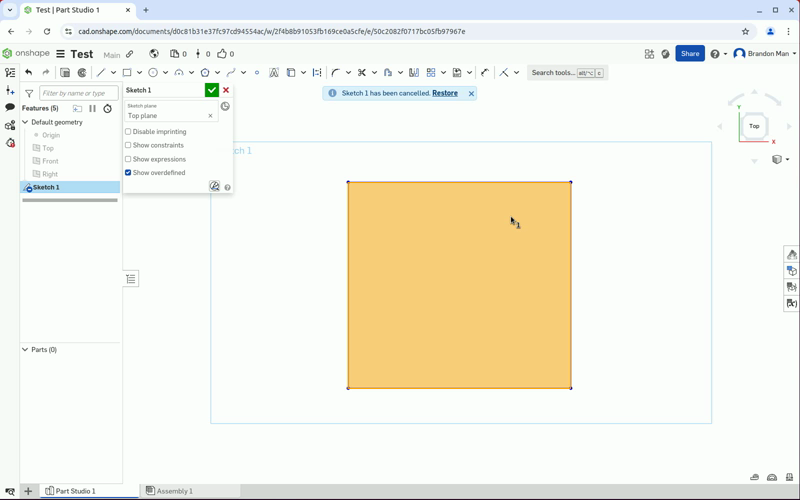
mouse_move(73, 352)
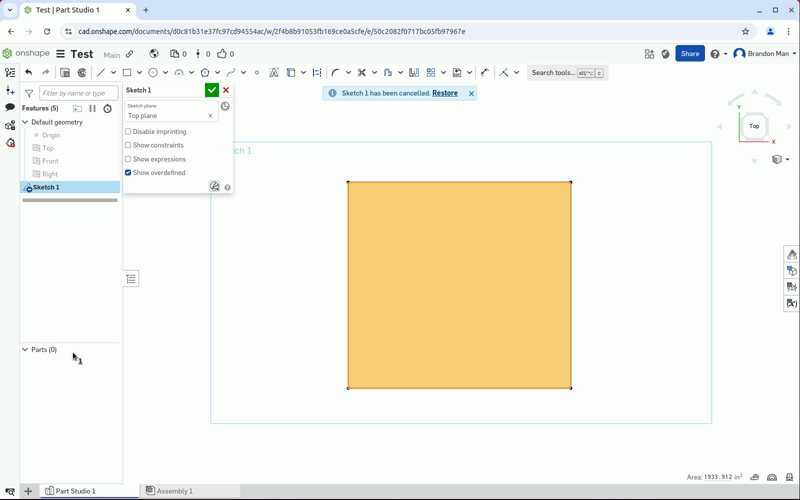
key(shift+y)
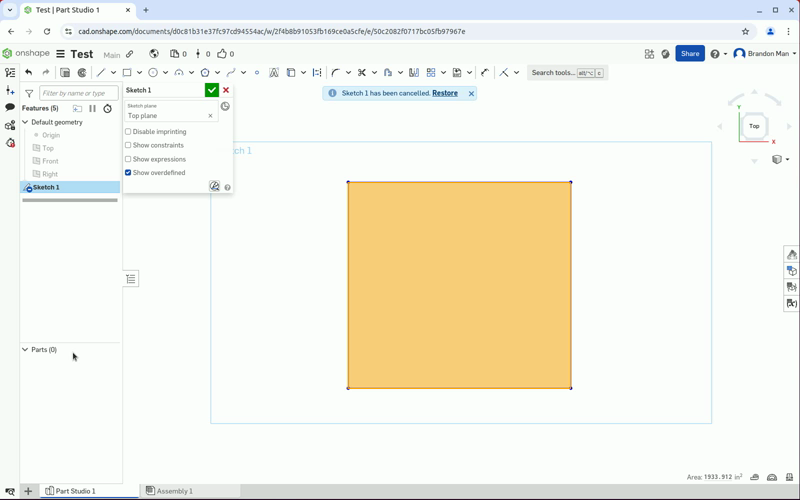
key(shift+e)
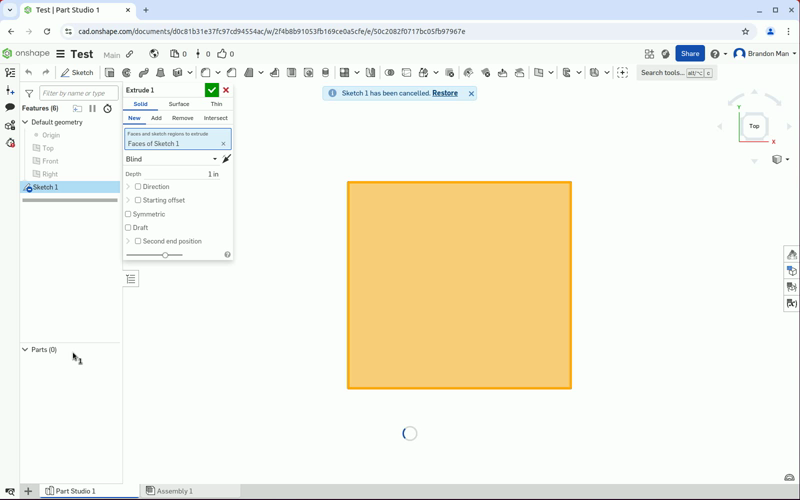
mouse_move(143, 106)
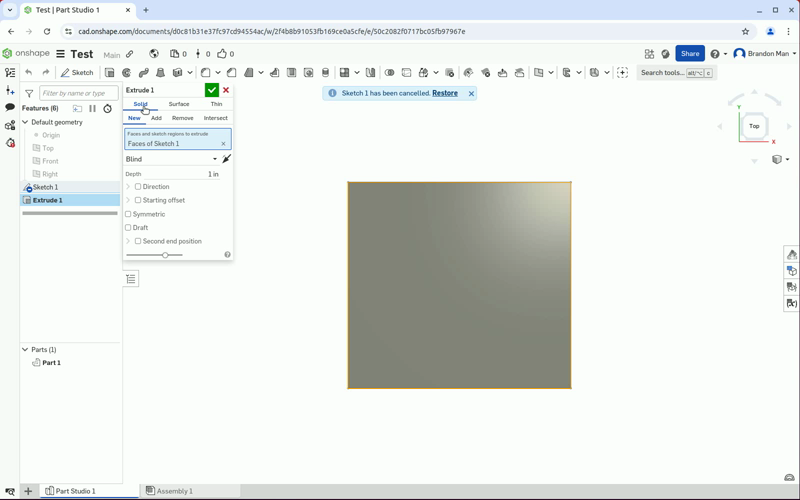
click(143, 106)
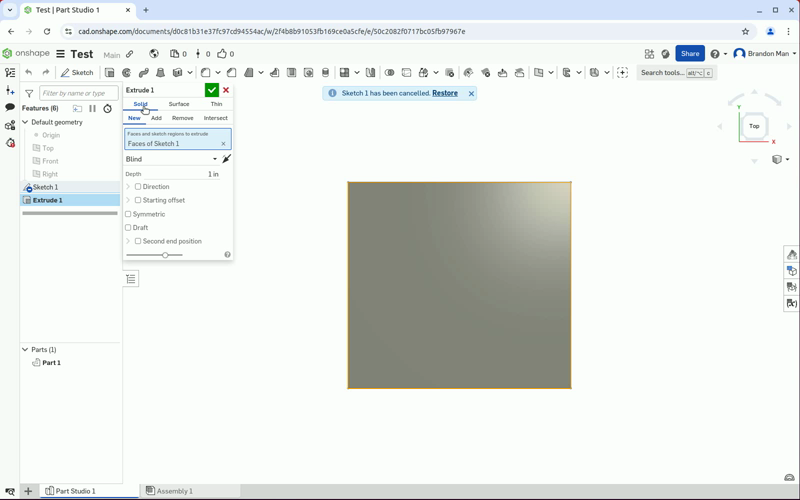
mouse_move(137, 120)
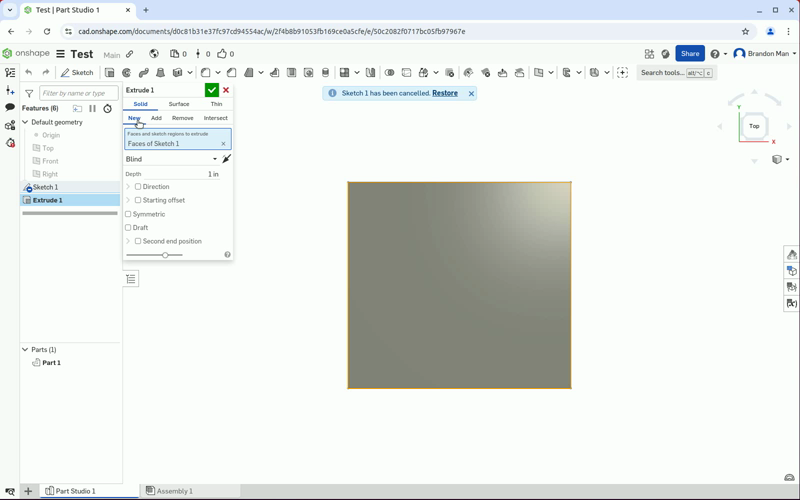
click(137, 120)
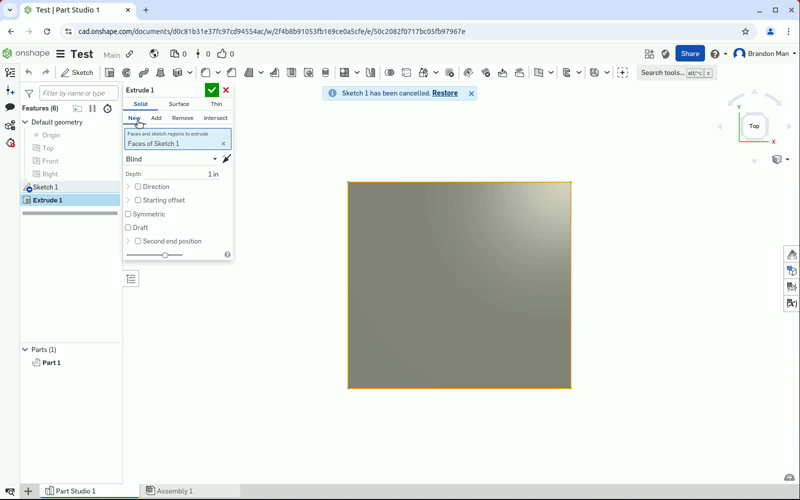
key(tab, 4)
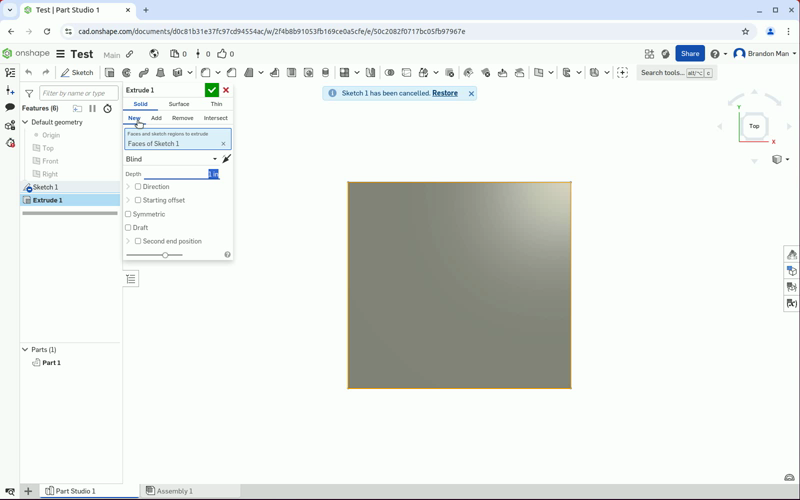
text(1.685)
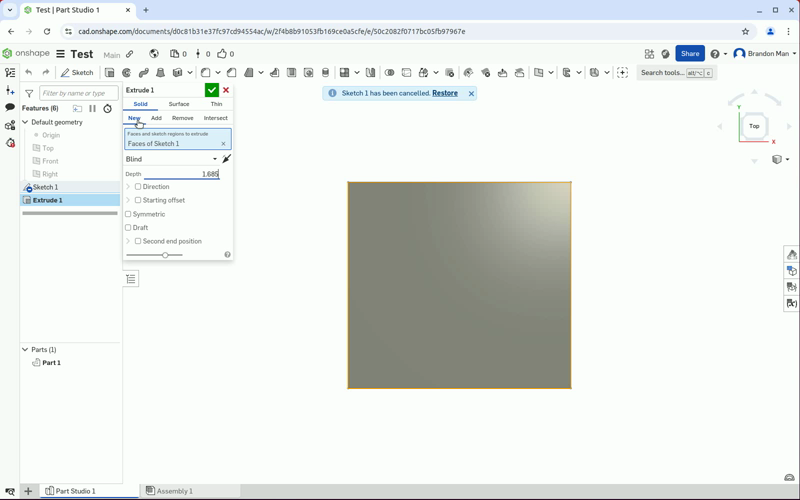
key(enter)
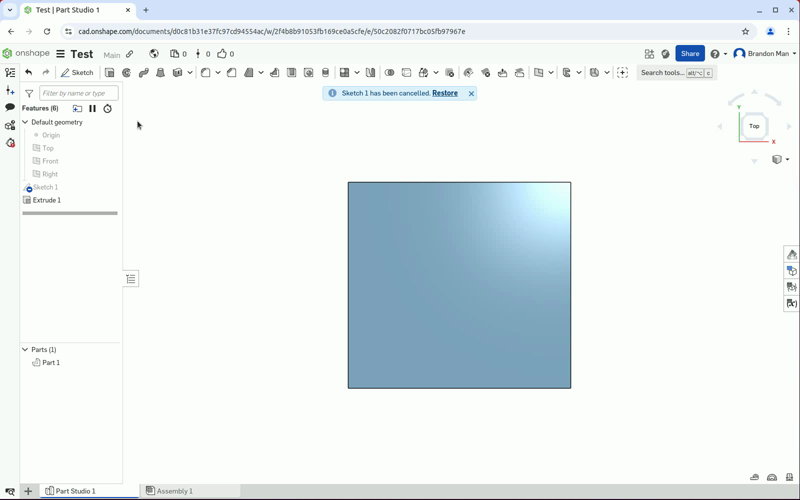
key(shift+h)
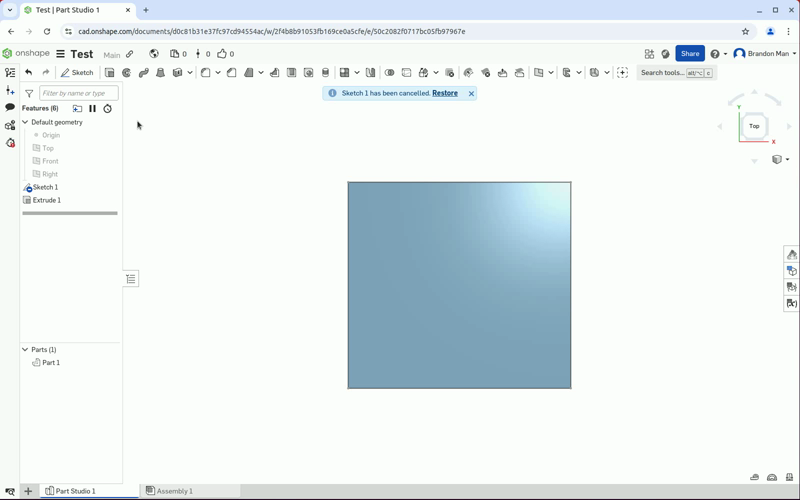
key(shift+h)
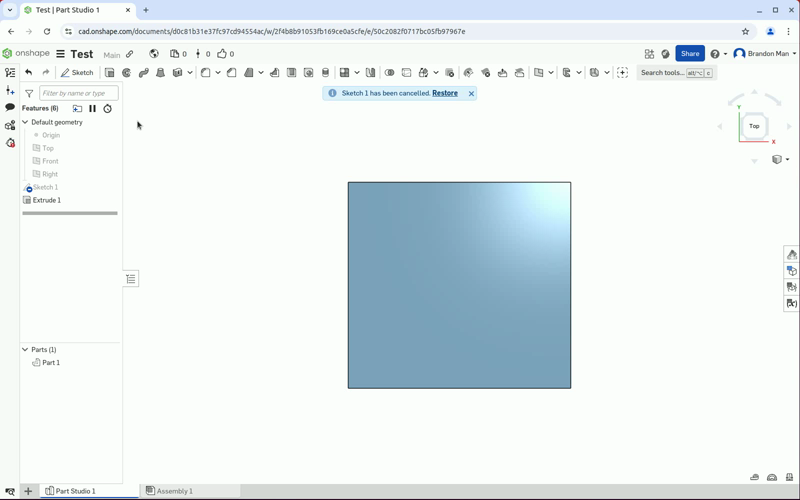
mouse_move(73, 189)
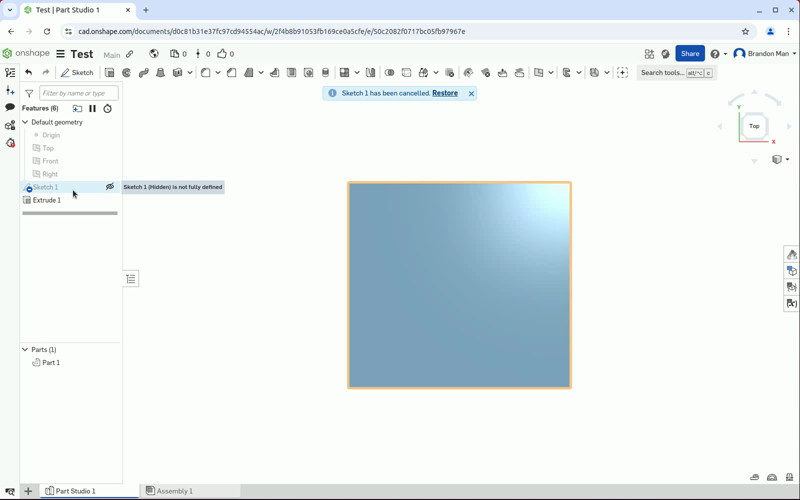
click(73, 189)
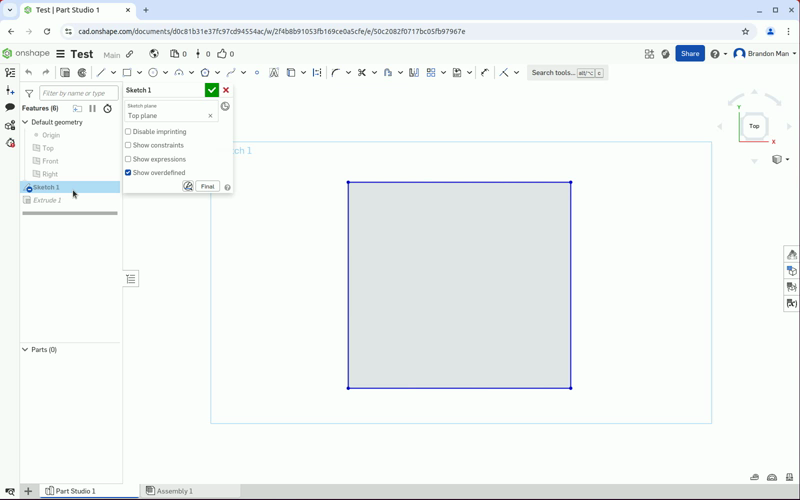
mouse_move(229, 92)
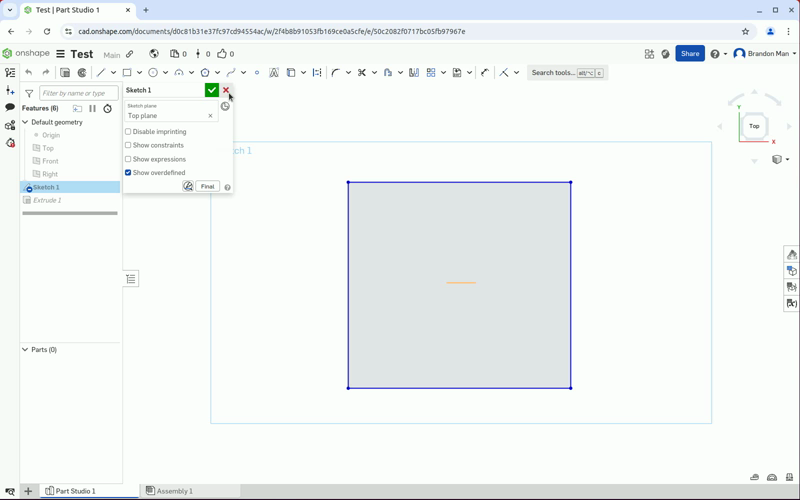
click(229, 92)
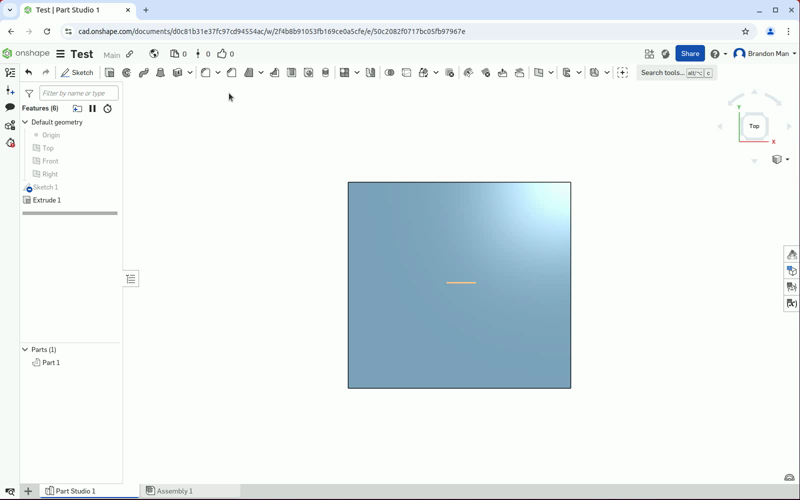
mouse_move(541, 75)
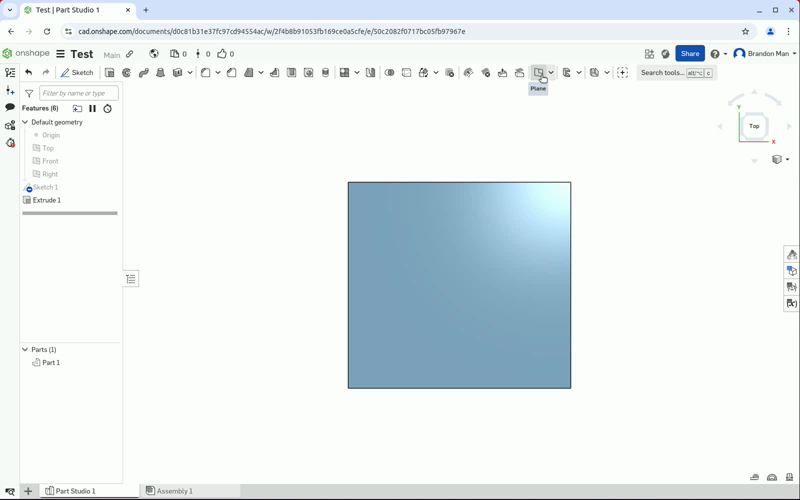
click(541, 75)
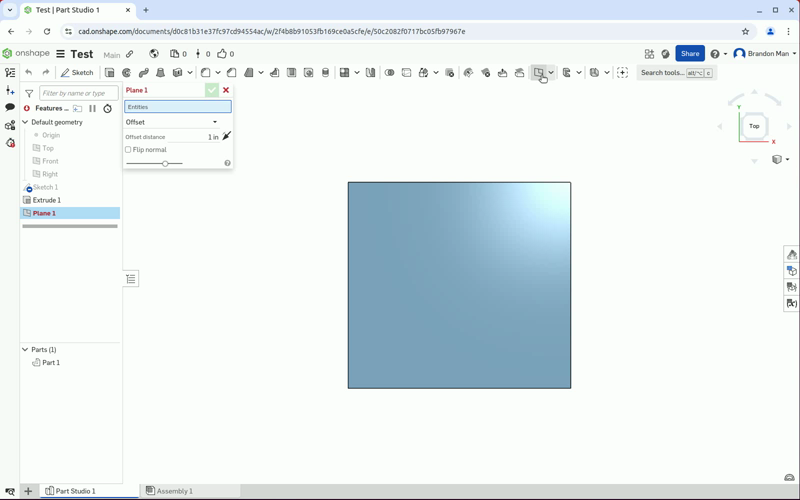
mouse_move(73, 150)
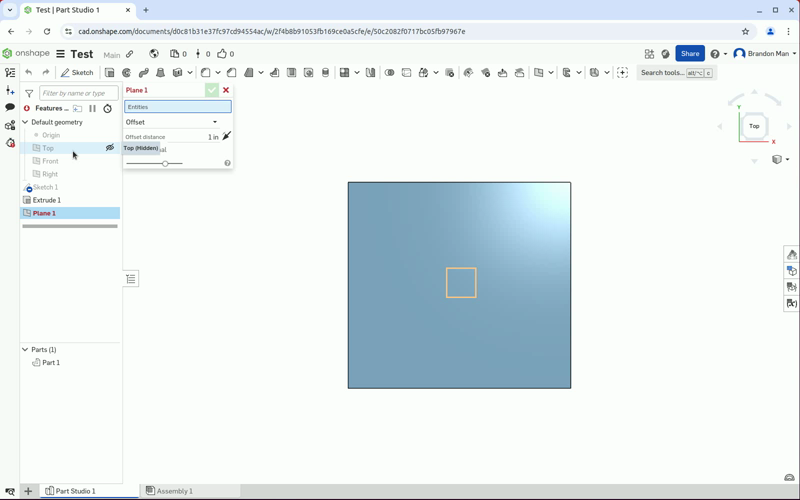
click(73, 150)
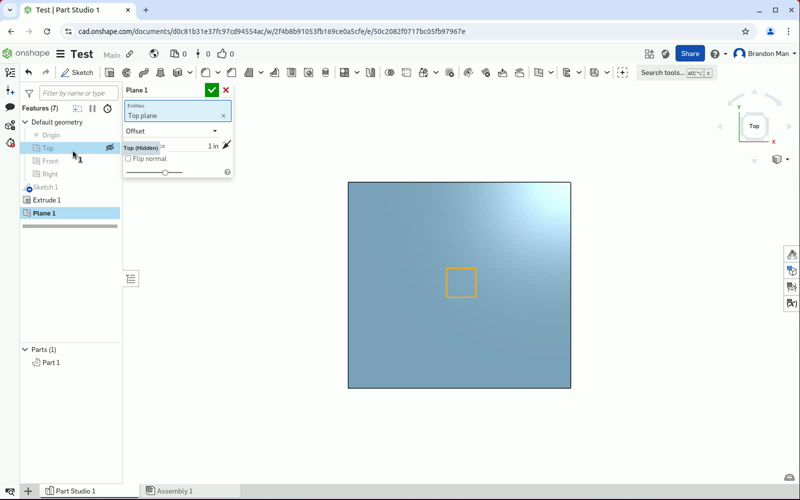
key(tab, 2)
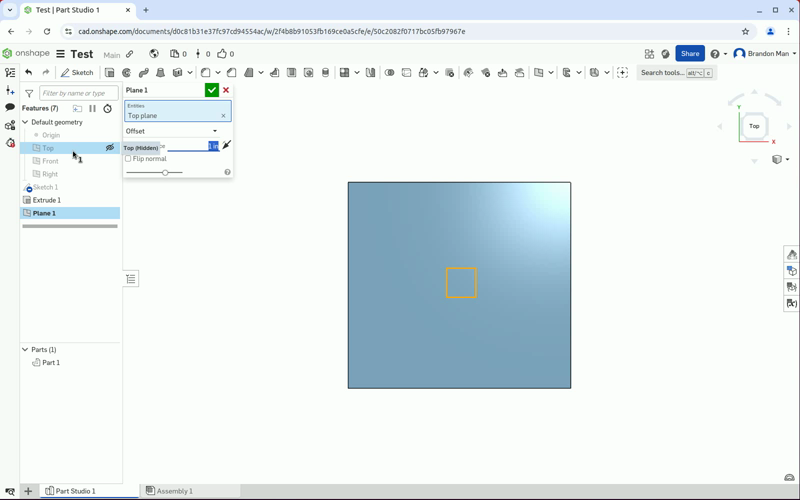
text(1.695)
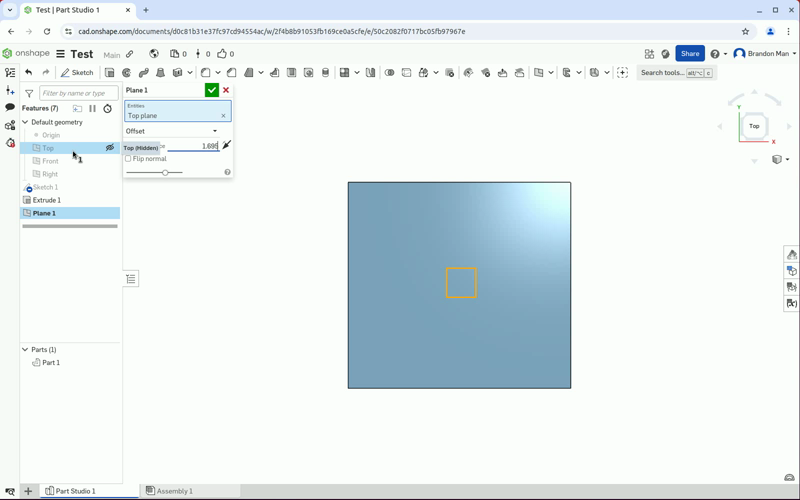
key(enter, 2)
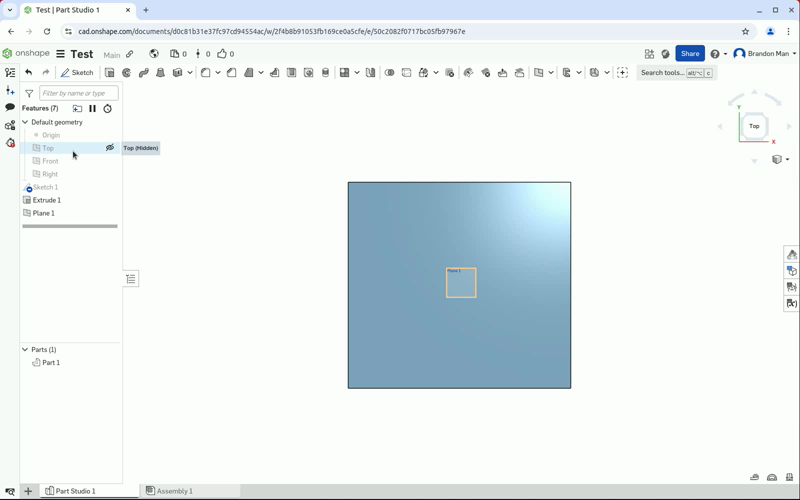
key(shift+s)
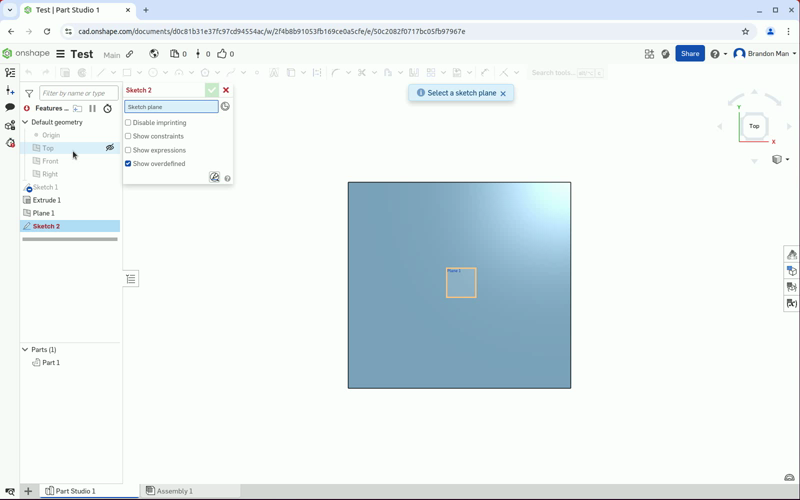
mouse_move(73, 215)
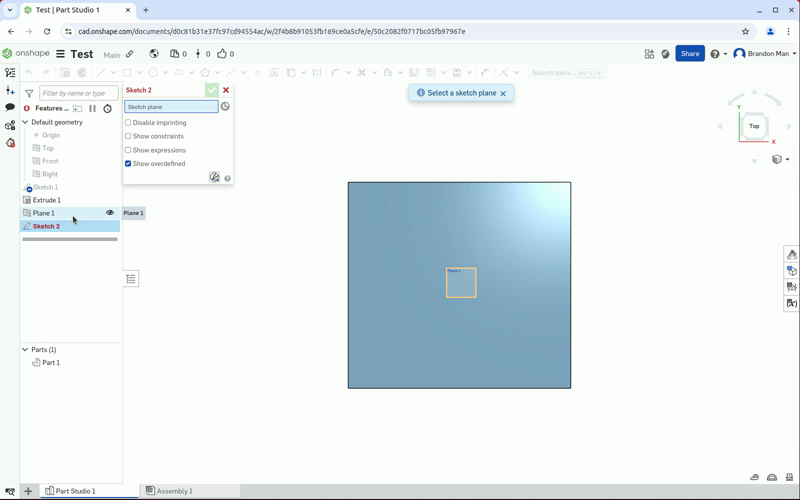
click(73, 215)
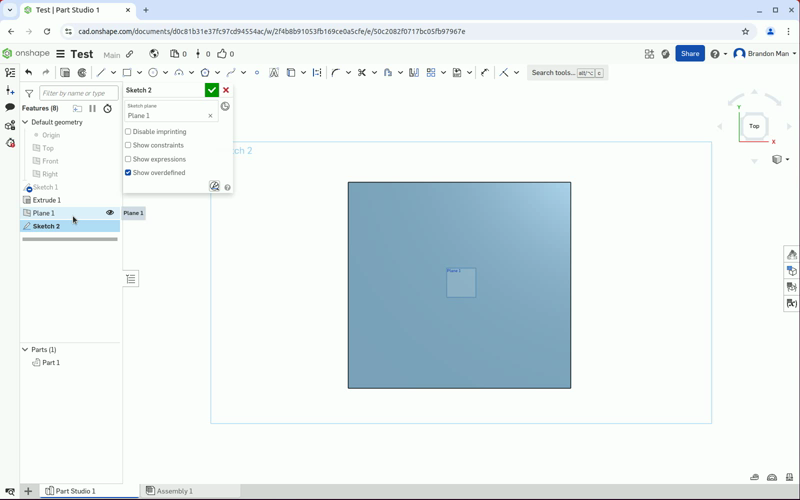
mouse_move(73, 352)
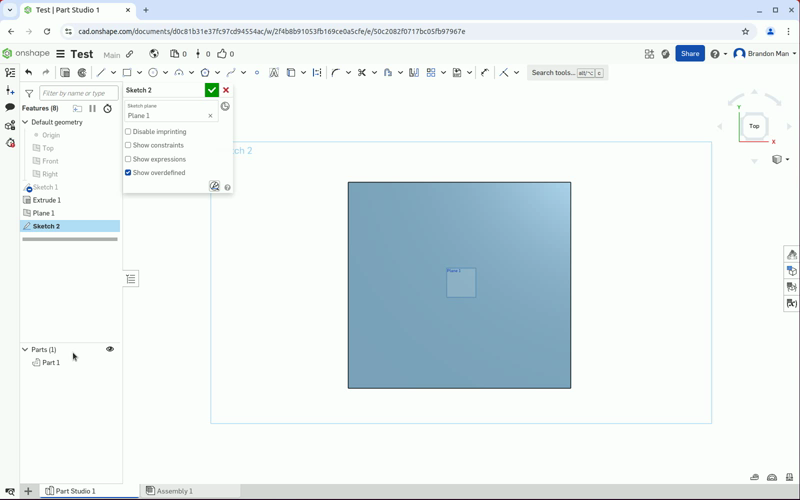
key(y)
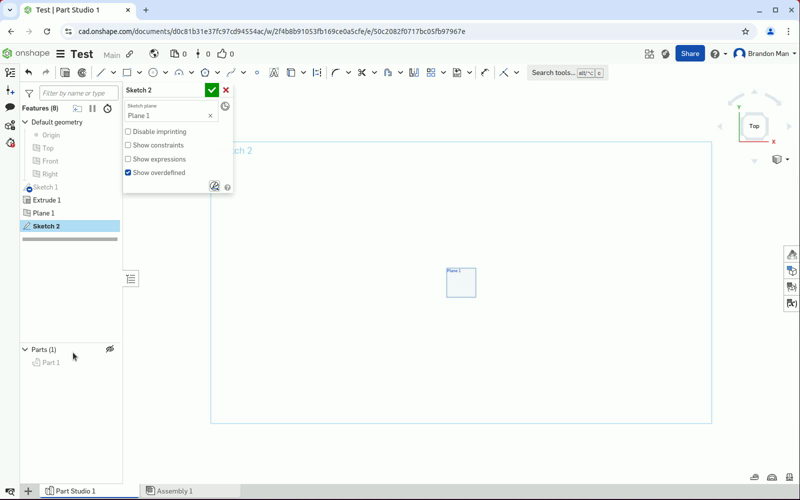
key(l)
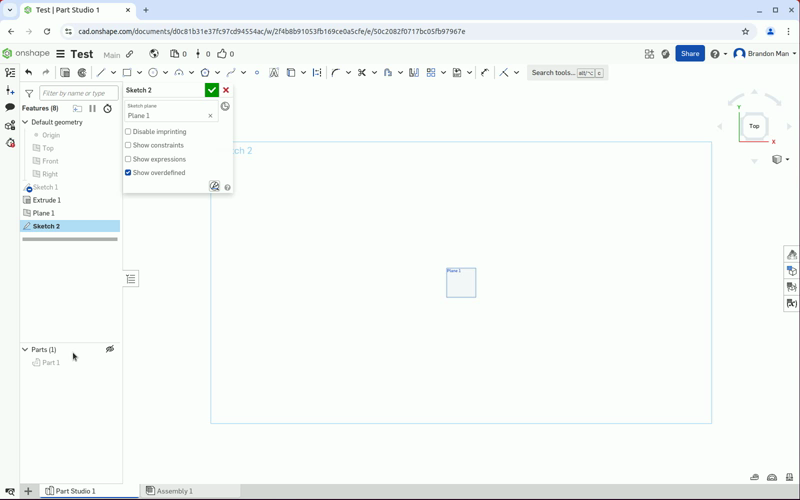
key_down(shift)
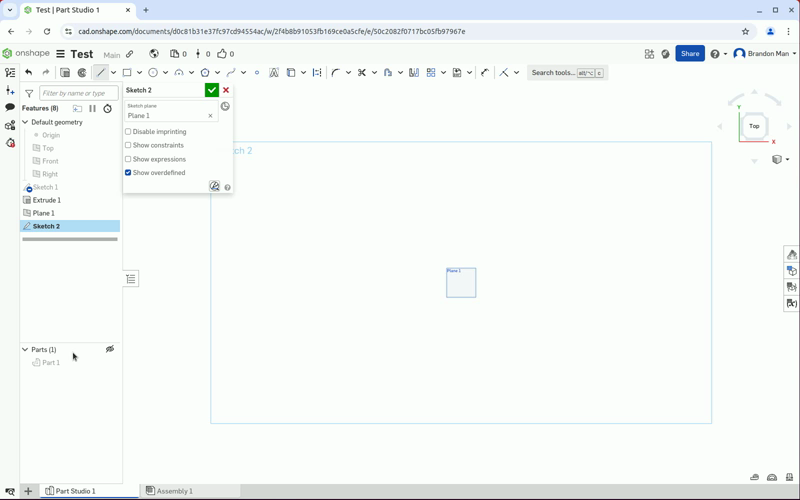
mouse_move(426, 326)
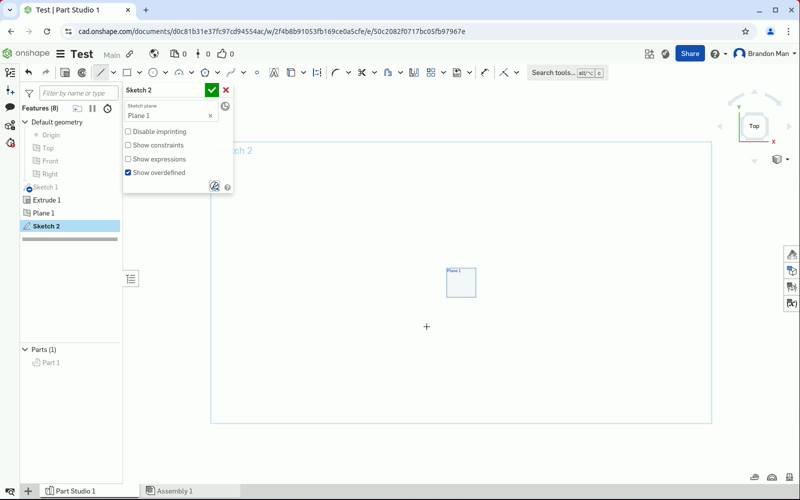
click(426, 326)
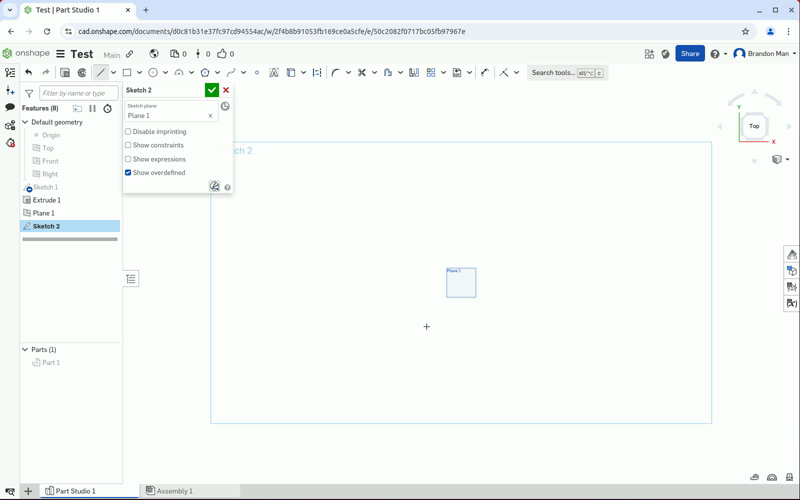
key_up(shift)
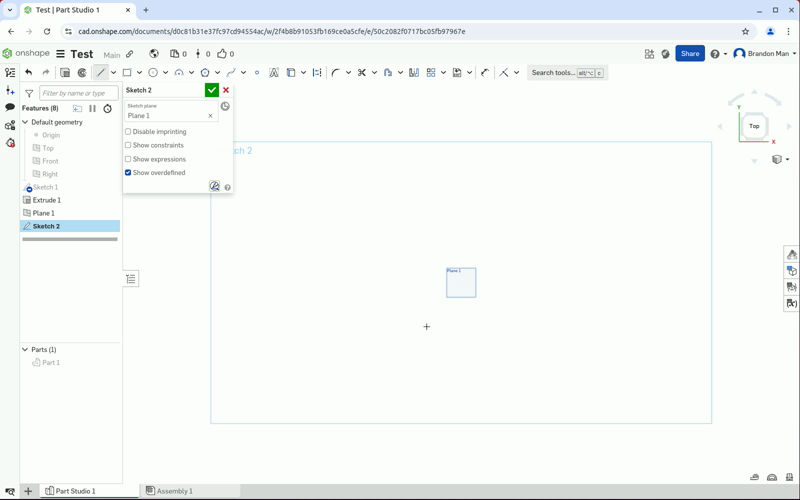
key_down(shift)
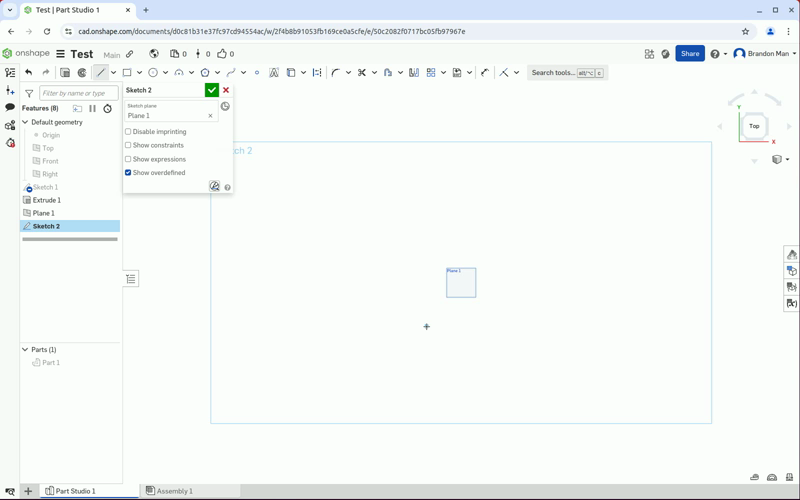
mouse_move(501, 326)
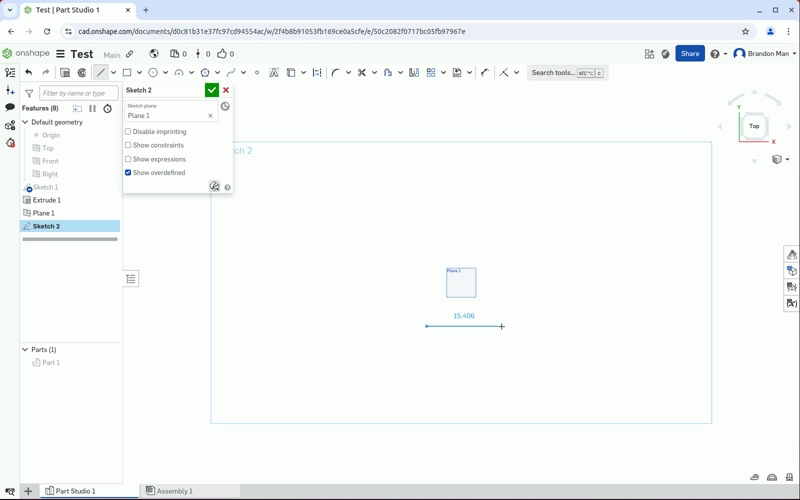
click(501, 326)
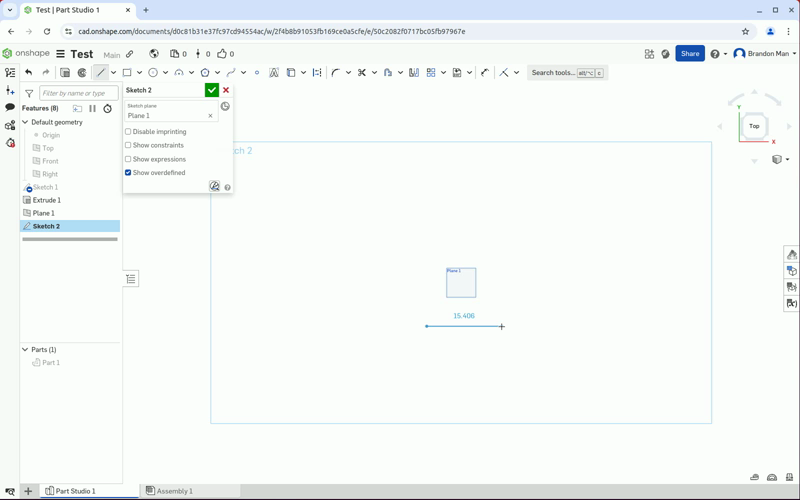
key_up(shift)
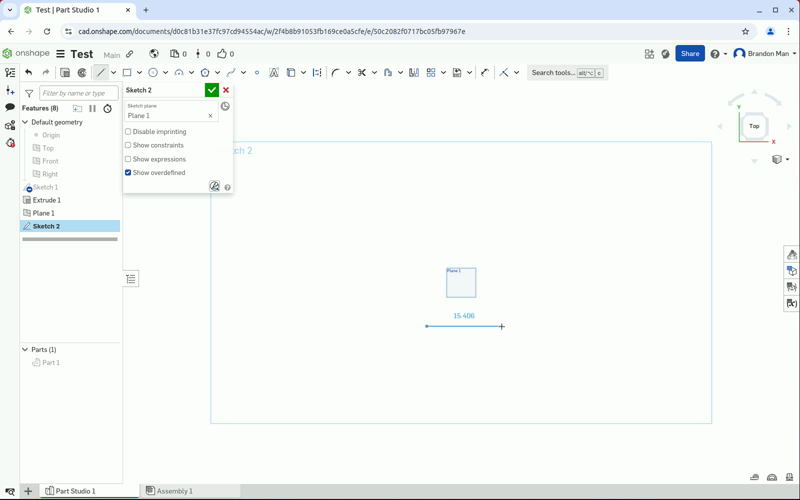
key_down(shift)
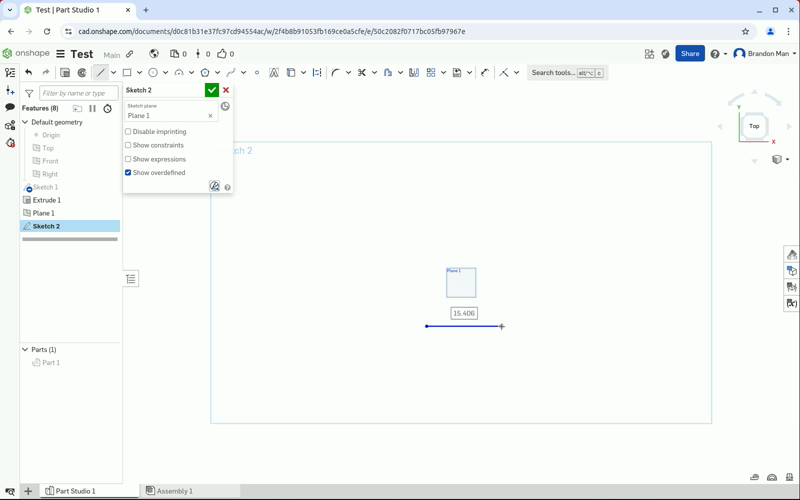
mouse_move(501, 248)
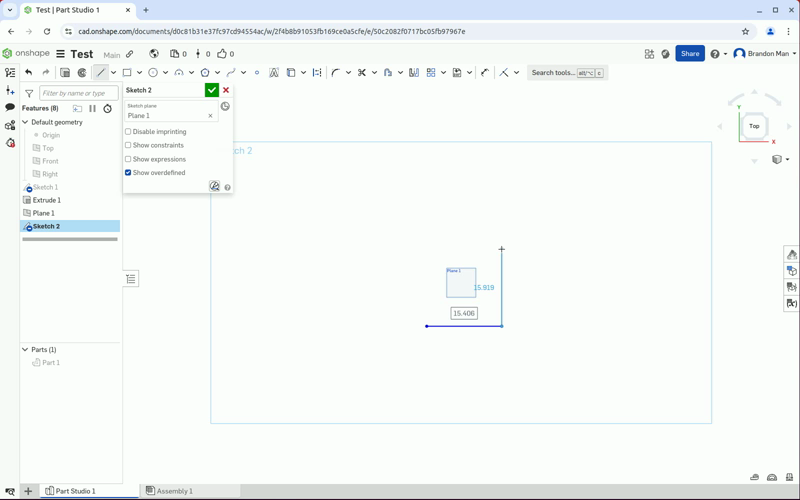
click(501, 248)
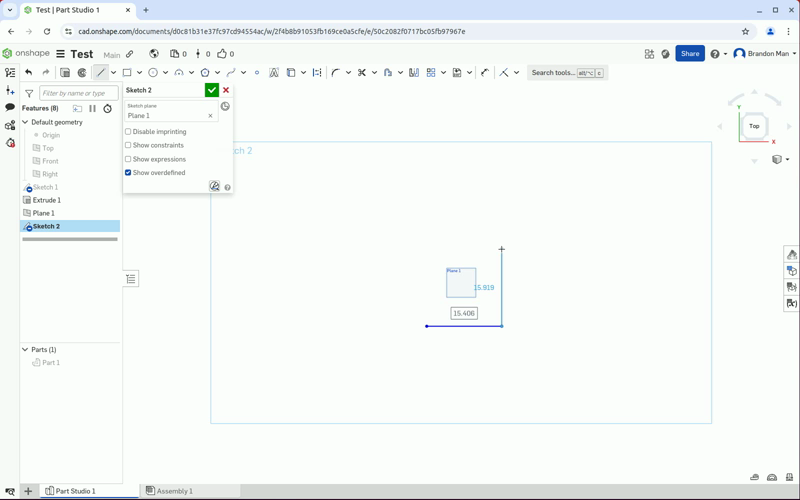
key_up(shift)
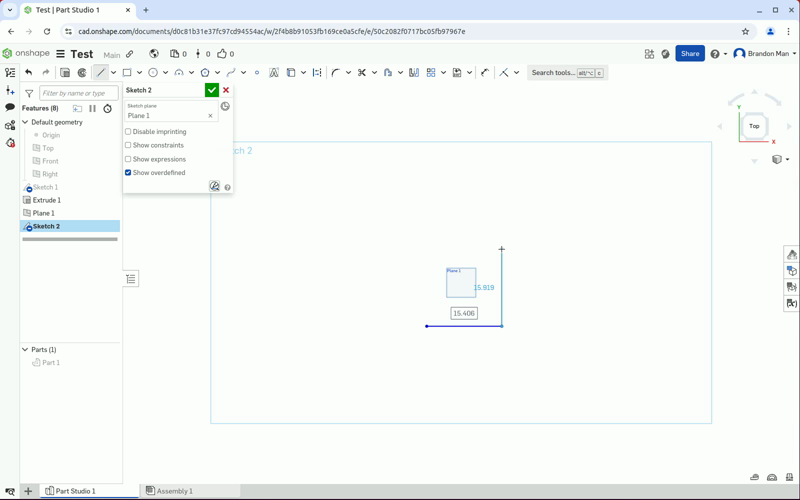
key_down(shift)
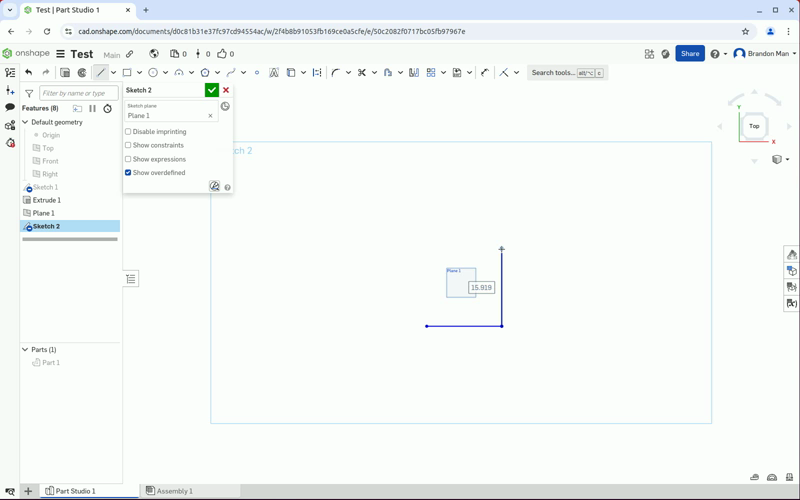
mouse_move(426, 248)
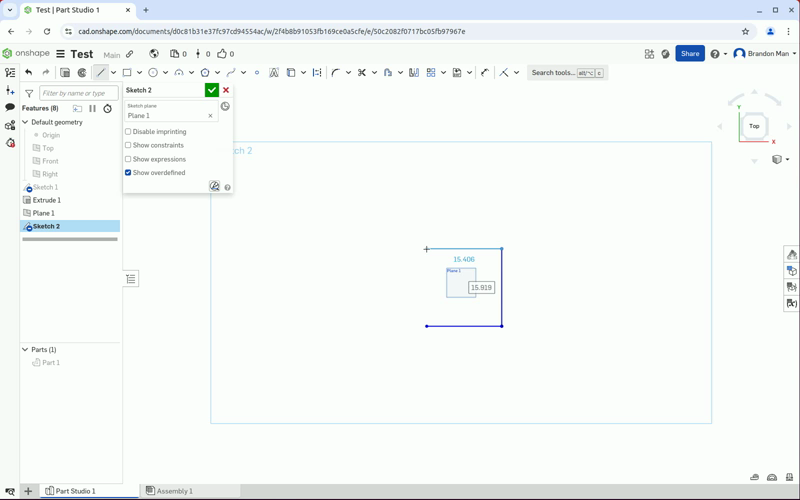
click(426, 248)
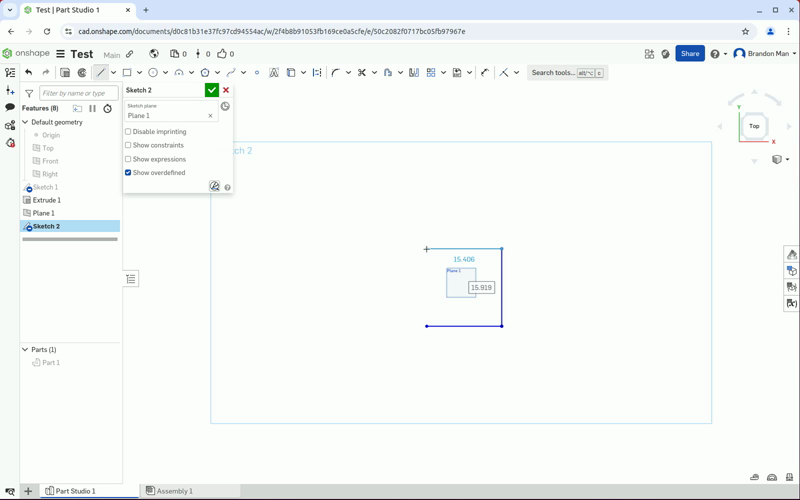
key_up(shift)
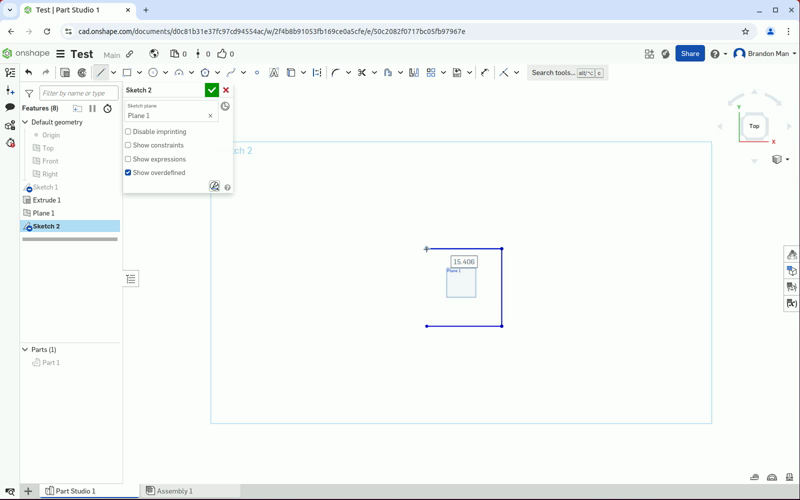
key_down(shift)
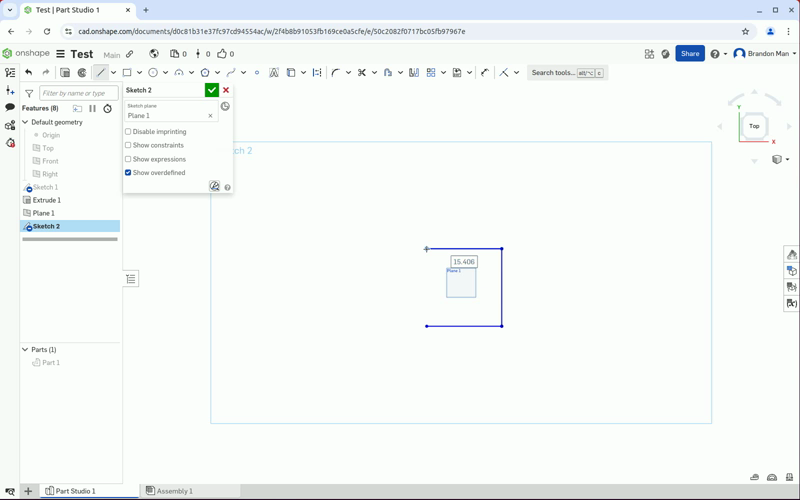
mouse_move(426, 326)
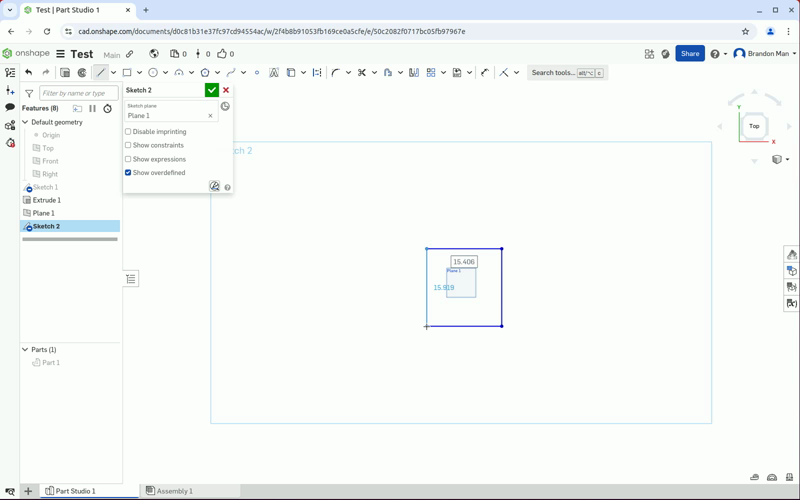
key_up(shift)
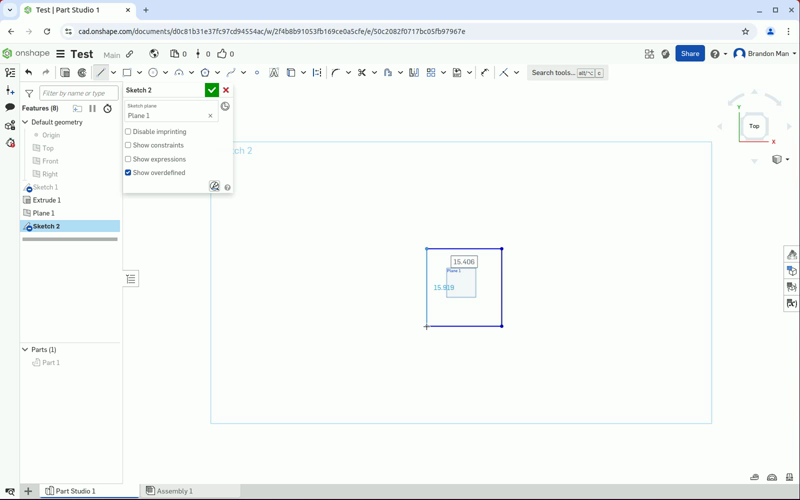
click(426, 326)
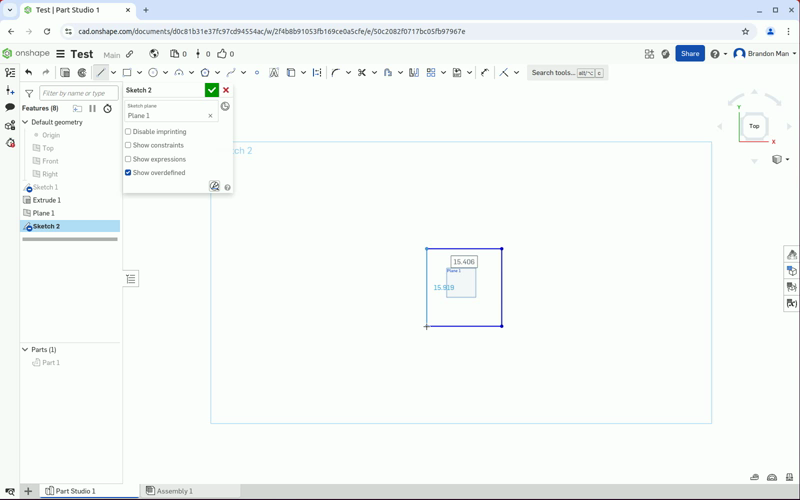
key(esc)
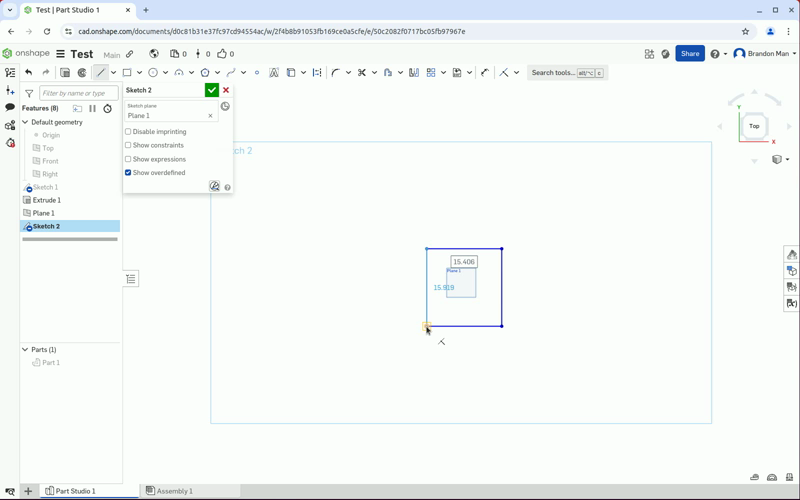
mouse_move(469, 308)
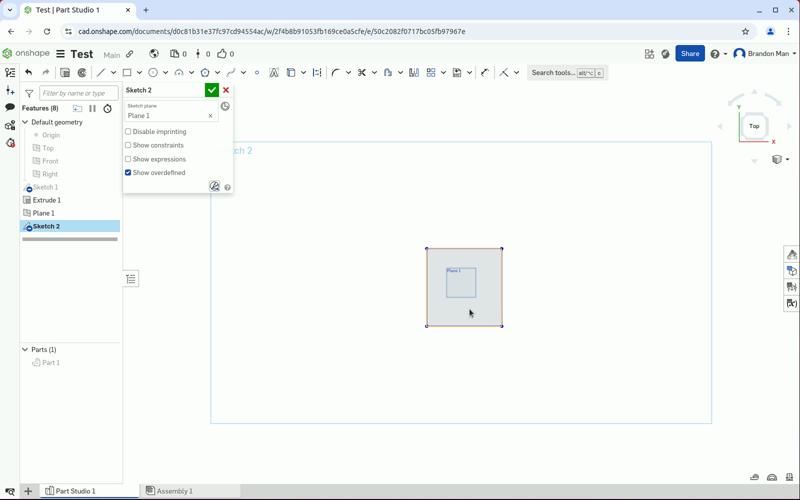
click(469, 308)
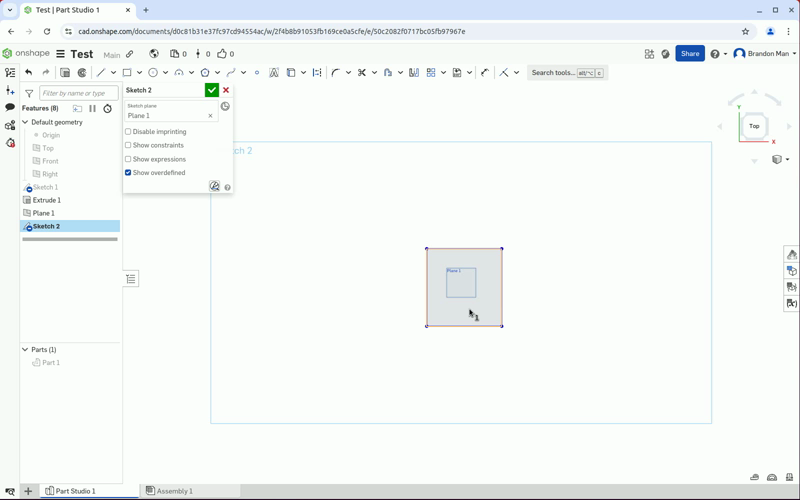
mouse_move(73, 352)
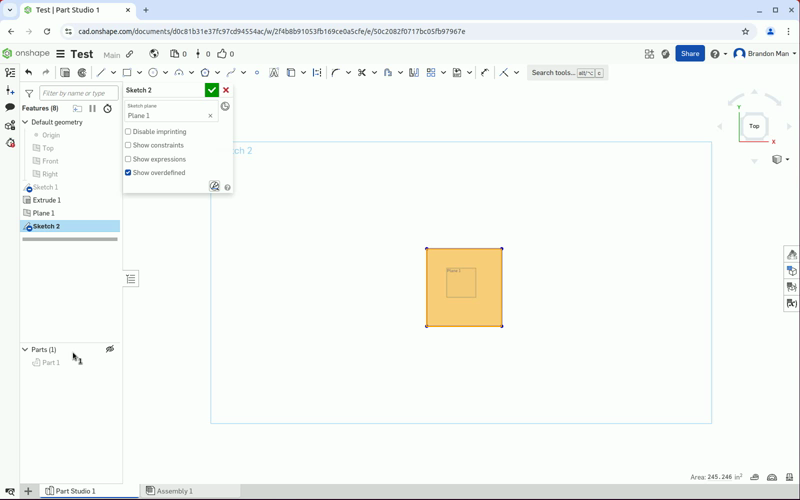
key(shift+y)
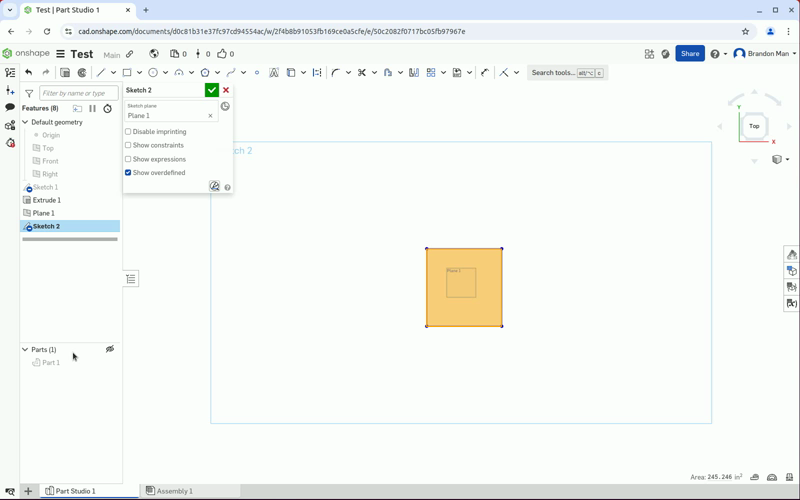
key(shift+e)
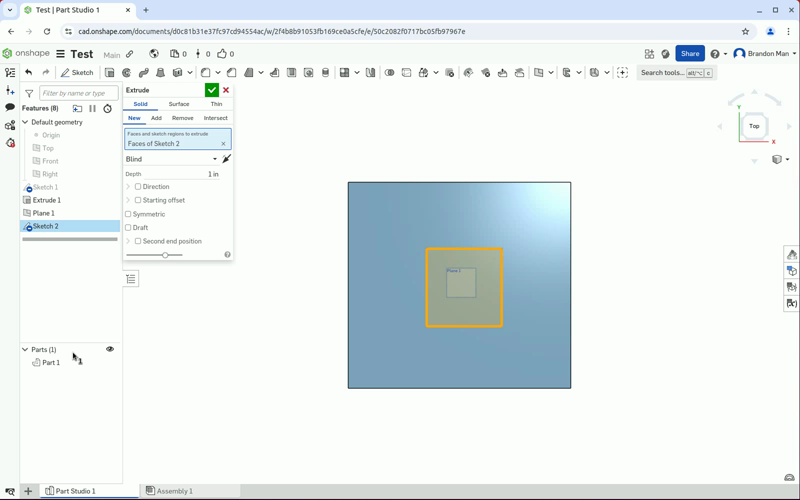
mouse_move(143, 106)
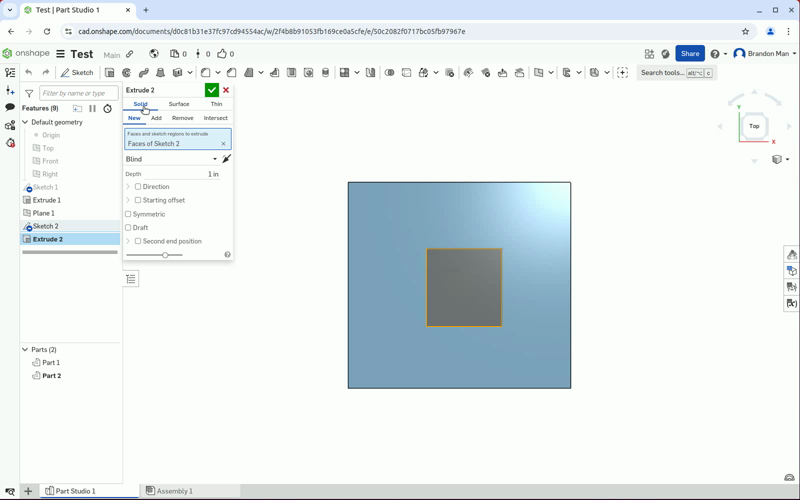
click(143, 106)
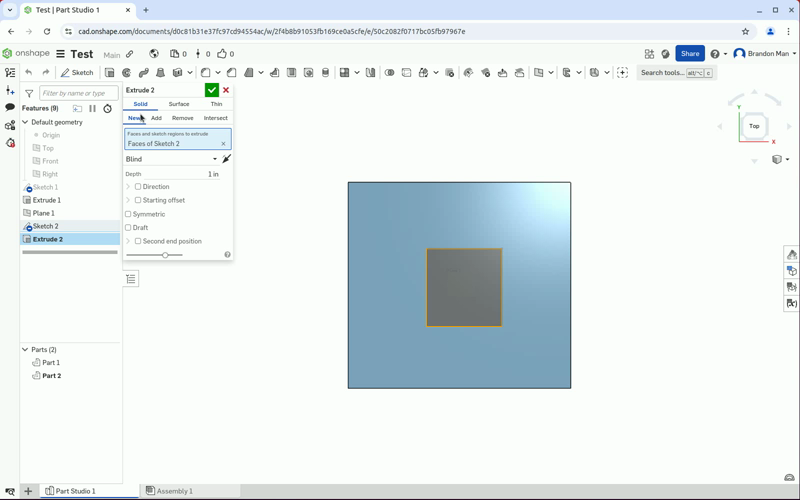
mouse_move(137, 120)
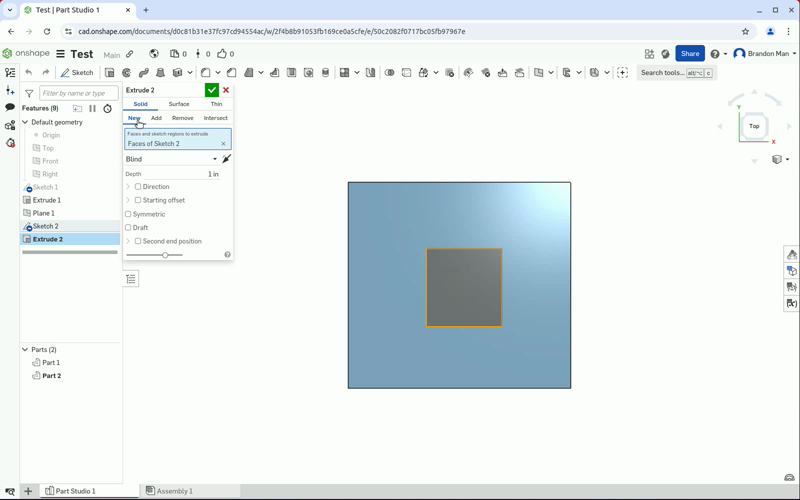
click(137, 120)
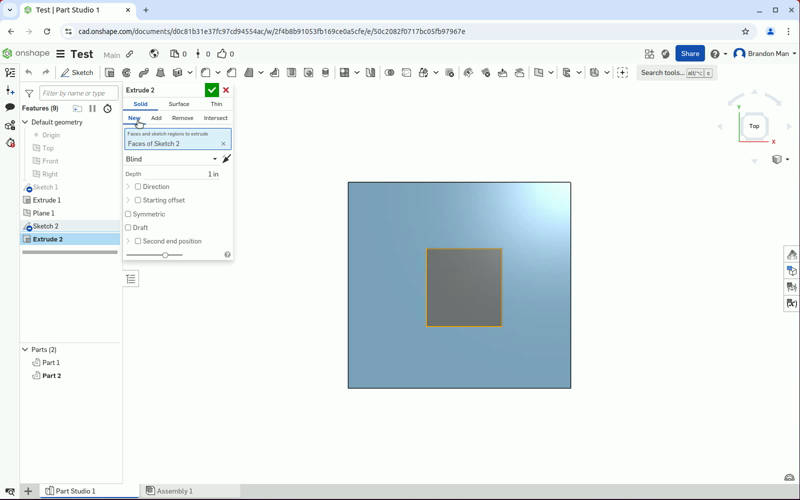
key(tab, 4)
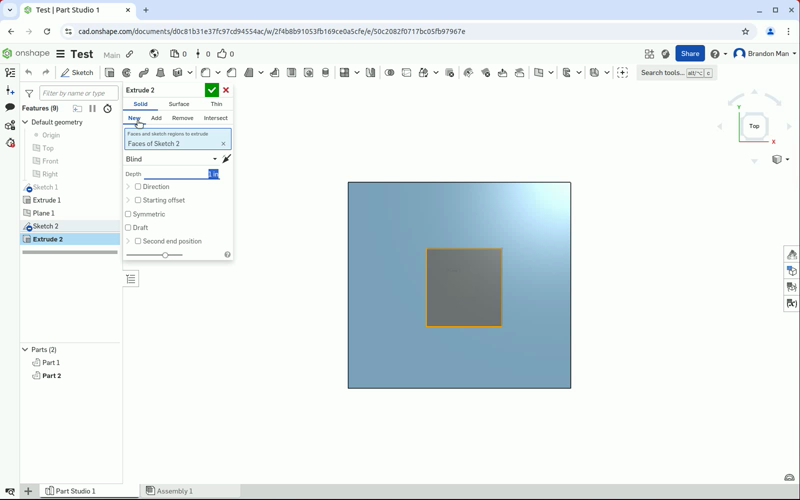
text(19.738)
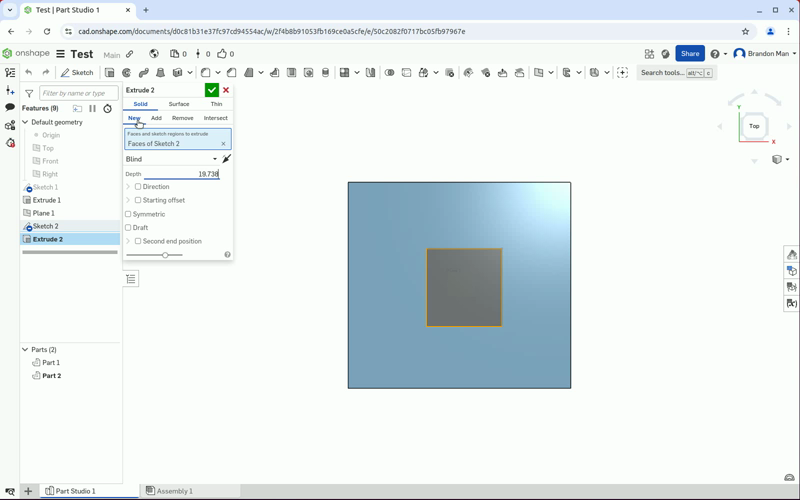
key(enter)
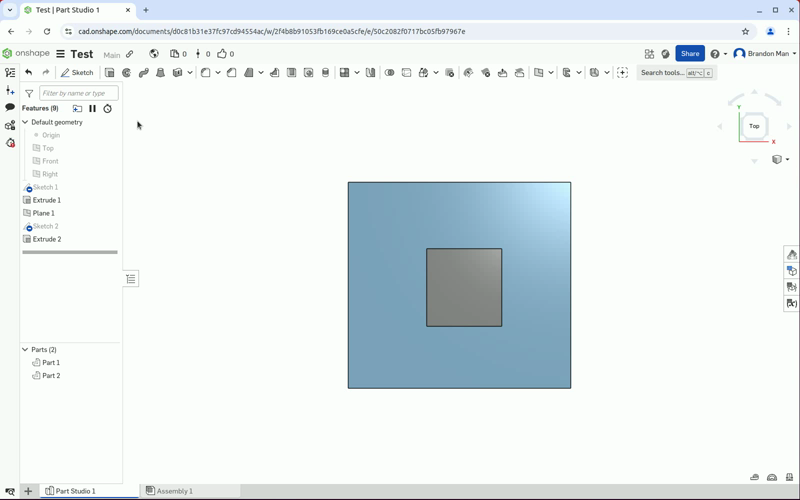
key(shift+h)
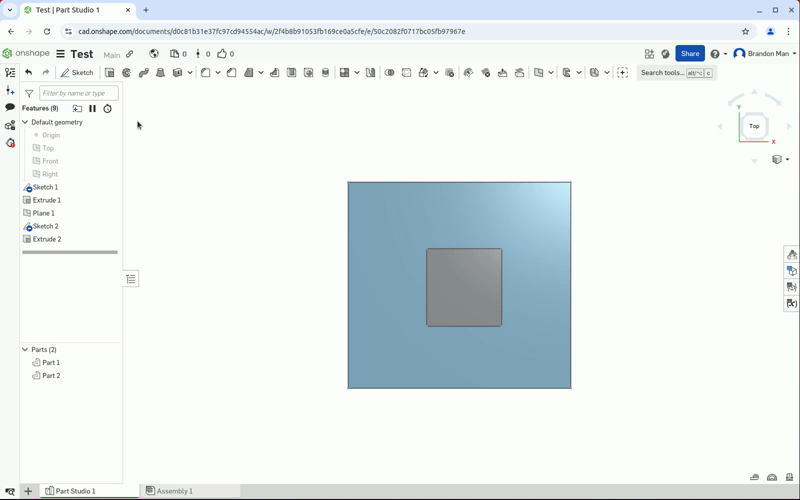
key(shift+h)
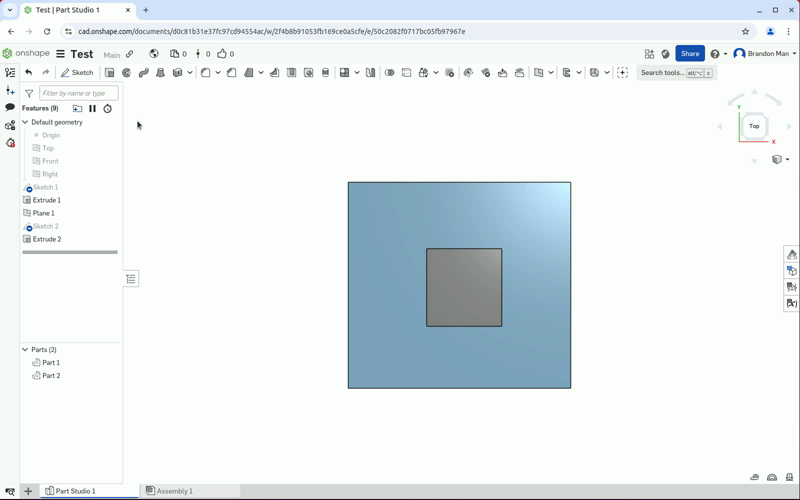
mouse_move(73, 189)
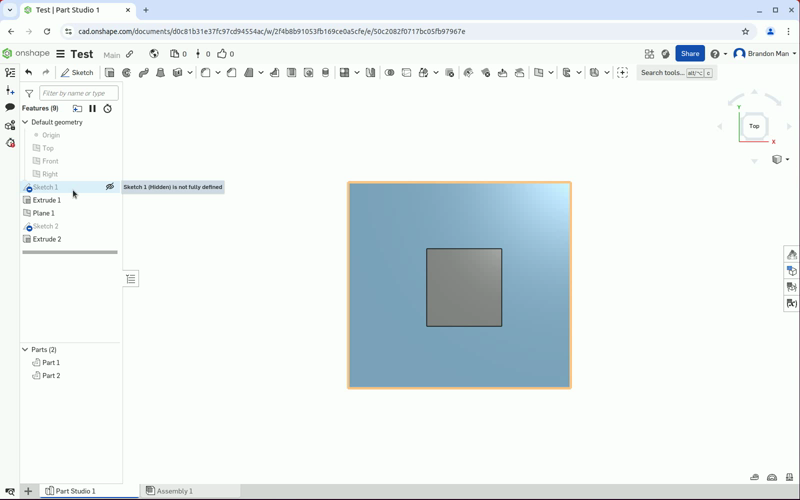
click(73, 189)
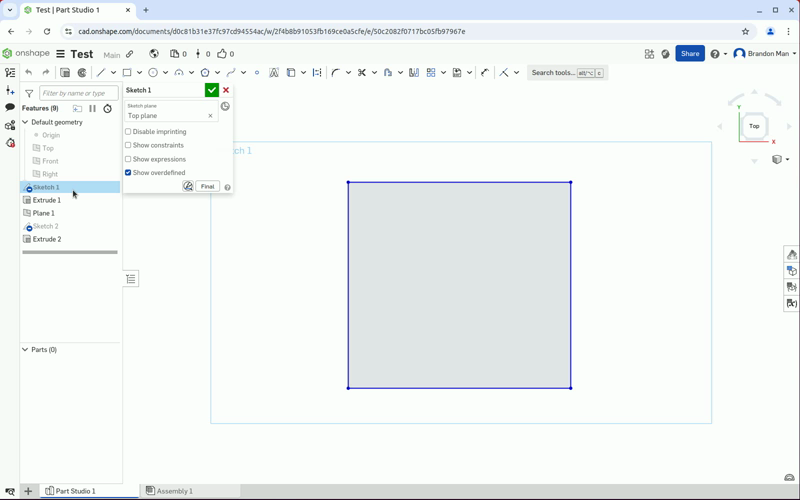
mouse_move(229, 92)
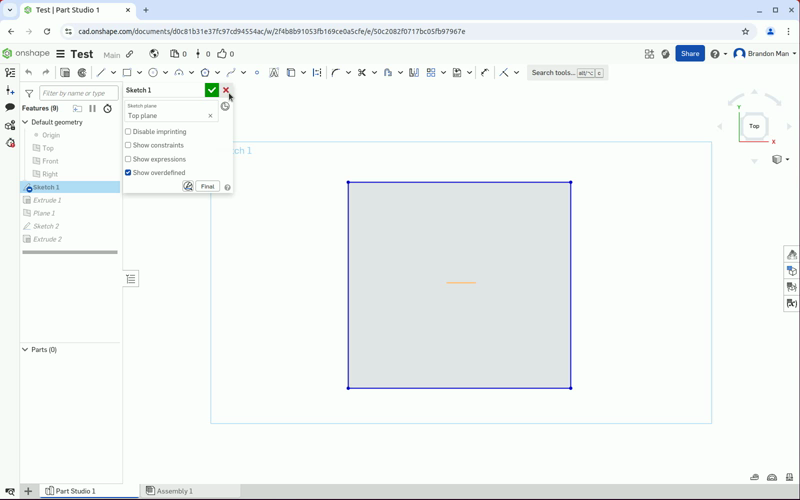
click(229, 92)
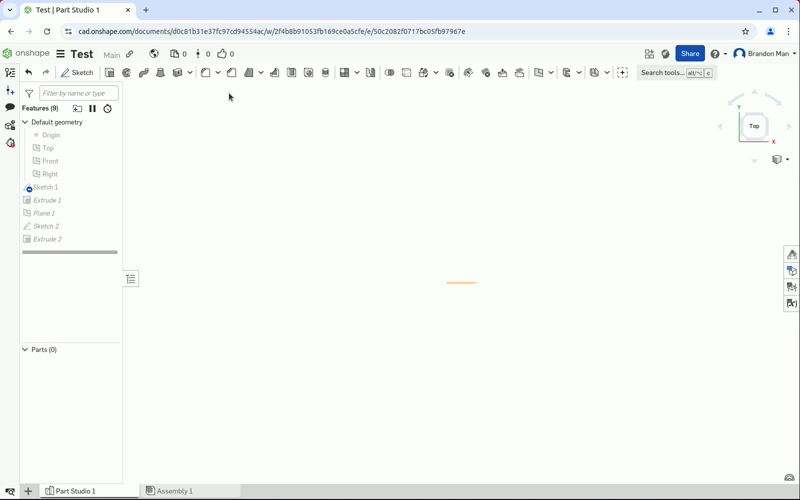
mouse_move(73, 352)
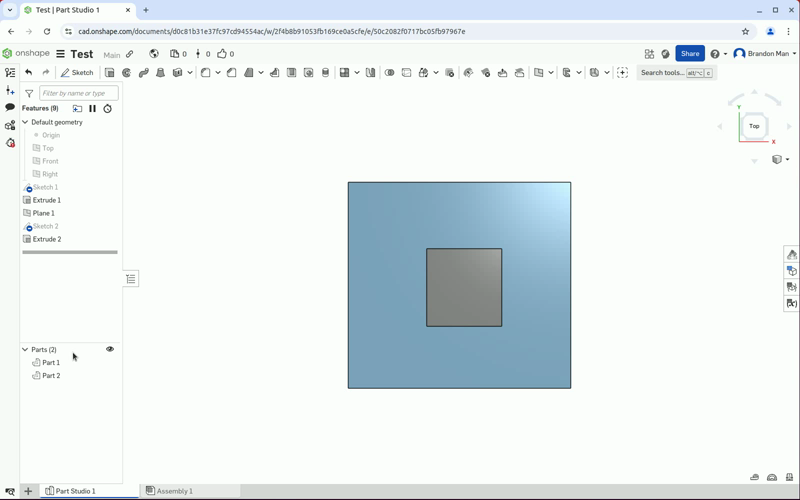
key(y)
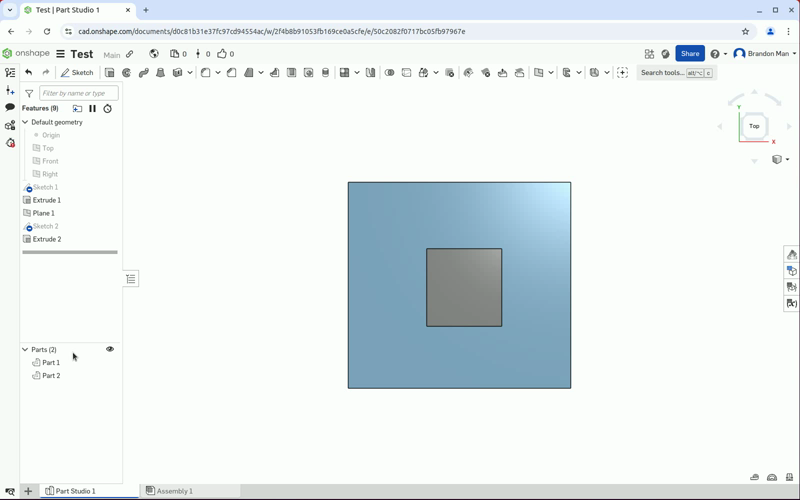
key(shift+p)
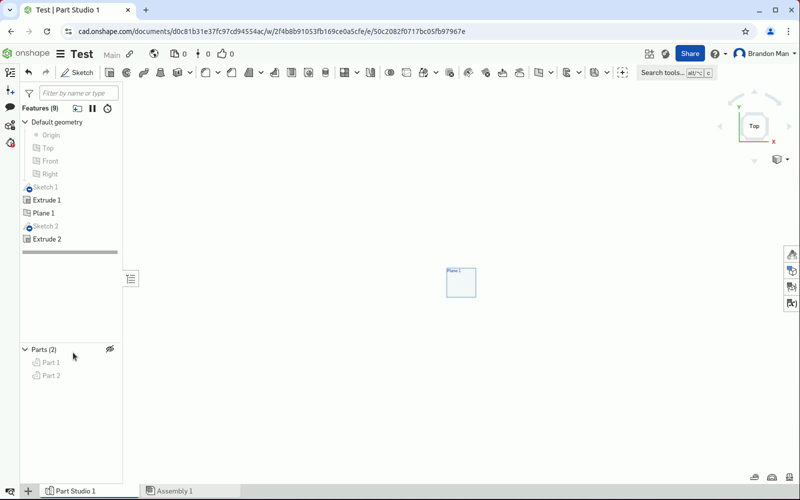
key(space)
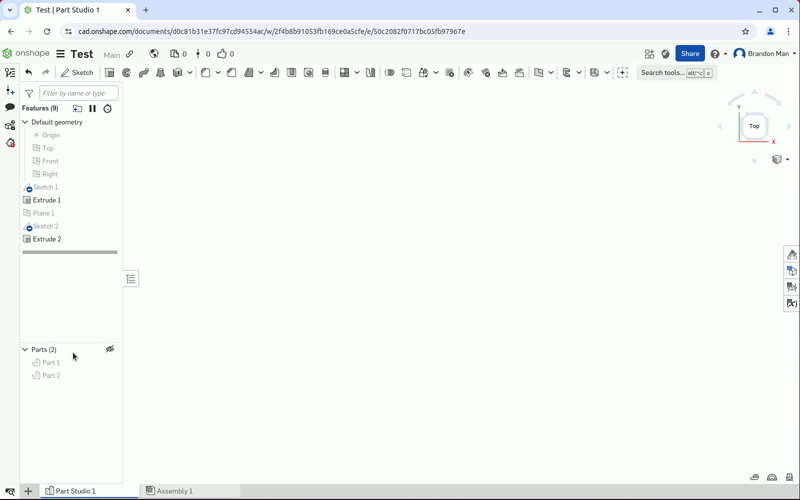
key_down(shift)
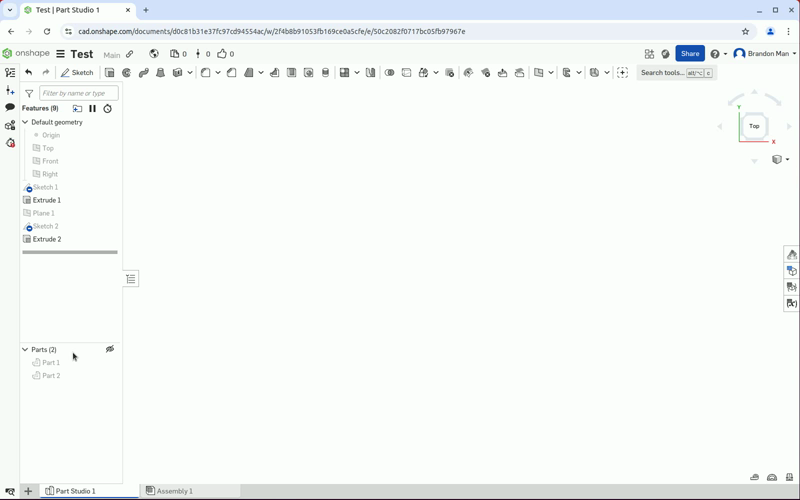
key(up)
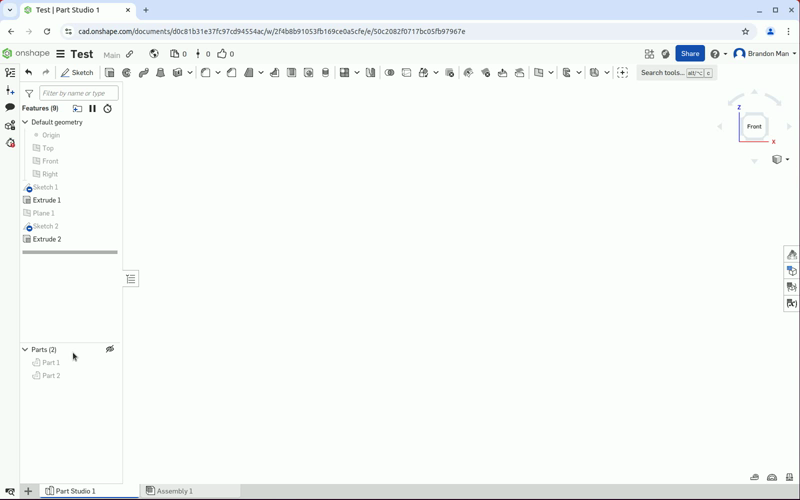
key_up(shift)
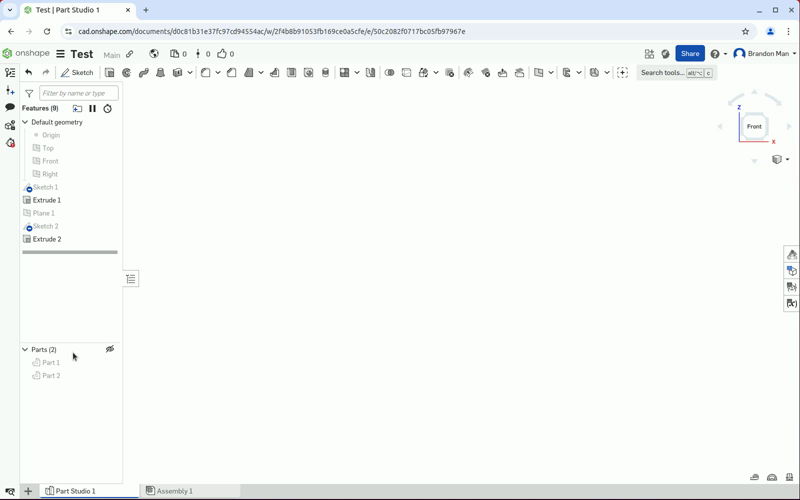
mouse_move(73, 352)
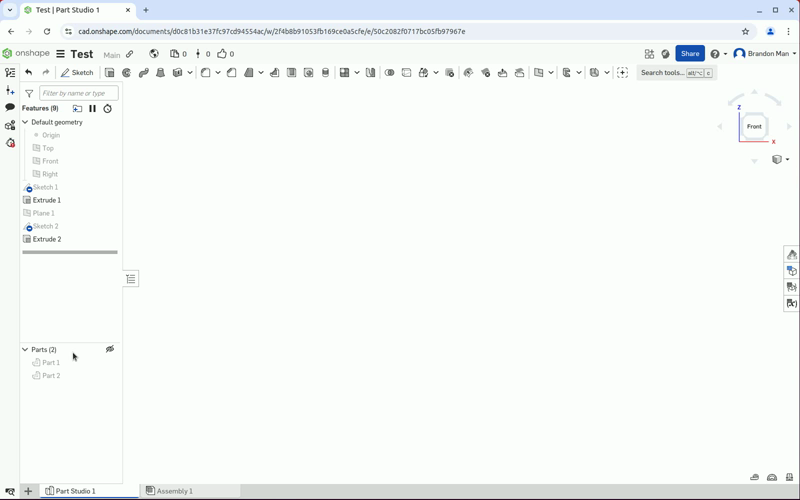
key(shift+y)
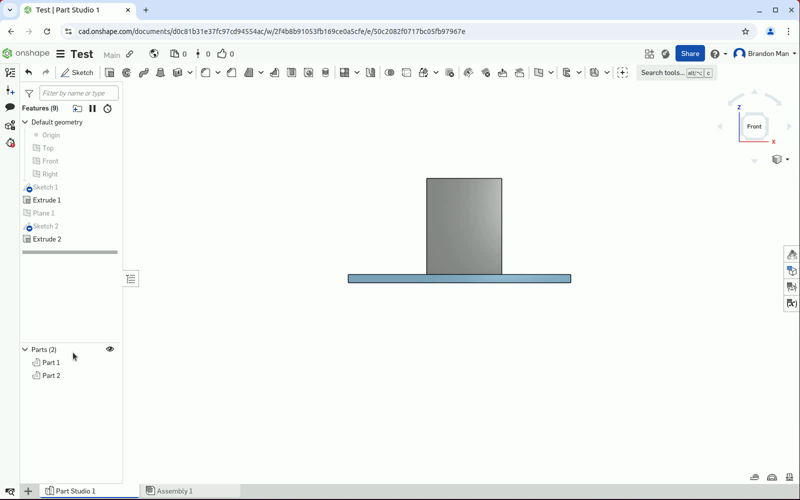
mouse_move(541, 75)
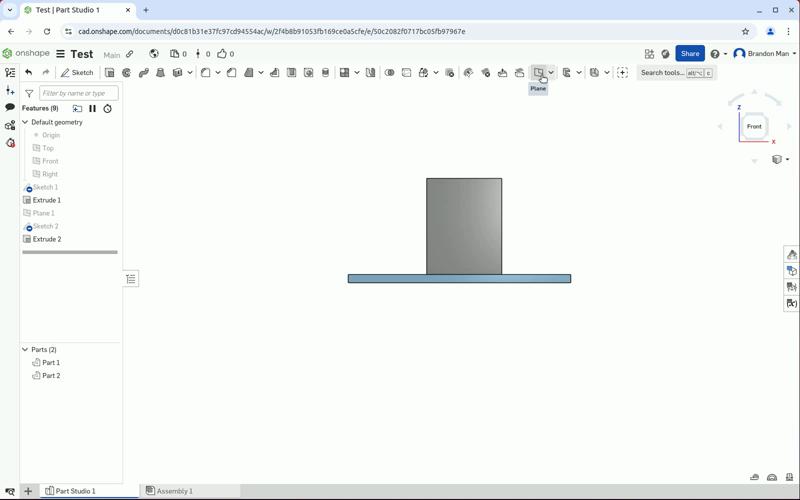
click(541, 75)
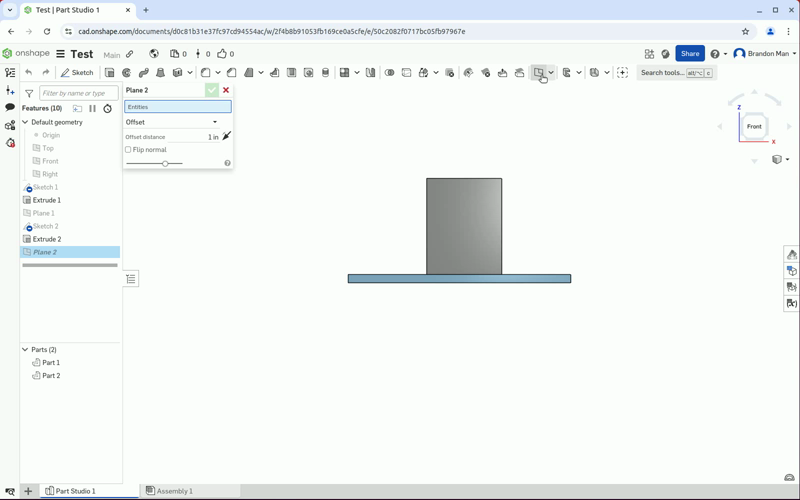
mouse_move(73, 163)
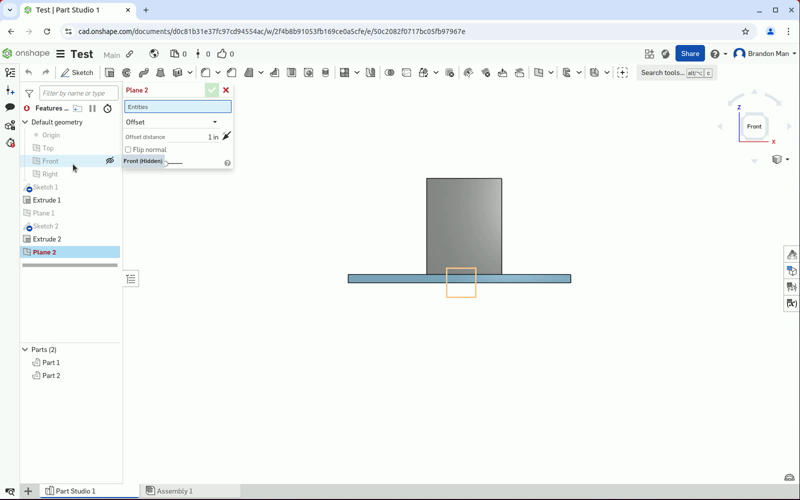
click(73, 163)
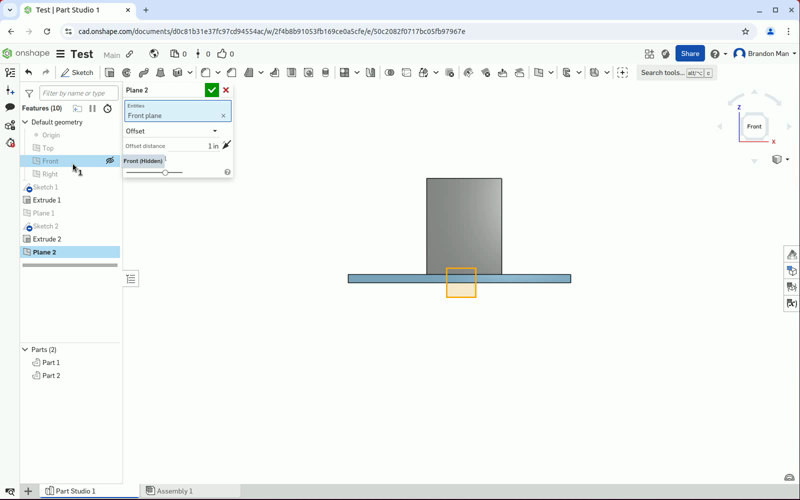
key(tab, 2)
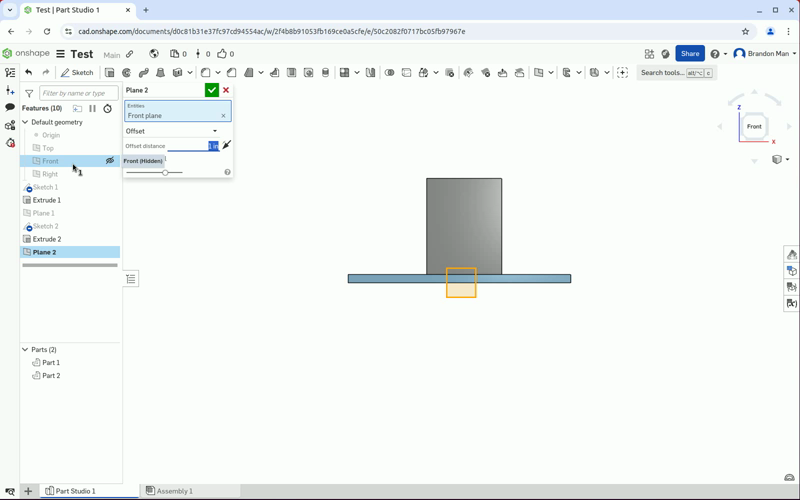
text(8.904)
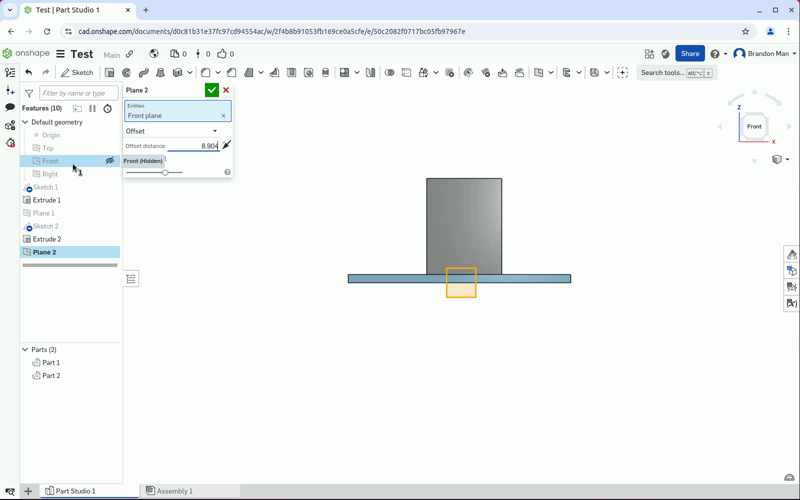
key(enter, 2)
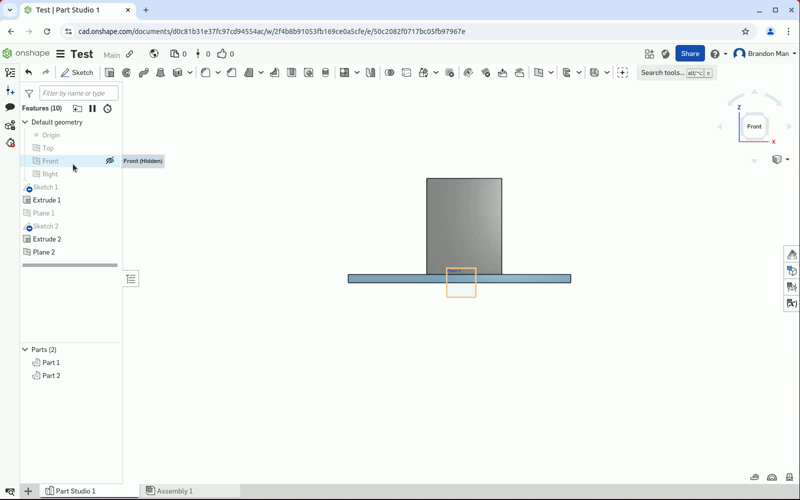
key(shift+s)
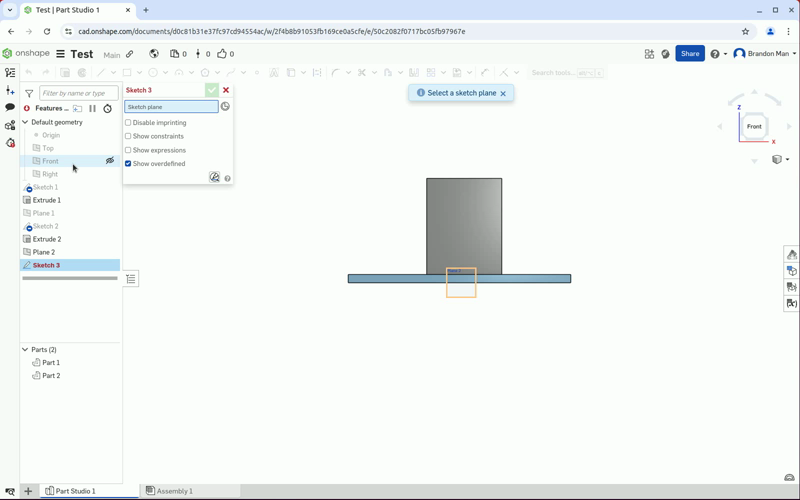
mouse_move(73, 254)
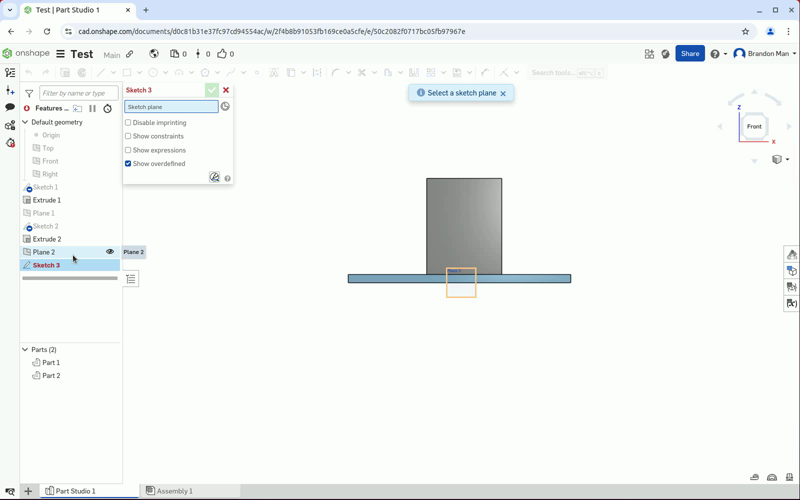
click(73, 254)
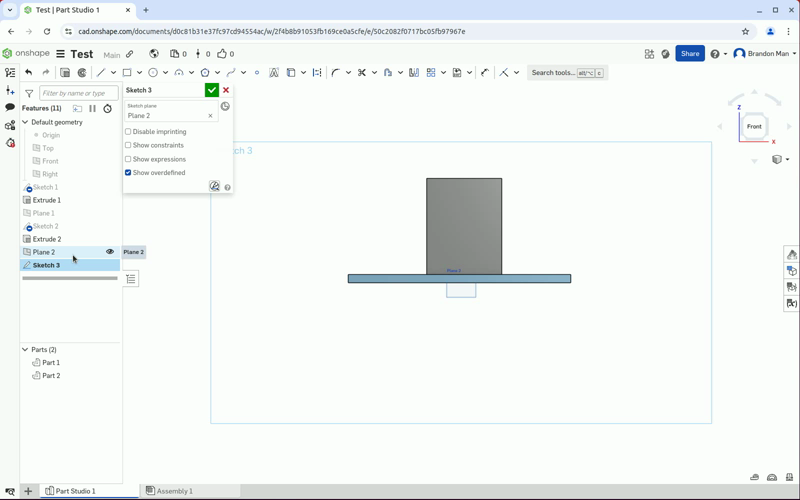
mouse_move(73, 352)
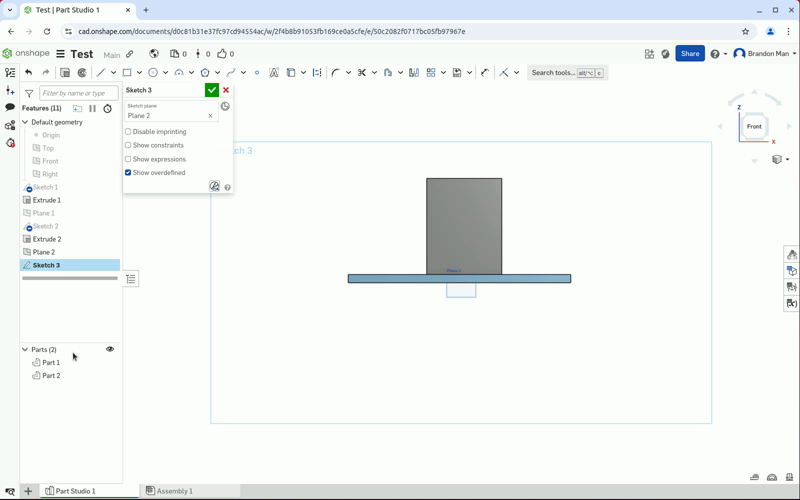
key(y)
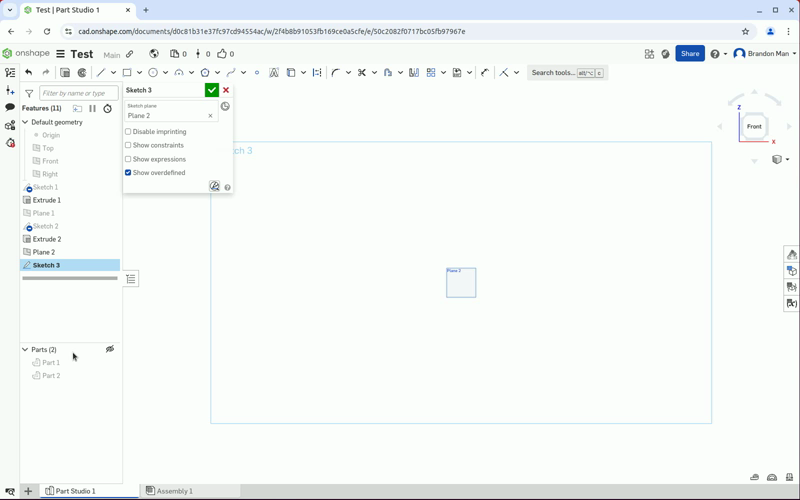
key(l)
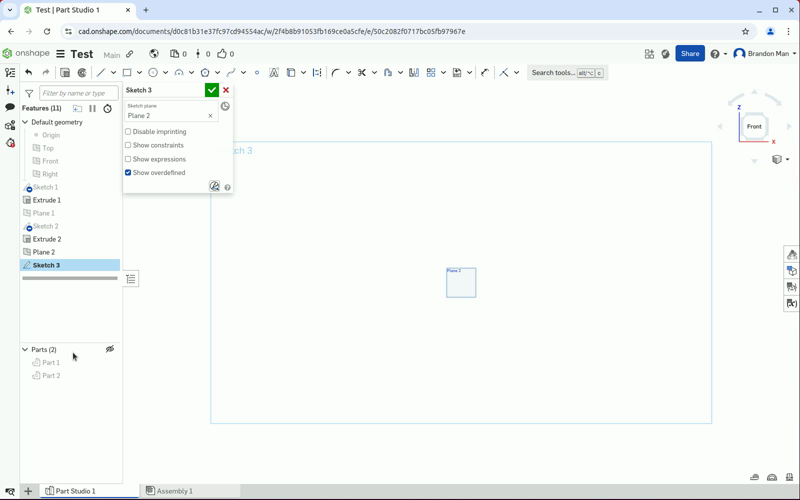
key_down(shift)
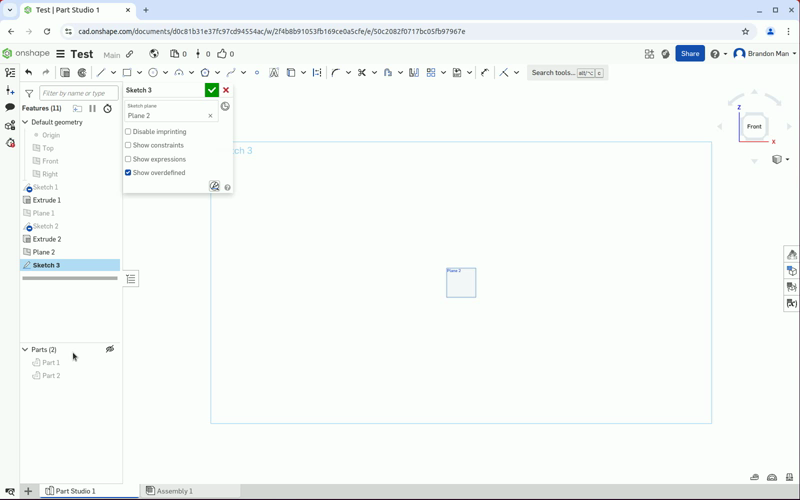
mouse_move(426, 274)
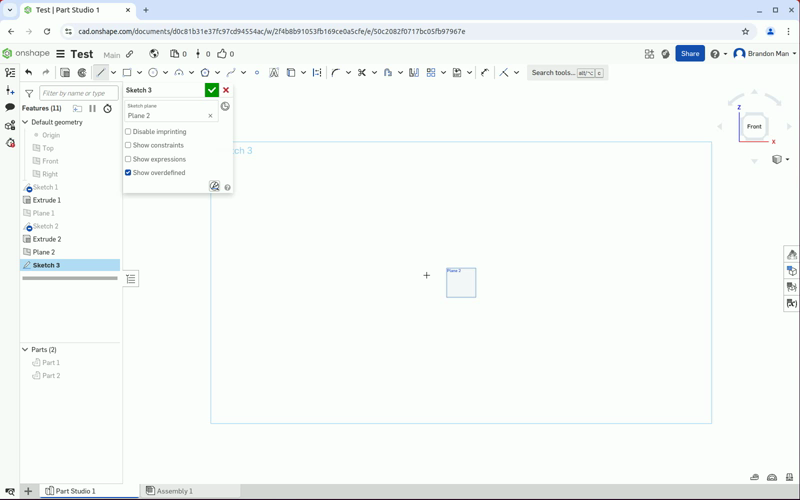
click(426, 274)
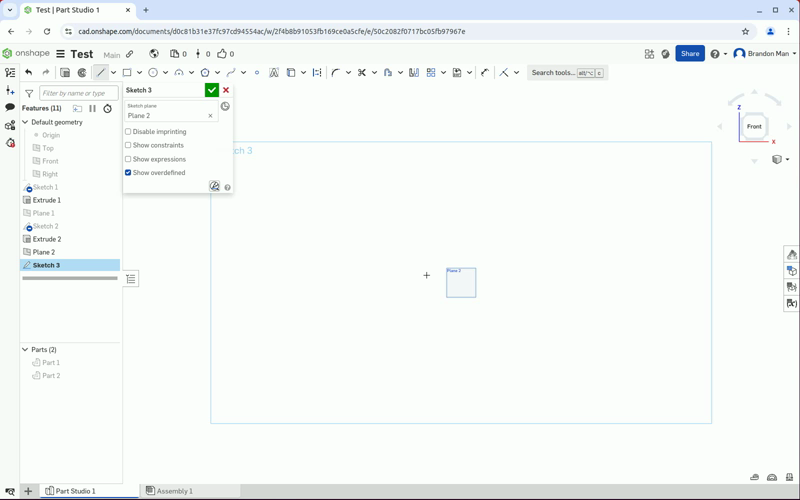
key_up(shift)
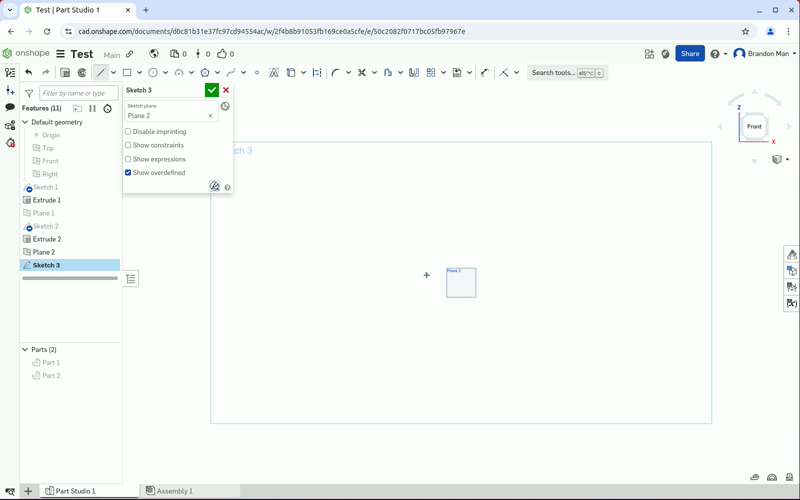
key_down(shift)
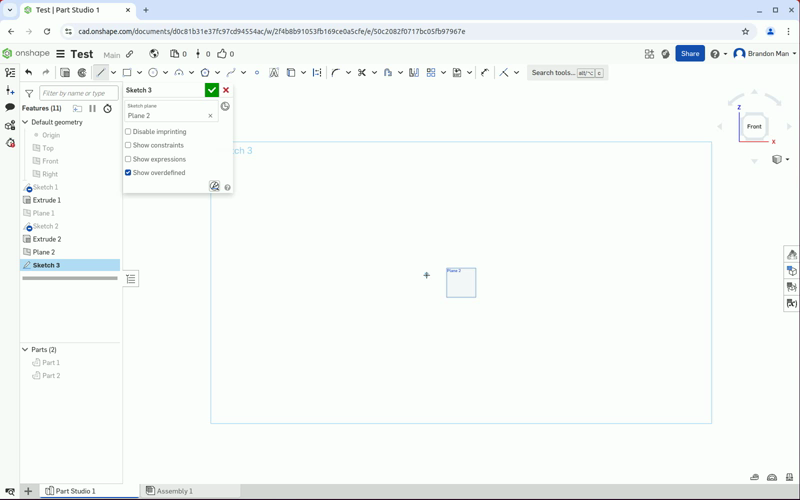
mouse_move(487, 274)
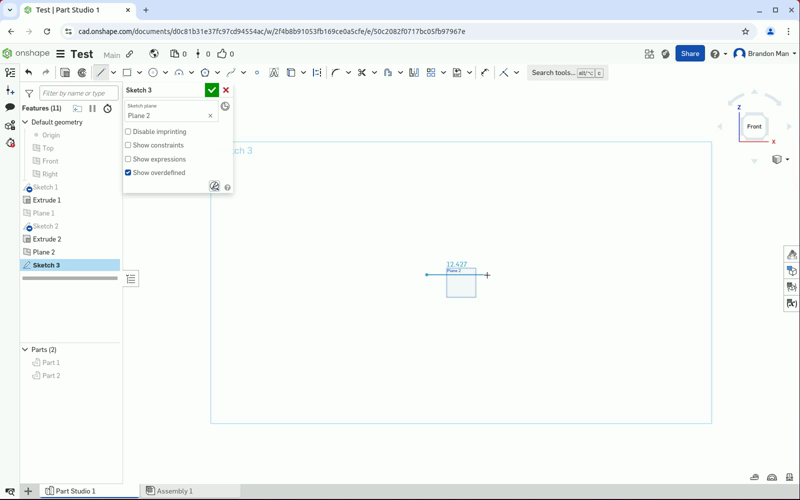
click(487, 274)
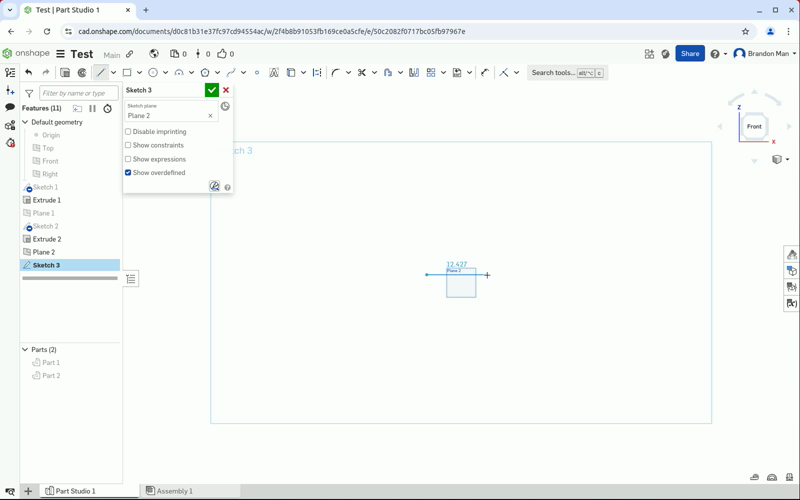
key_up(shift)
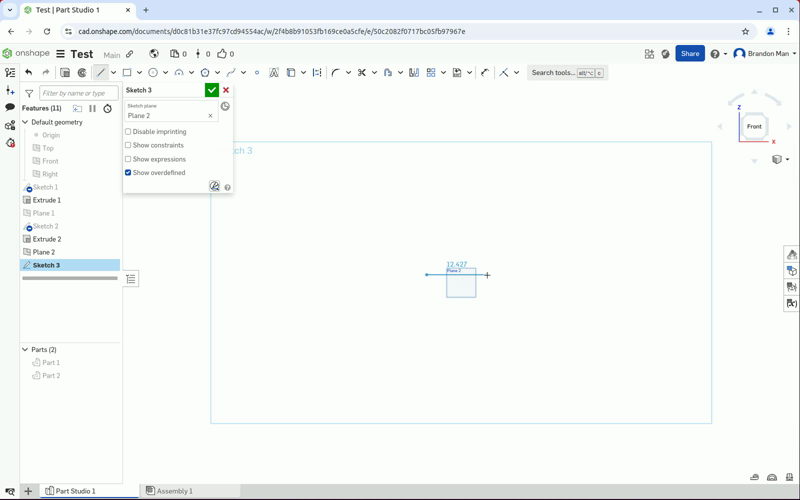
key_down(shift)
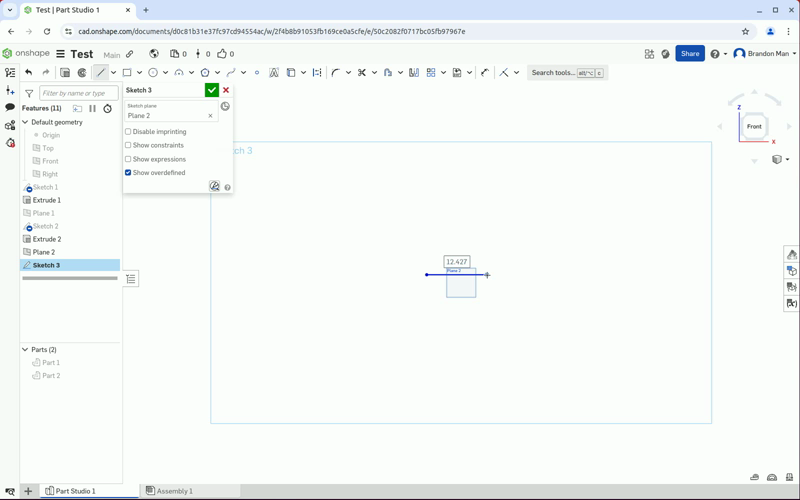
mouse_move(487, 214)
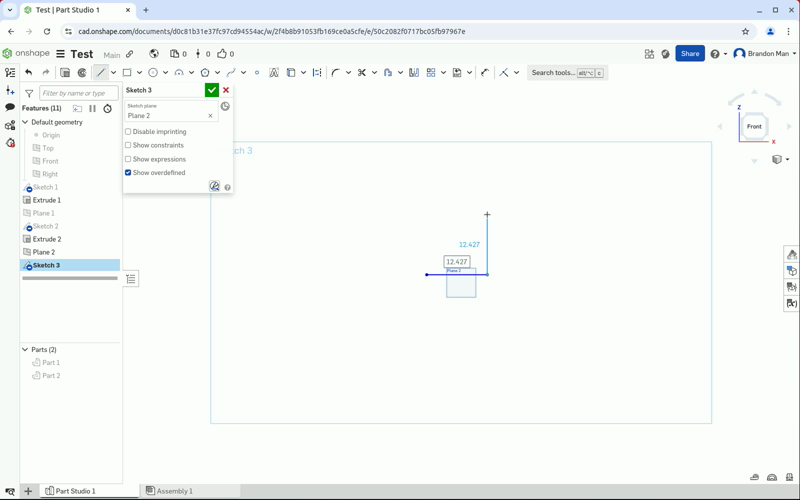
click(487, 214)
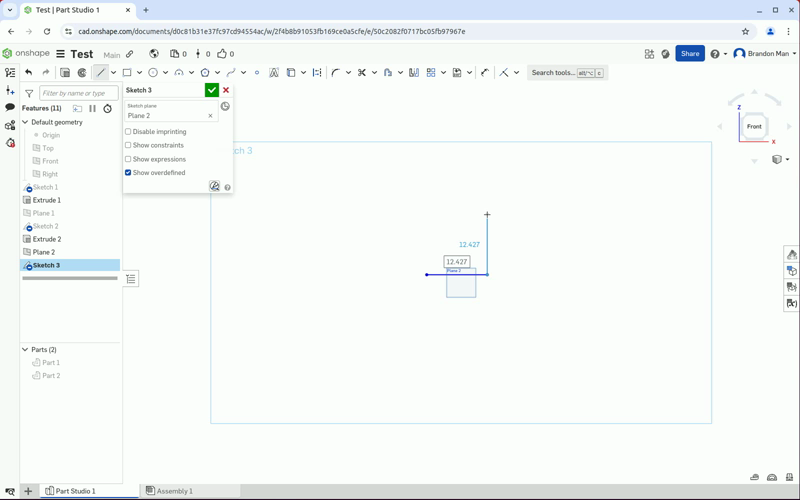
key_up(shift)
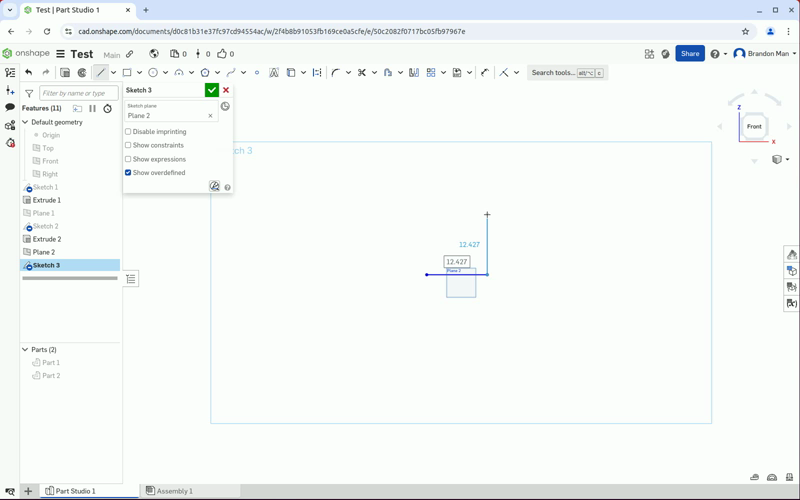
key_down(shift)
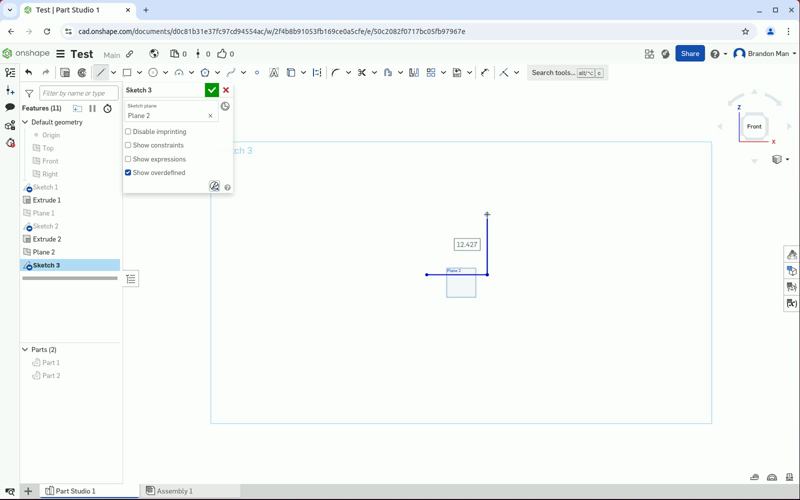
mouse_move(426, 214)
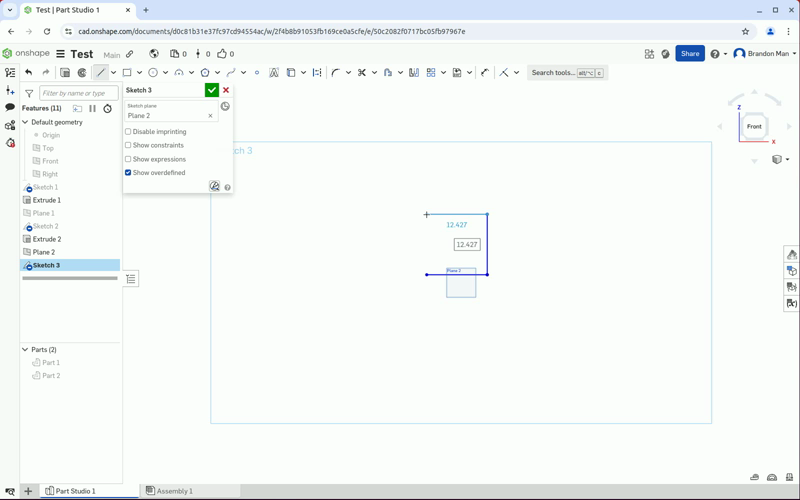
click(426, 214)
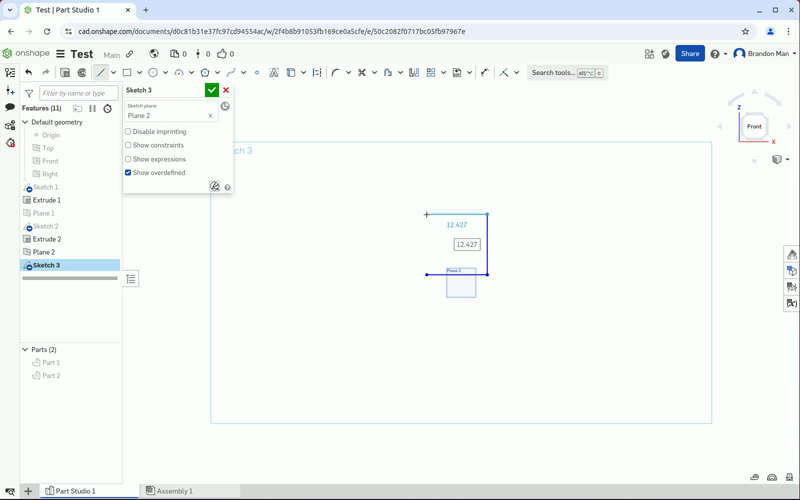
key_up(shift)
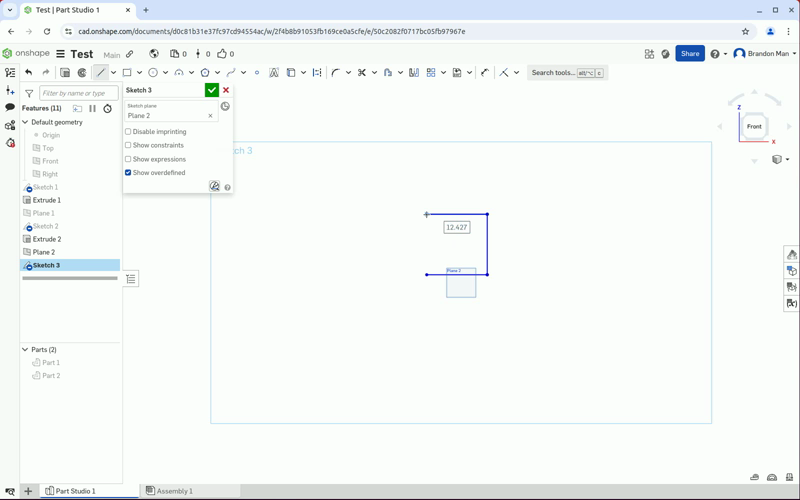
key_down(shift)
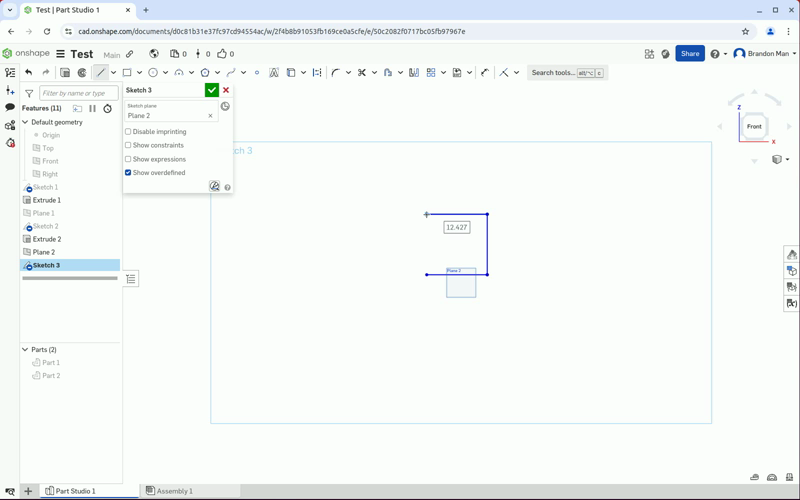
mouse_move(426, 274)
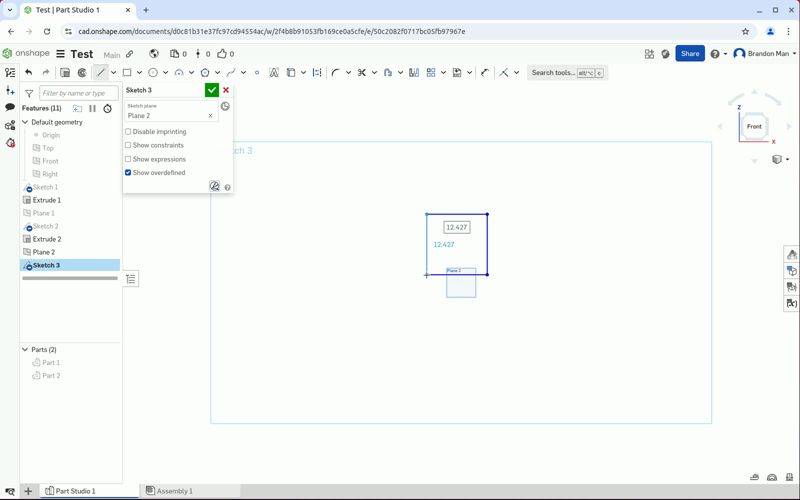
key_up(shift)
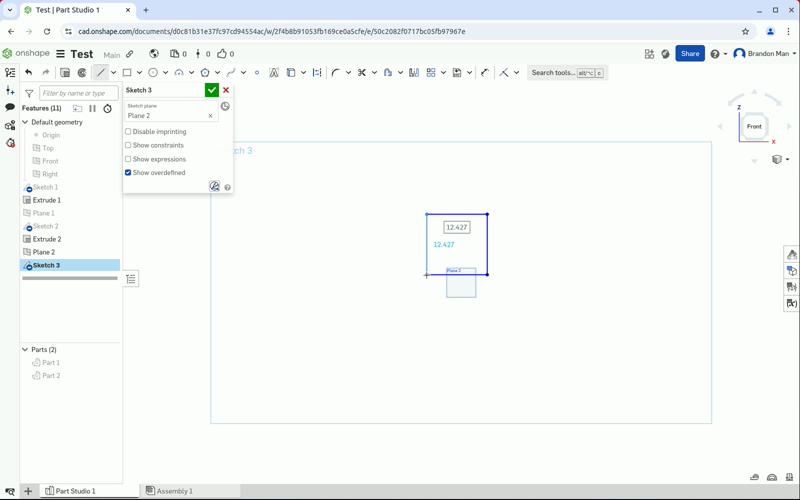
click(426, 274)
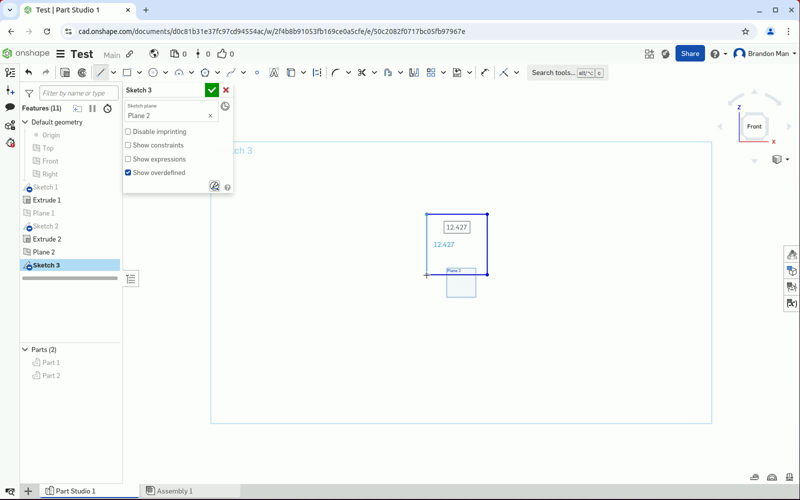
key(esc)
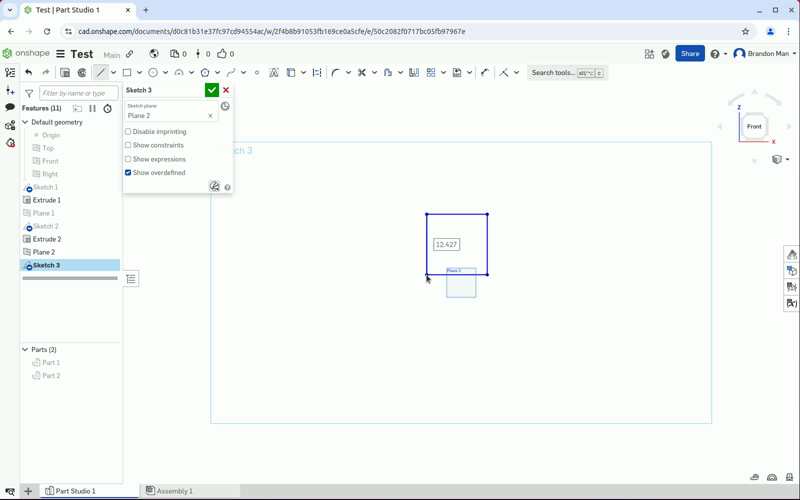
mouse_move(429, 270)
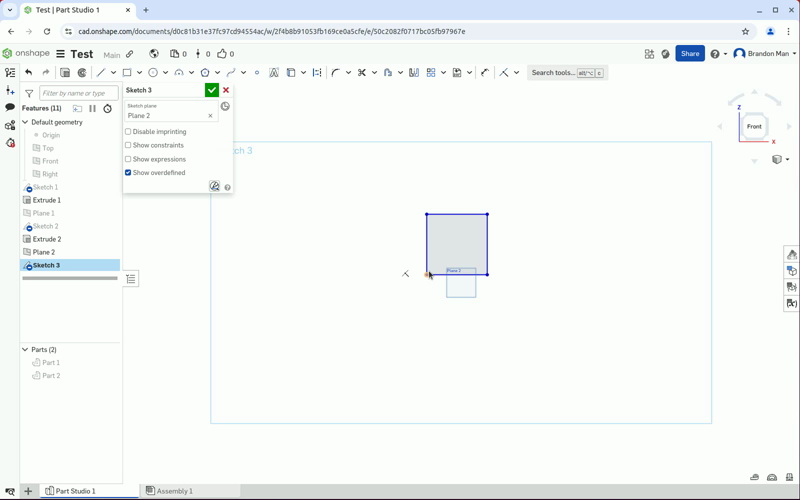
click(429, 270)
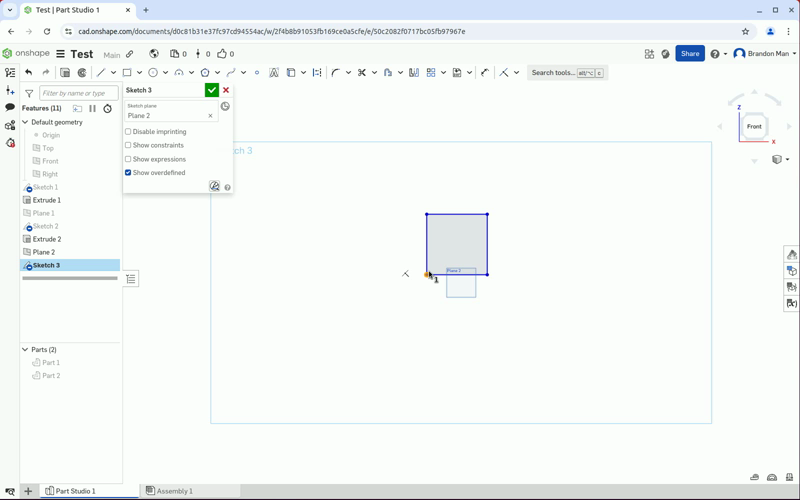
mouse_move(73, 352)
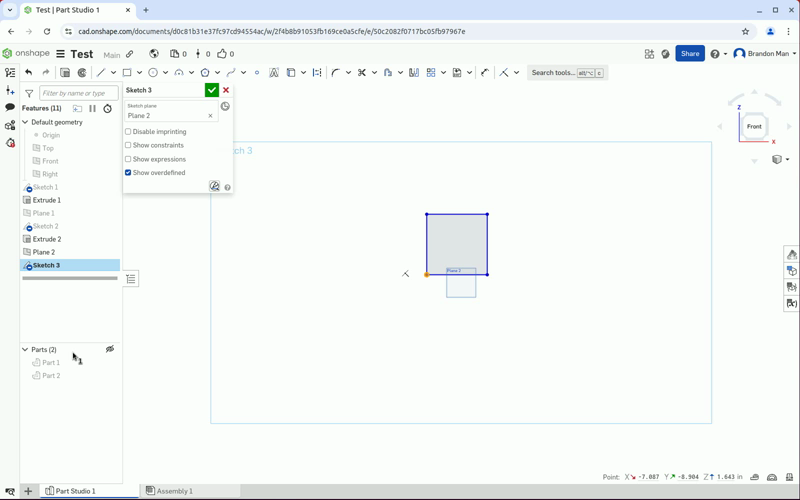
key(shift+y)
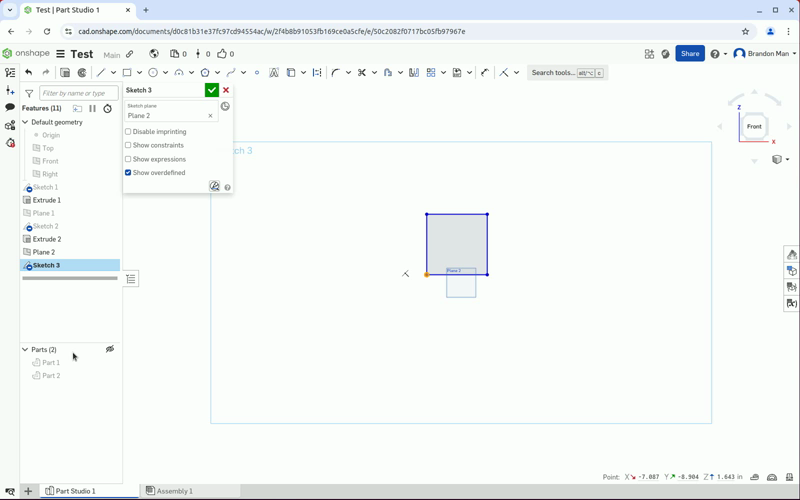
key(shift+e)
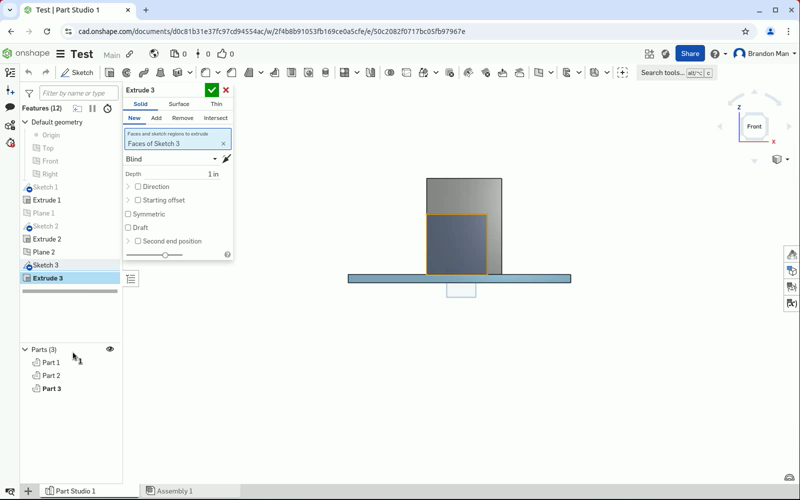
mouse_move(143, 106)
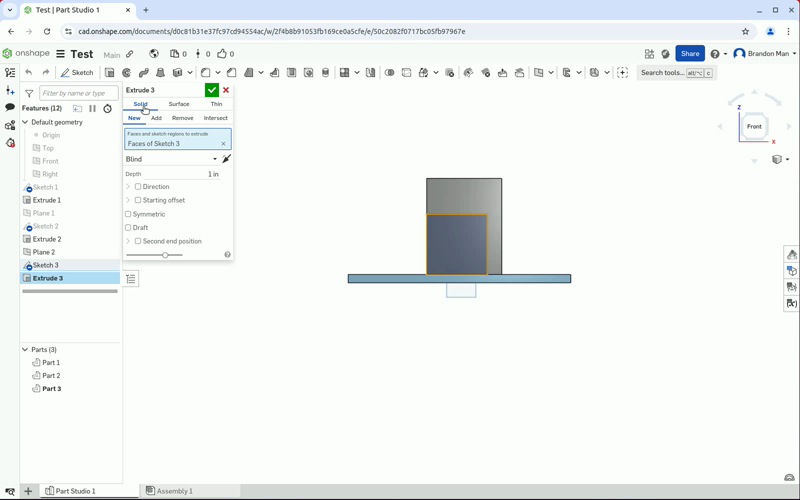
click(143, 106)
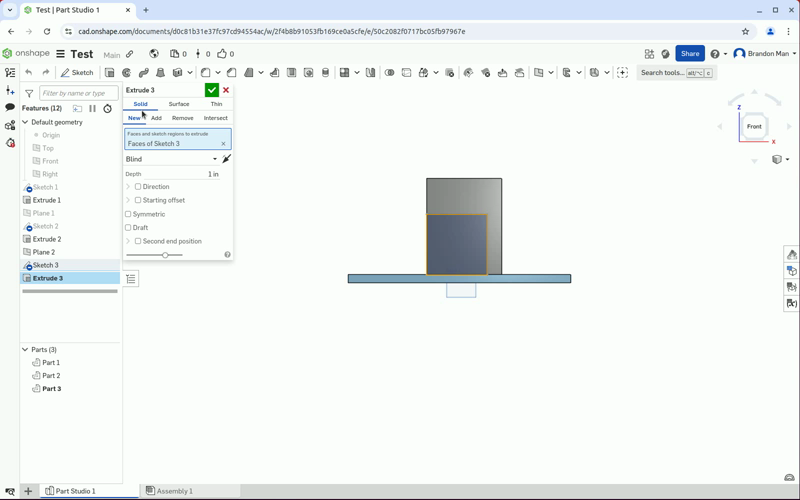
mouse_move(137, 120)
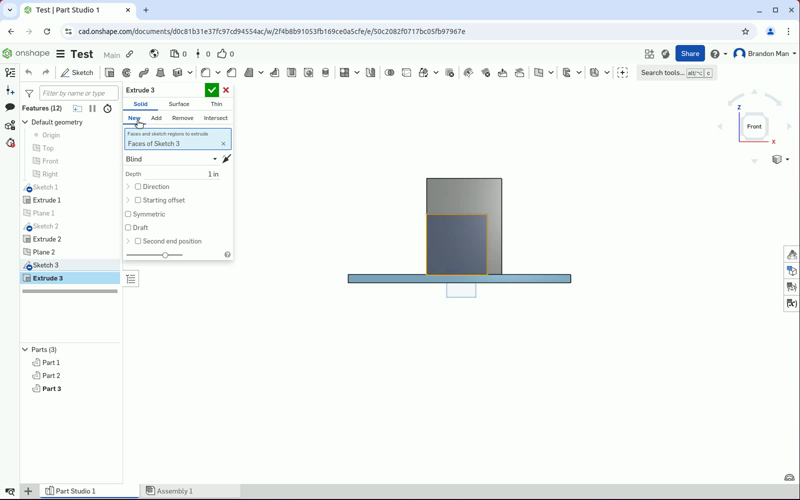
click(137, 120)
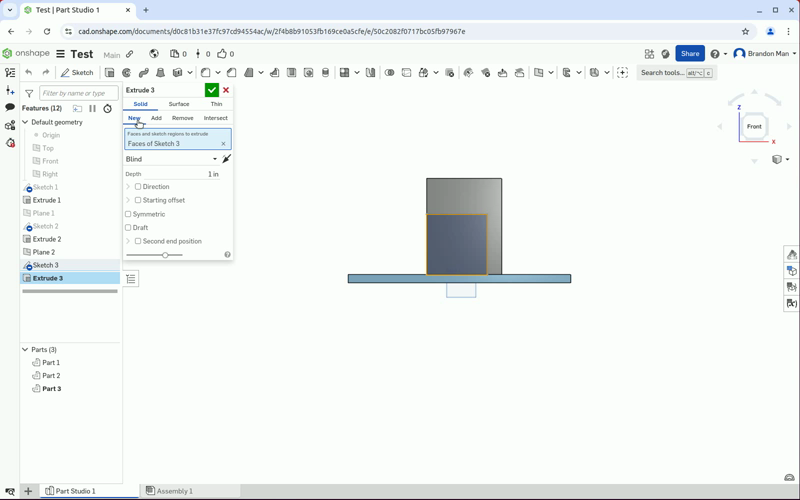
key(tab, 4)
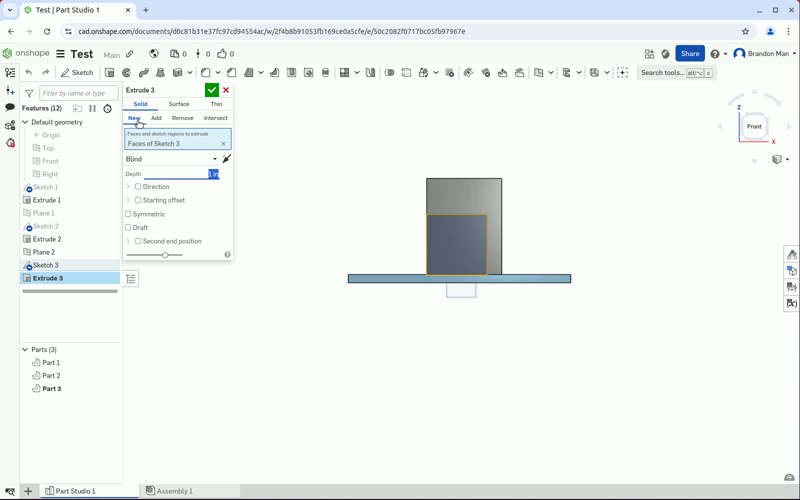
text(9.869)
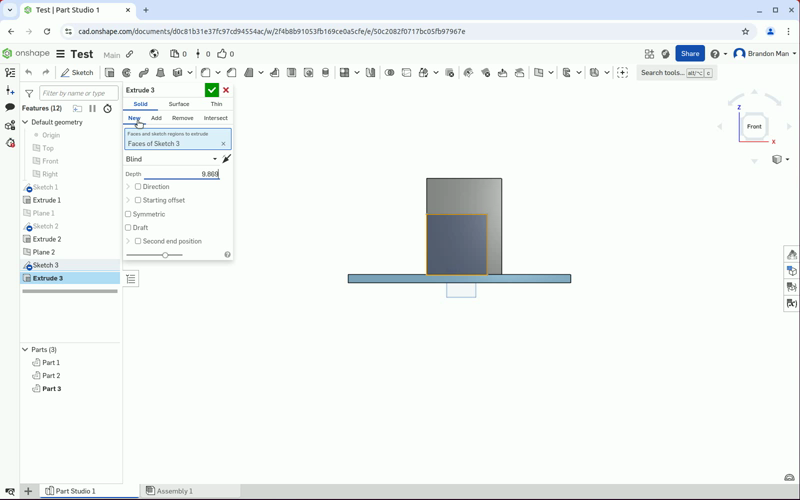
key(enter)
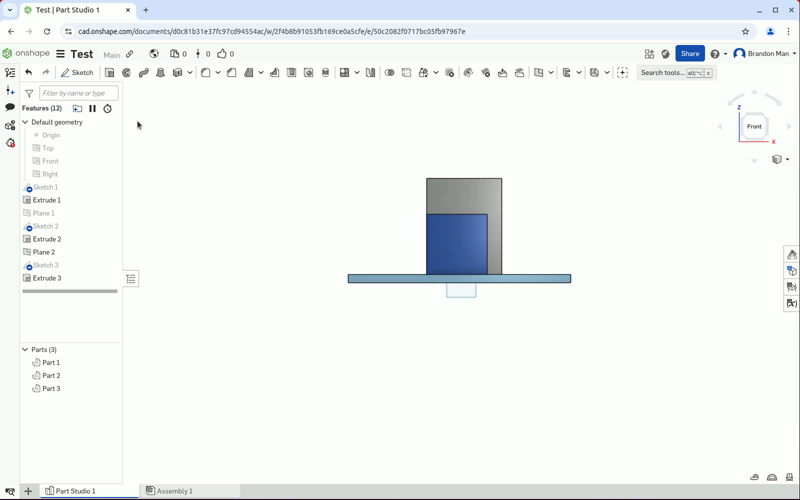
key(shift+h)
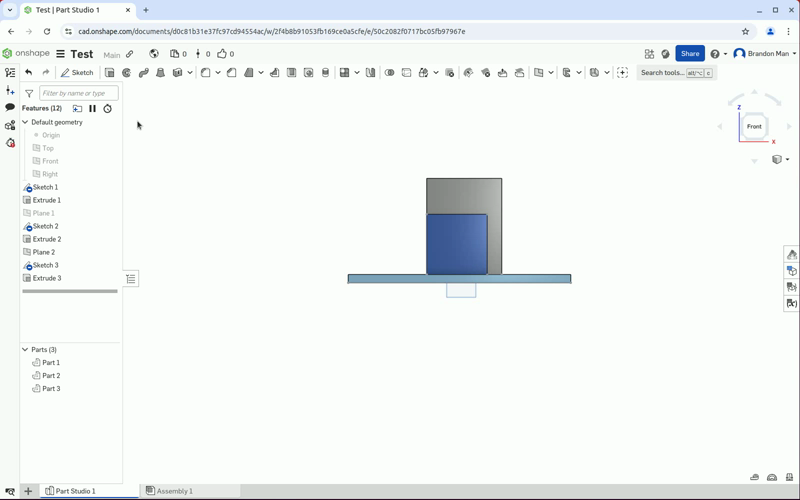
key(shift+h)
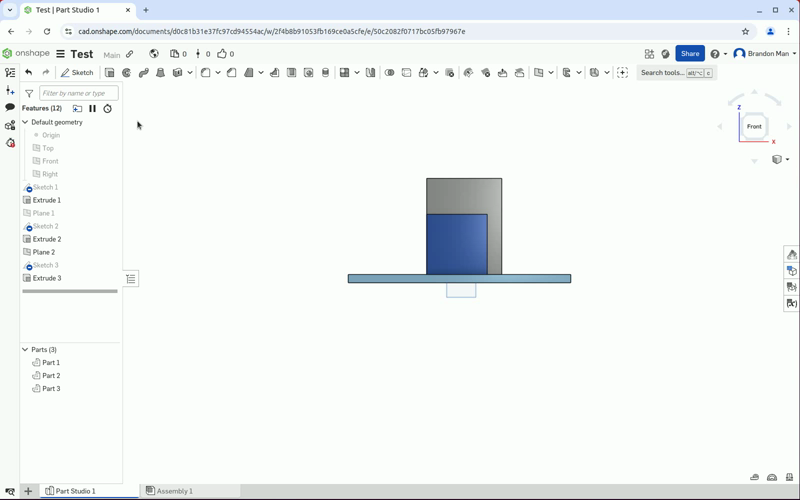
mouse_move(73, 189)
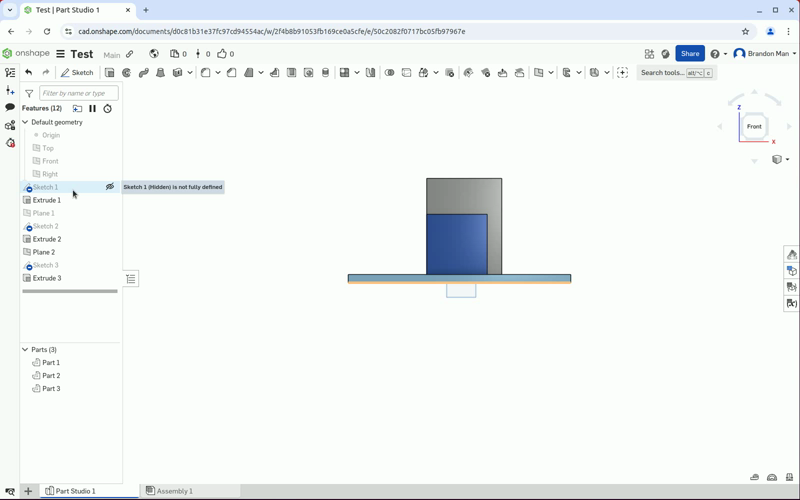
click(73, 189)
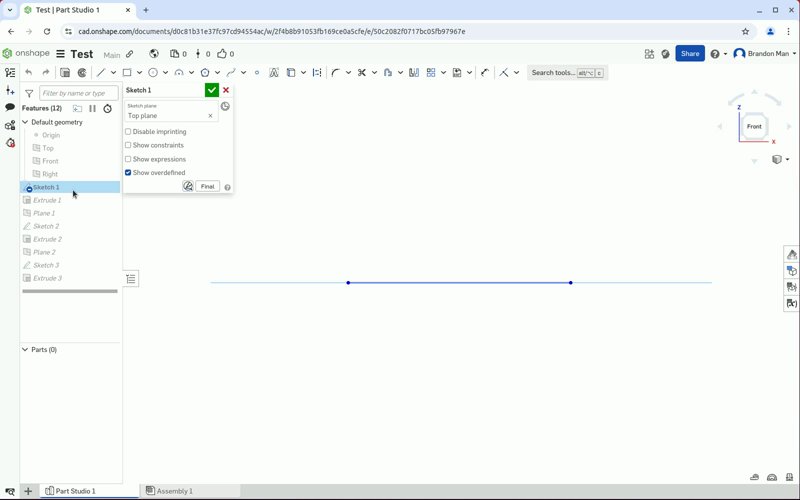
mouse_move(229, 92)
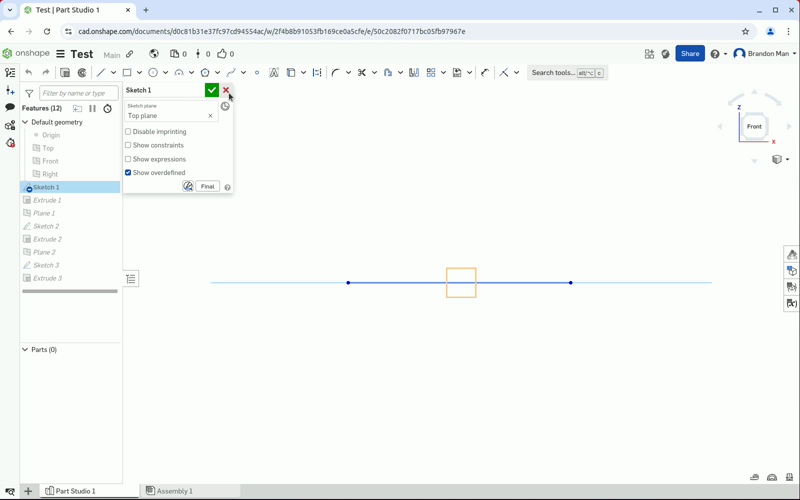
click(229, 92)
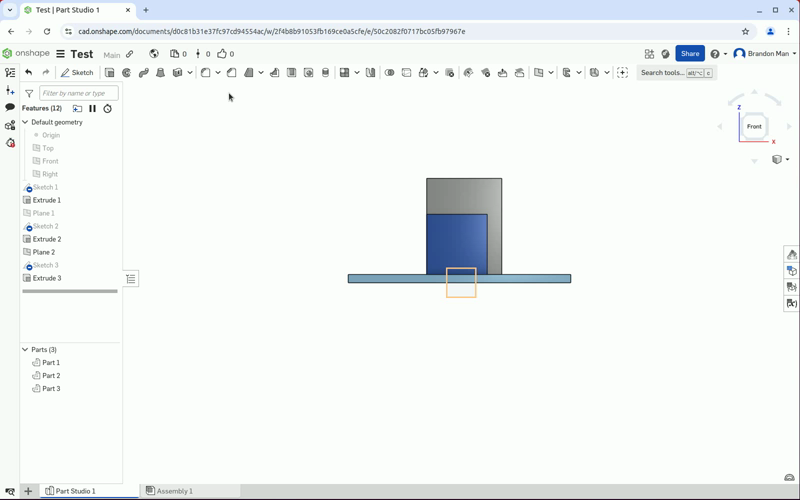
mouse_move(73, 352)
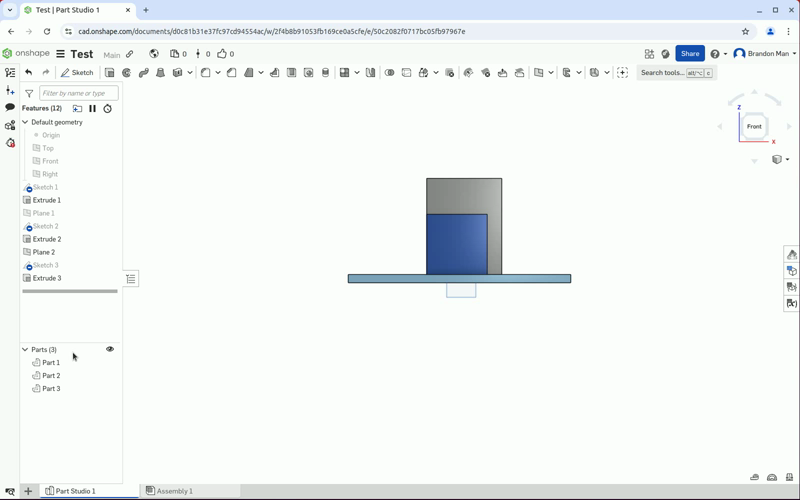
key(y)
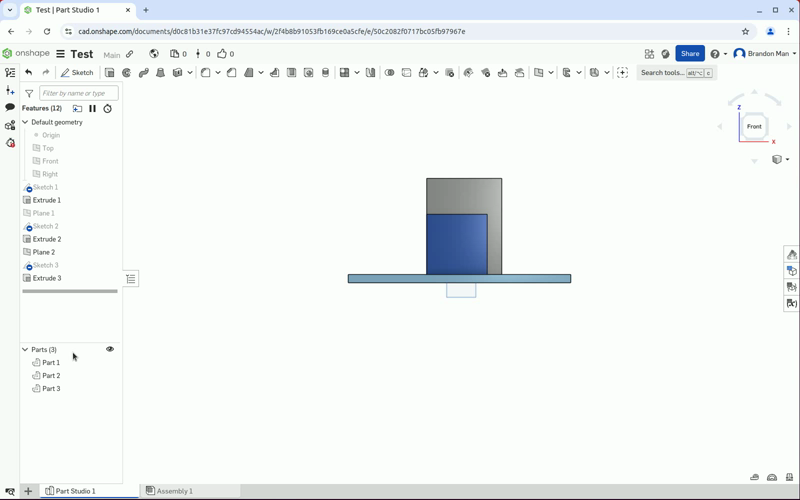
key(shift+p)
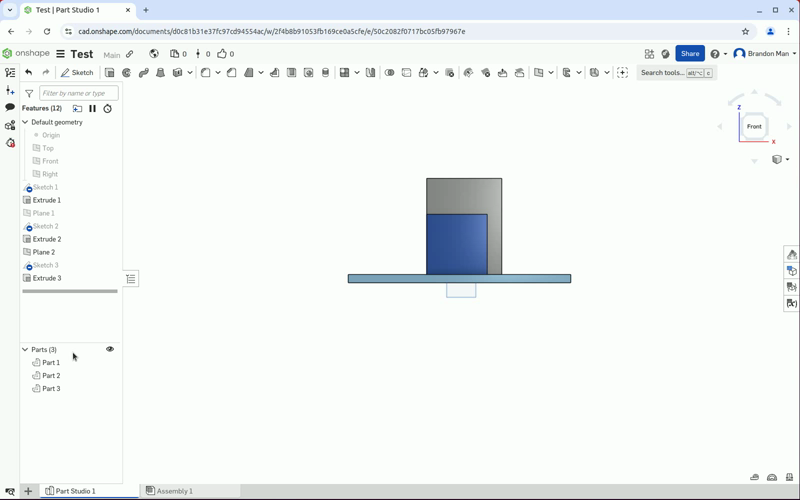
key(space)
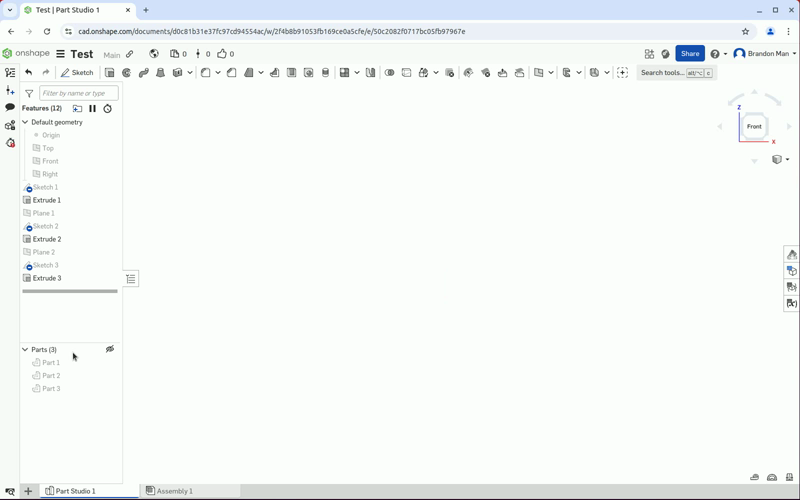
key_down(shift)
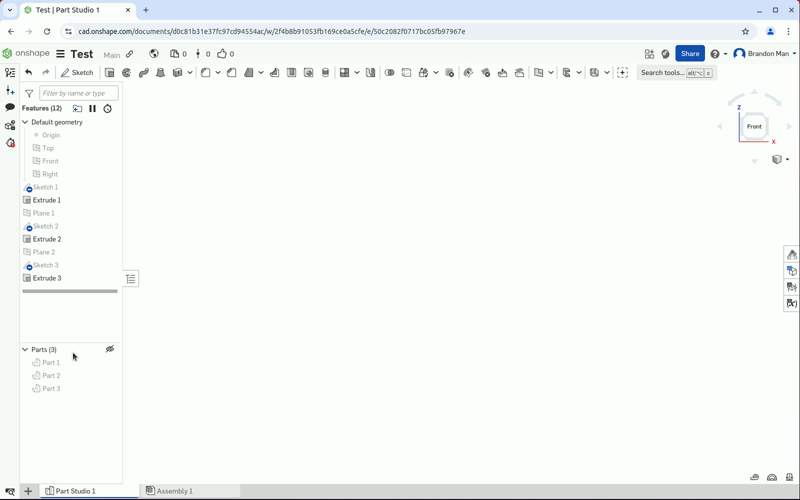
key(left)
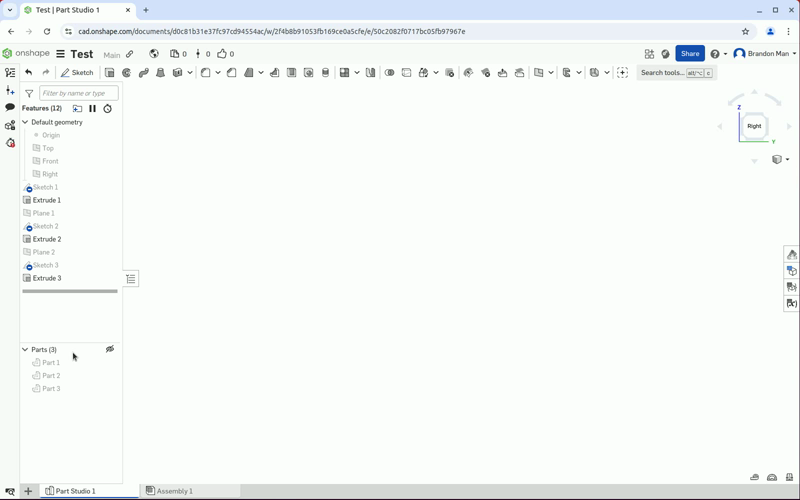
key_up(shift)
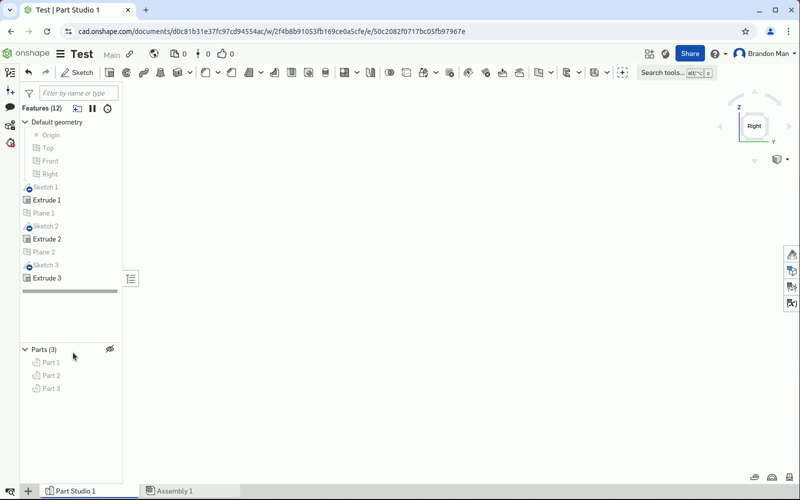
mouse_move(73, 352)
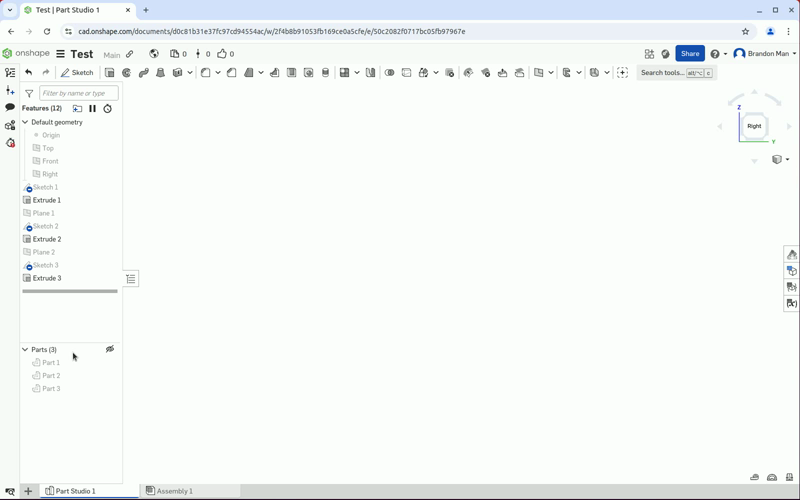
key(shift+y)
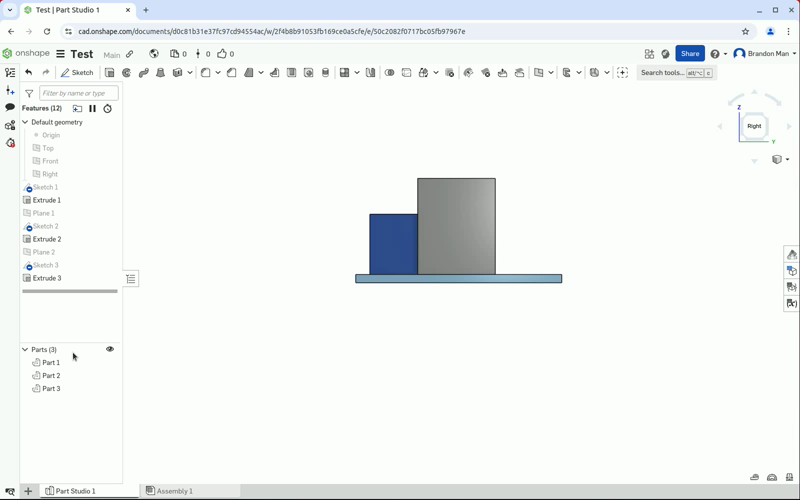
mouse_move(541, 75)
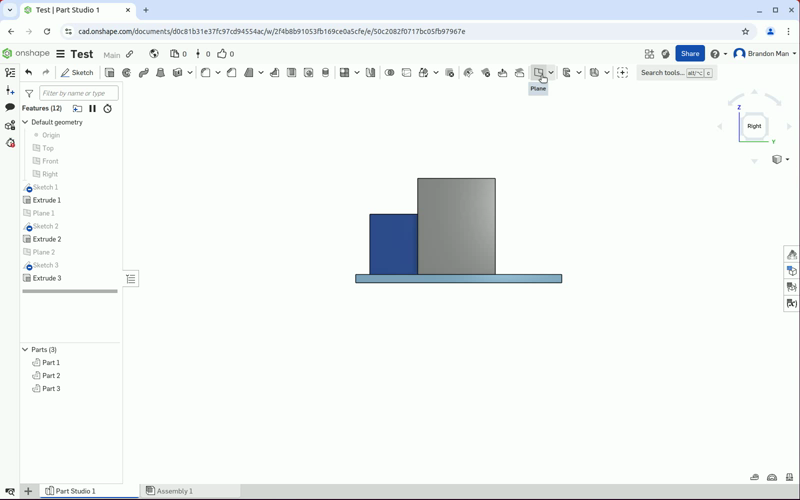
click(541, 75)
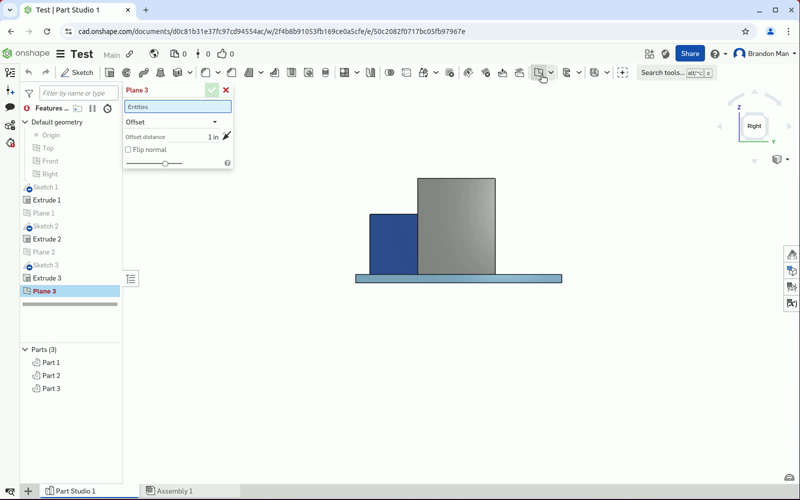
mouse_move(73, 176)
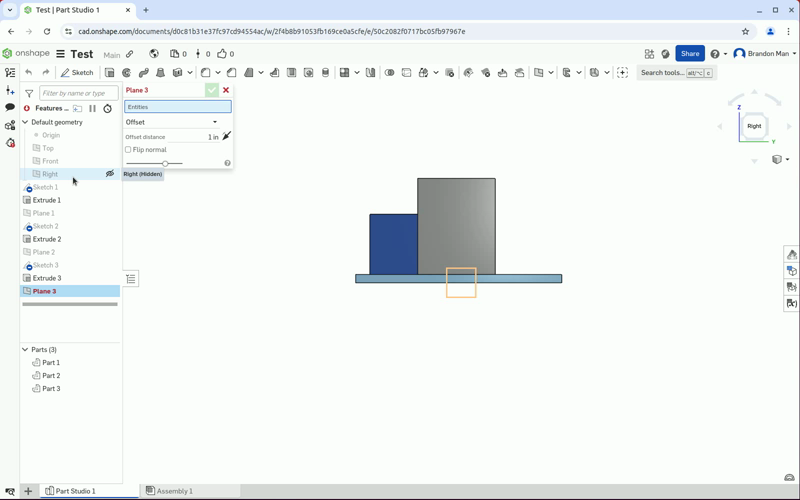
click(73, 176)
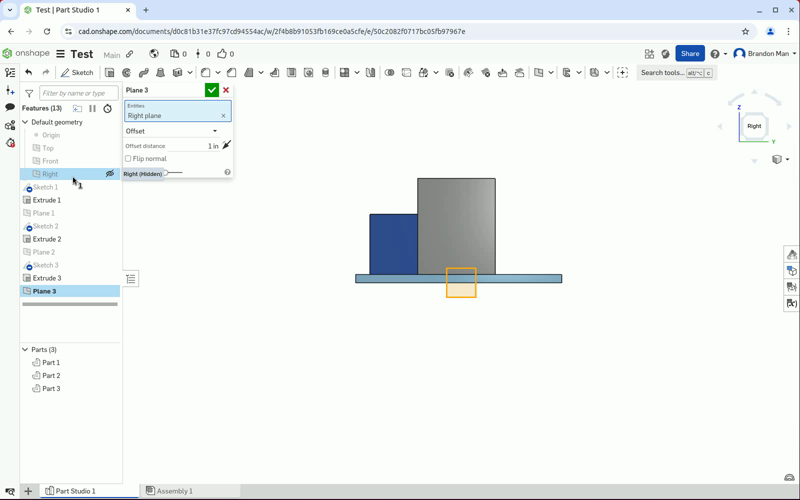
key(tab, 2)
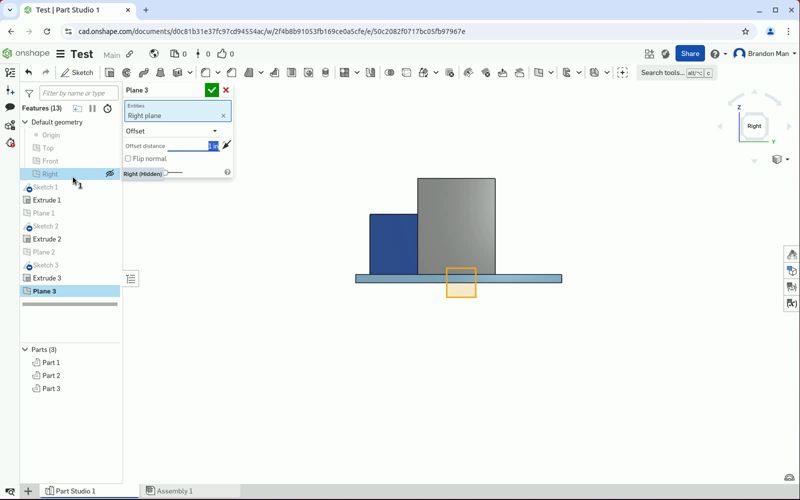
text(5.299)
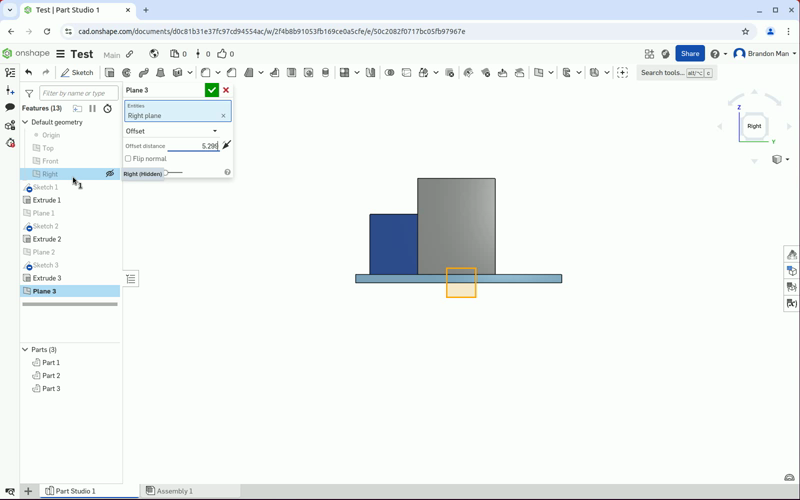
key(enter, 2)
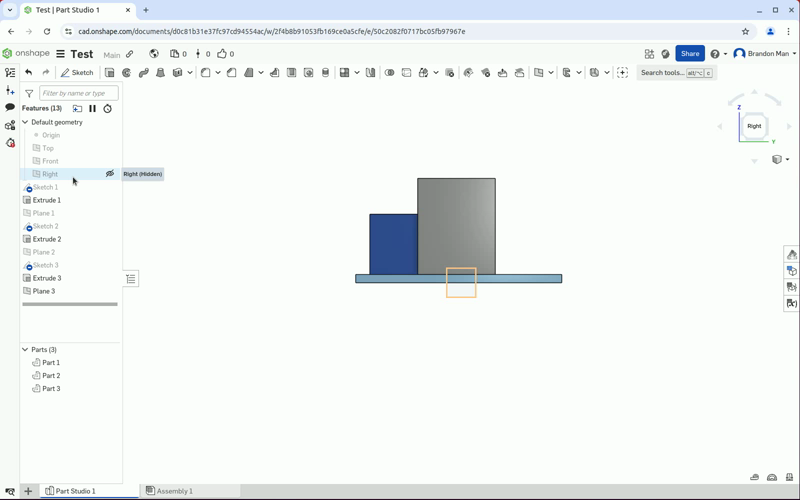
key(shift+s)
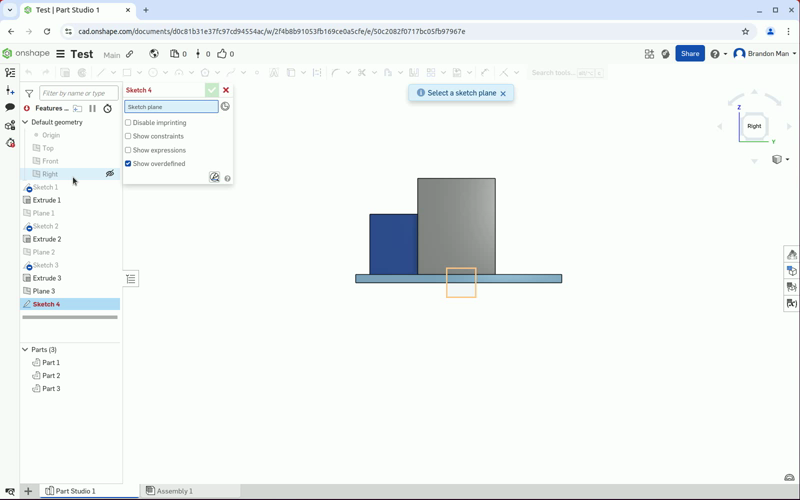
mouse_move(73, 293)
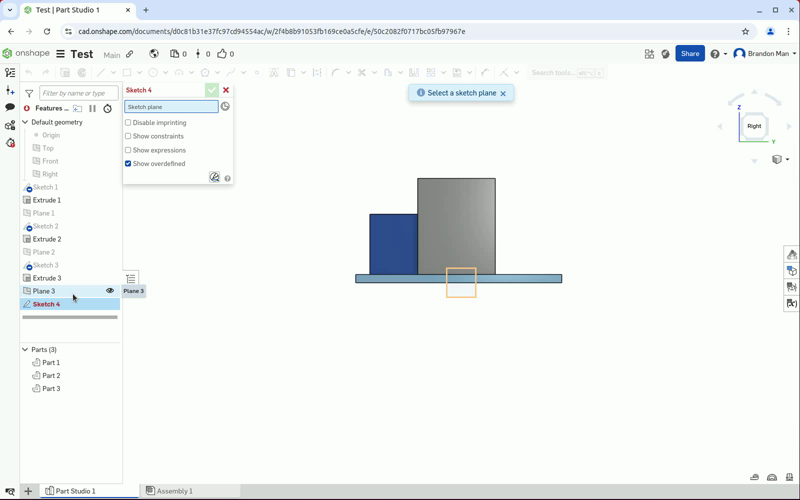
click(73, 293)
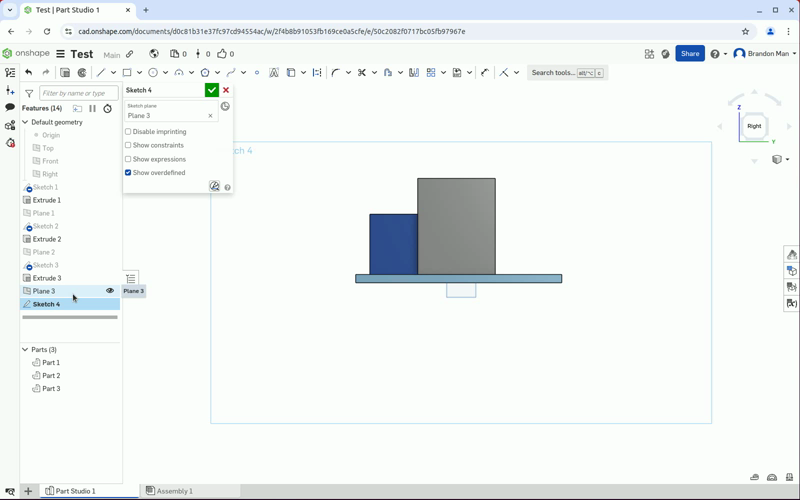
mouse_move(73, 352)
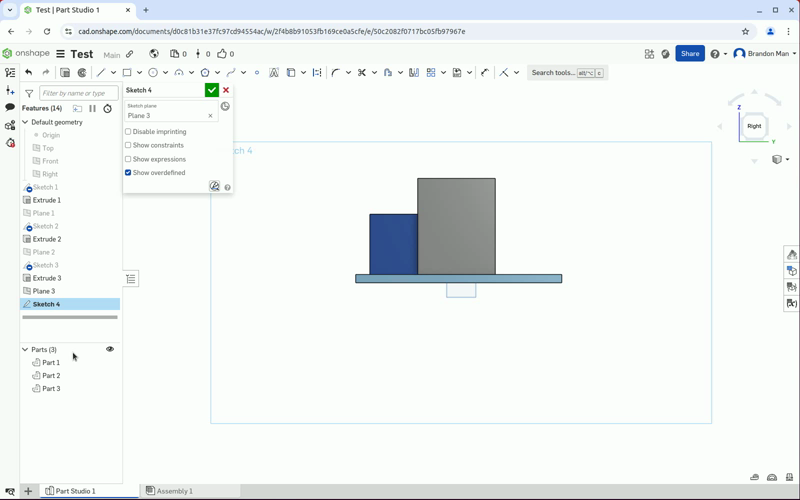
key(y)
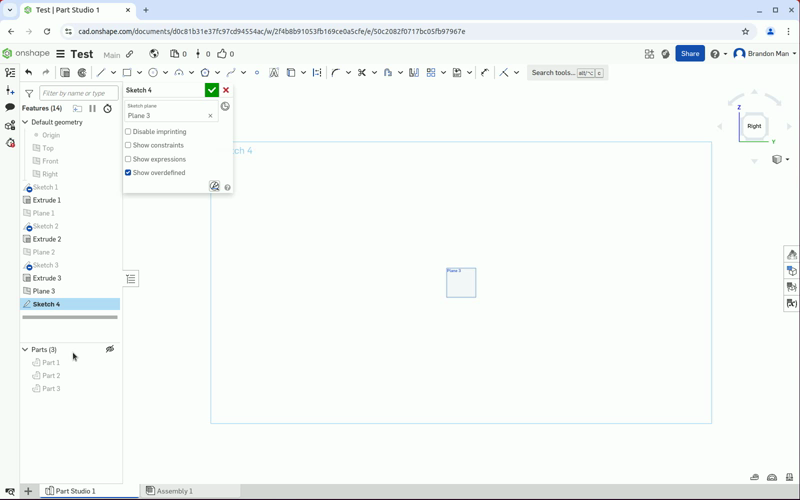
key(l)
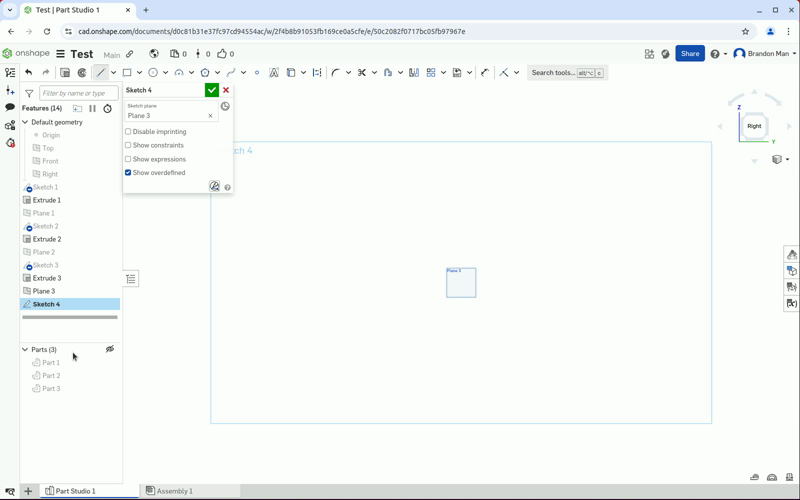
key_down(shift)
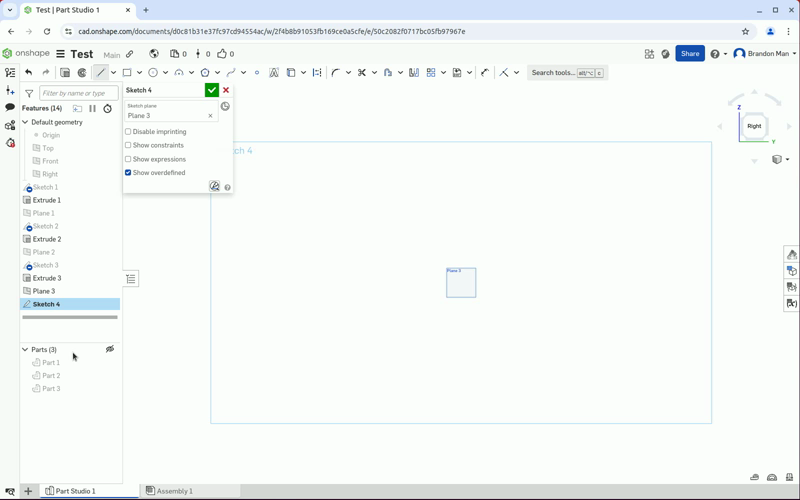
mouse_move(378, 274)
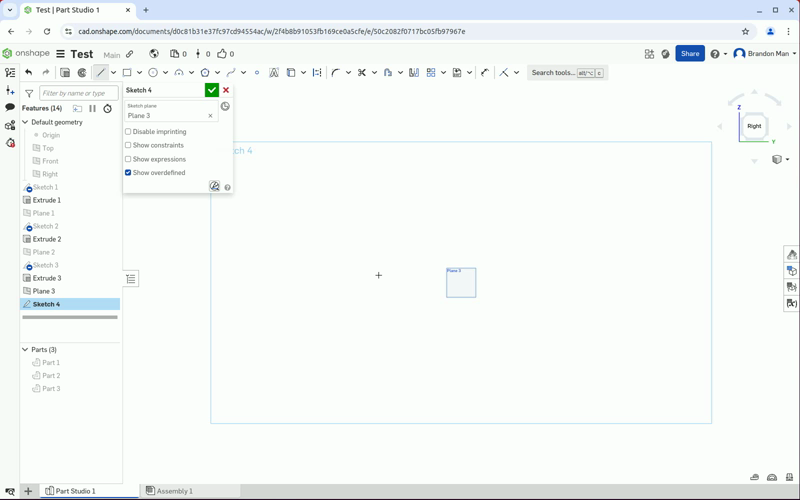
click(378, 274)
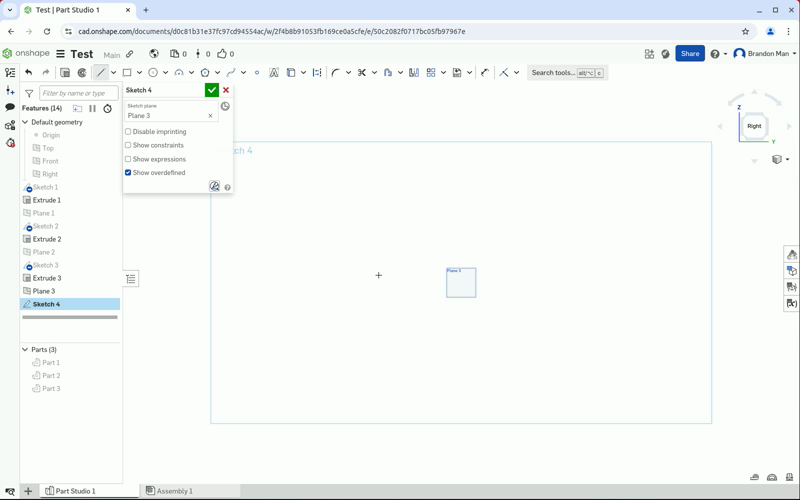
key_up(shift)
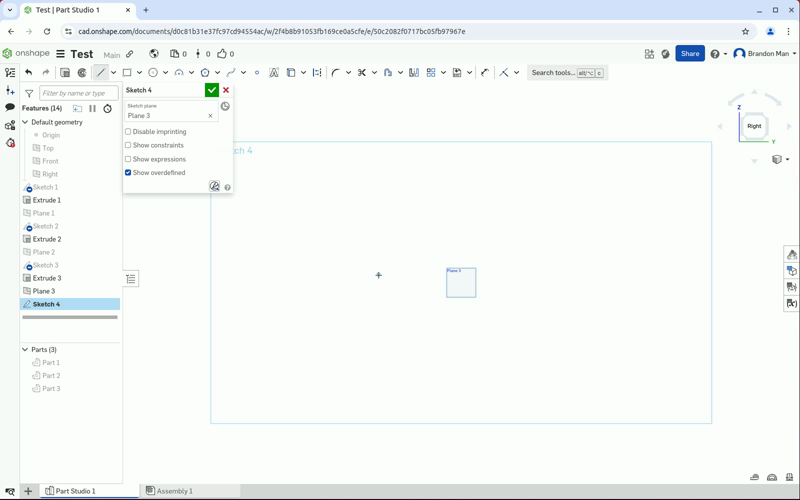
key_down(shift)
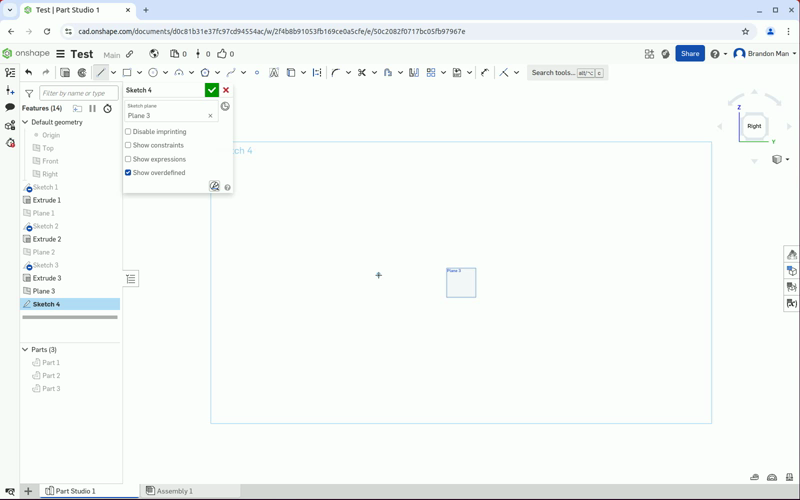
mouse_move(408, 274)
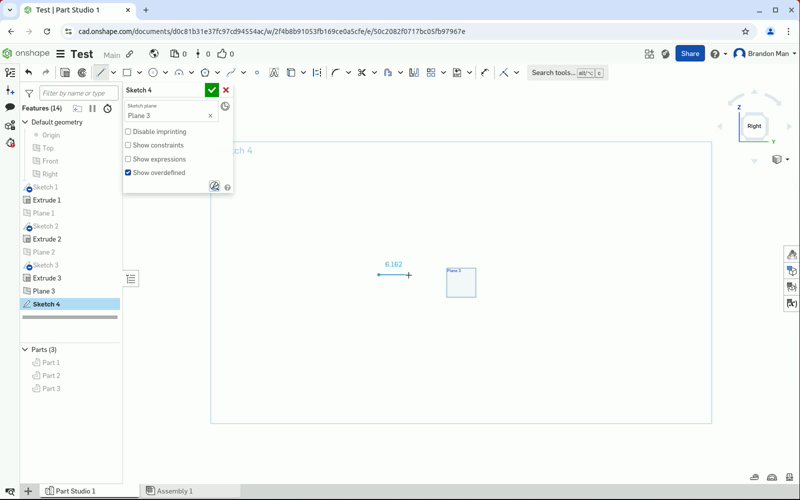
mouse_move(410, 274)
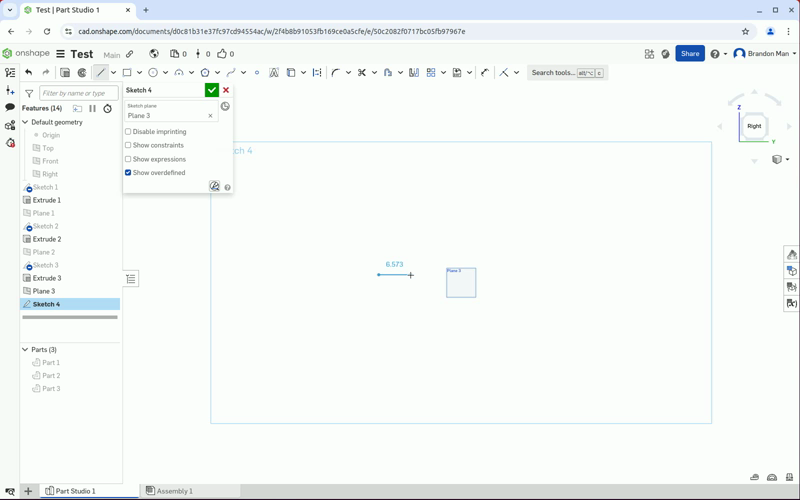
click(410, 274)
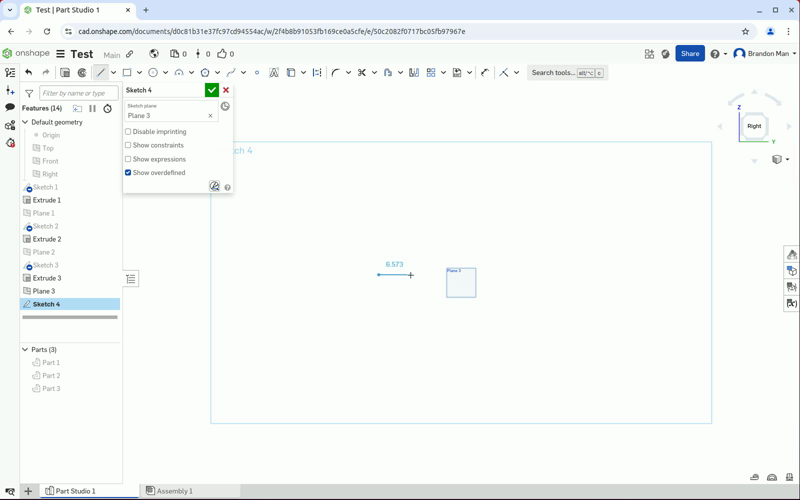
key_up(shift)
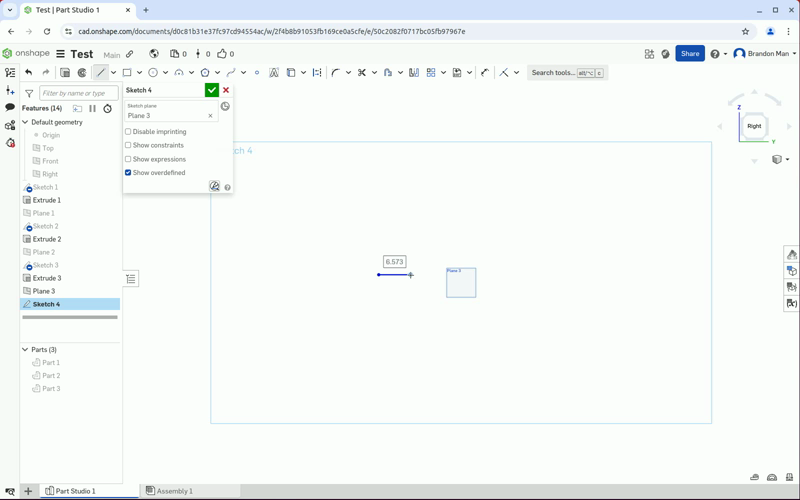
key_down(shift)
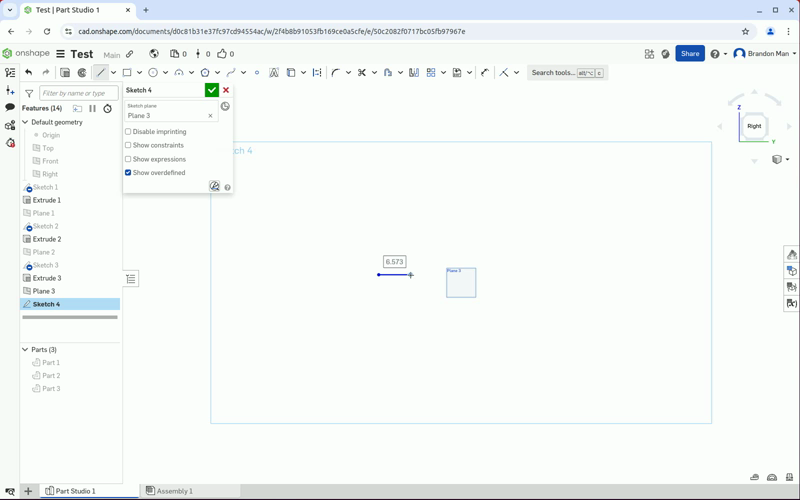
mouse_move(440, 274)
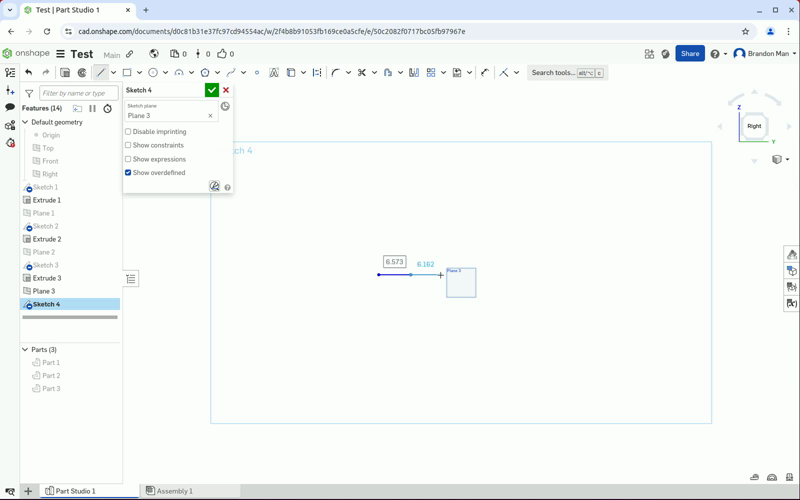
mouse_move(410, 225)
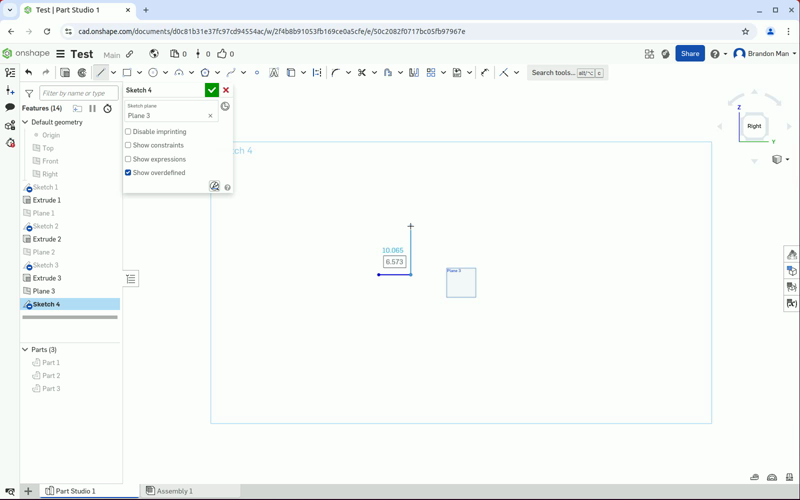
click(410, 225)
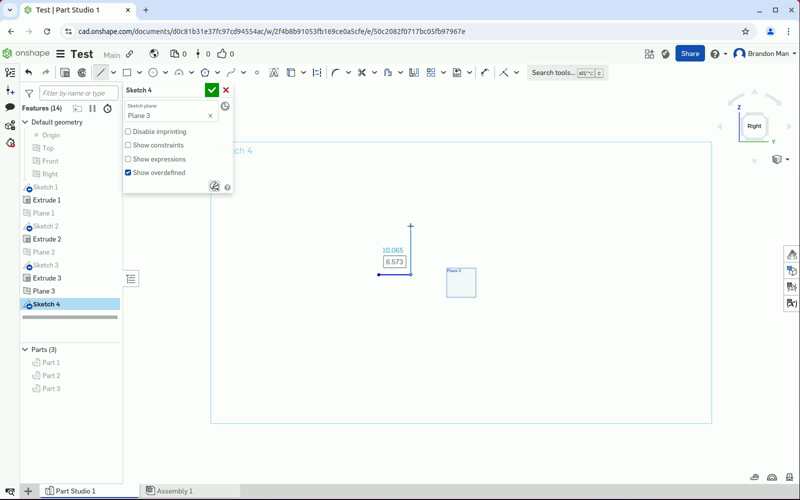
key_up(shift)
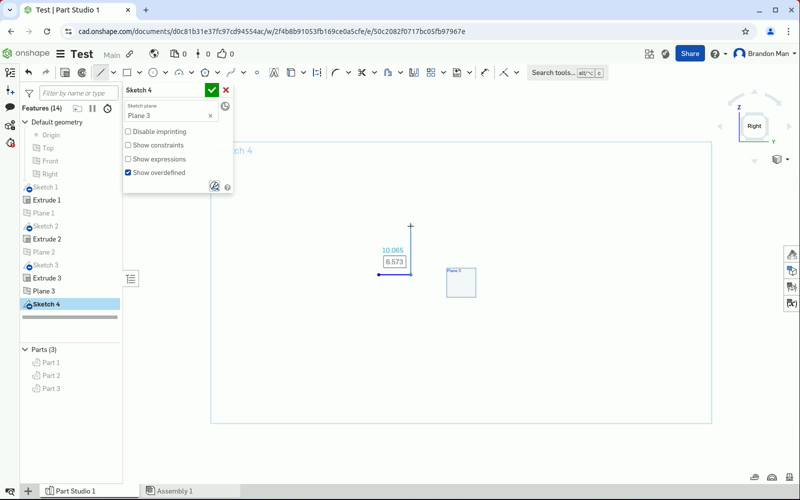
key_down(shift)
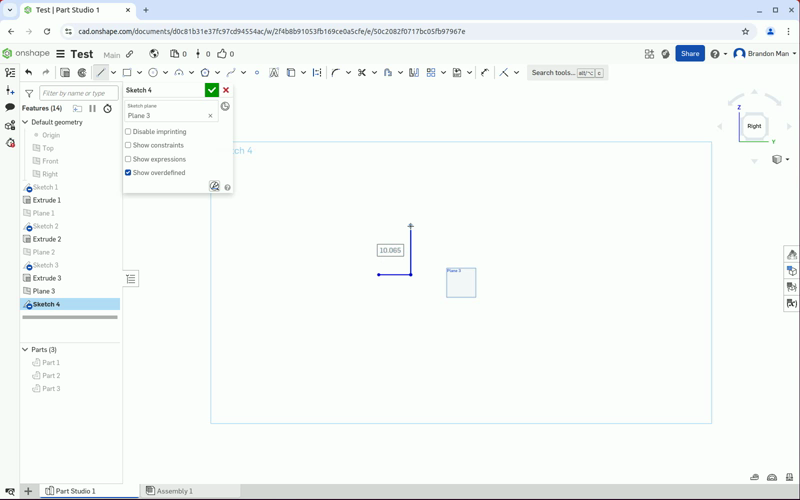
mouse_move(440, 225)
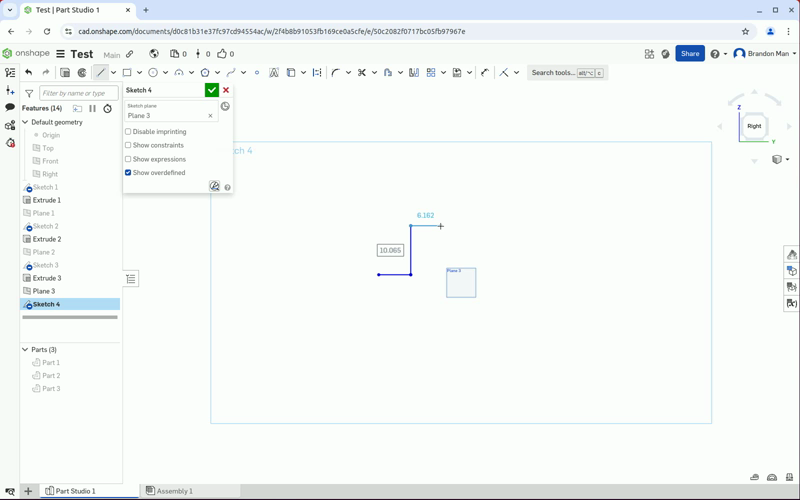
mouse_move(378, 225)
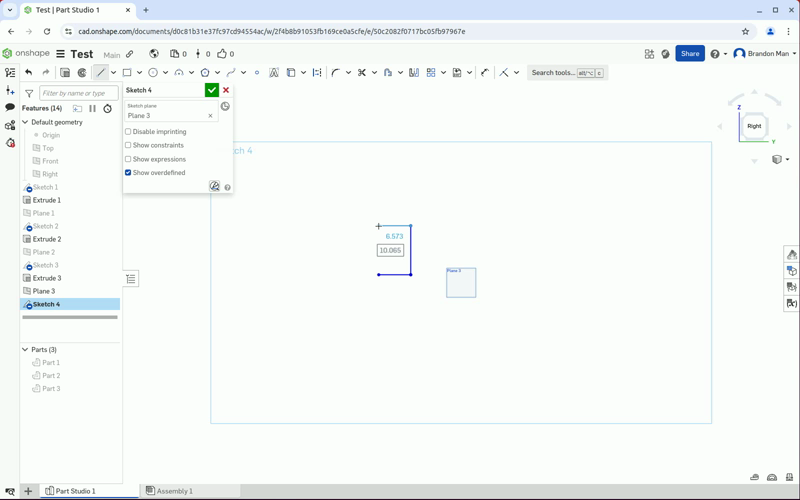
click(378, 225)
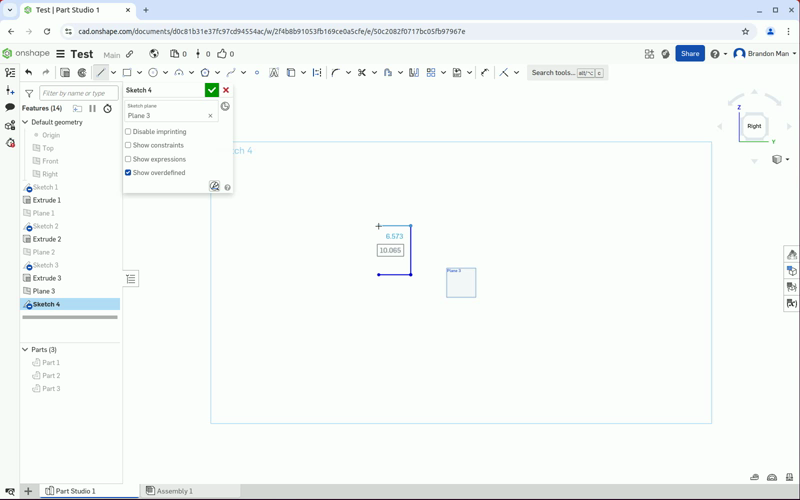
key_up(shift)
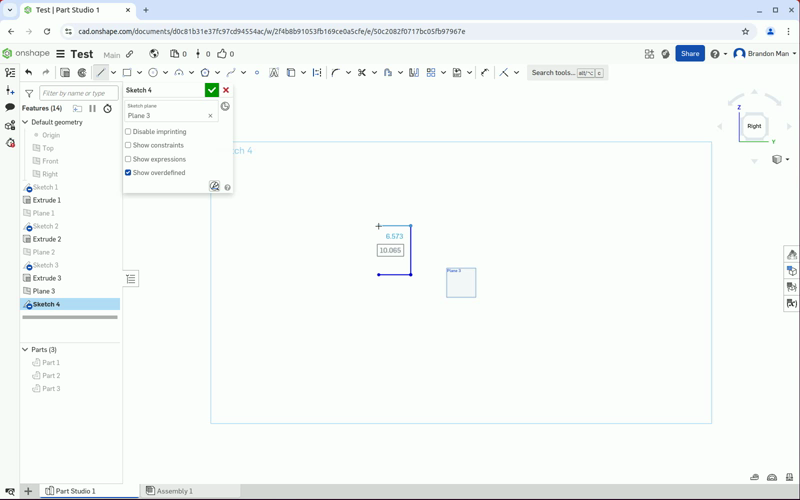
mouse_move(408, 225)
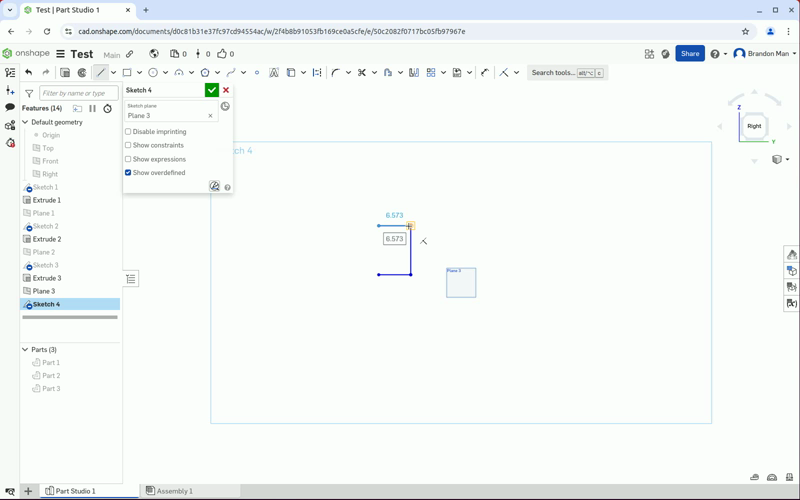
key_down(shift)
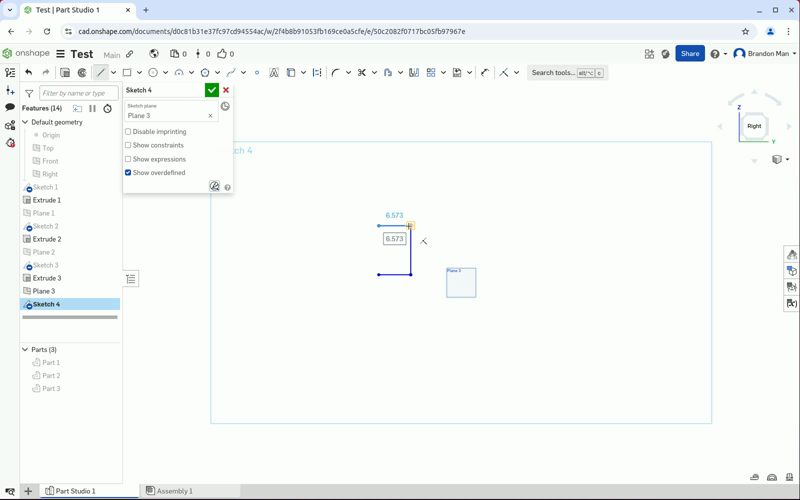
mouse_move(378, 274)
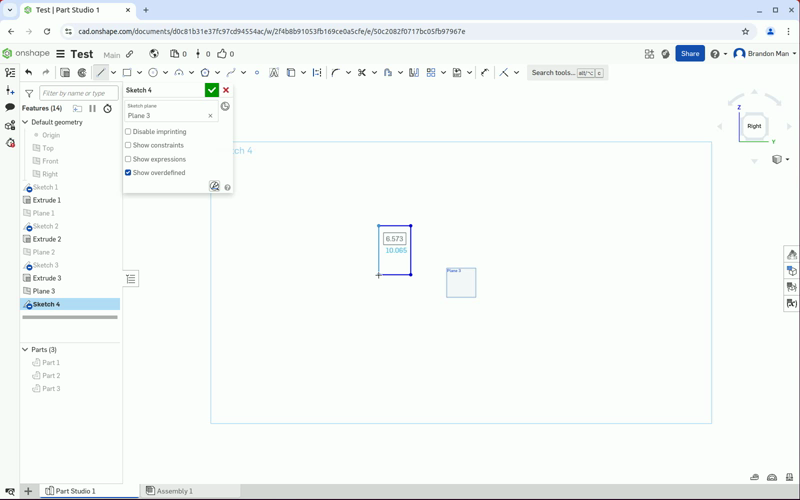
key_up(shift)
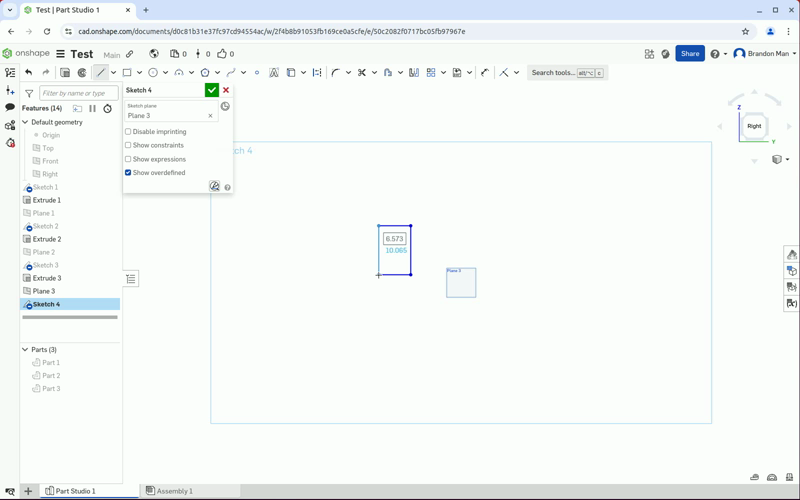
click(378, 274)
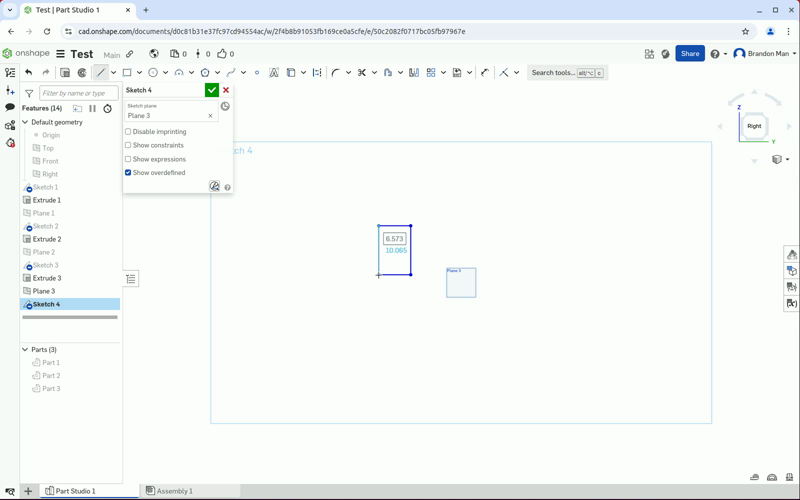
key(esc)
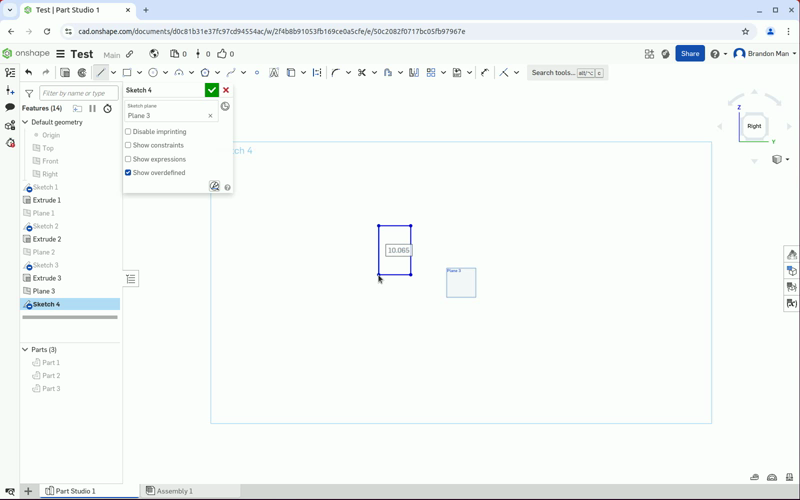
mouse_move(384, 235)
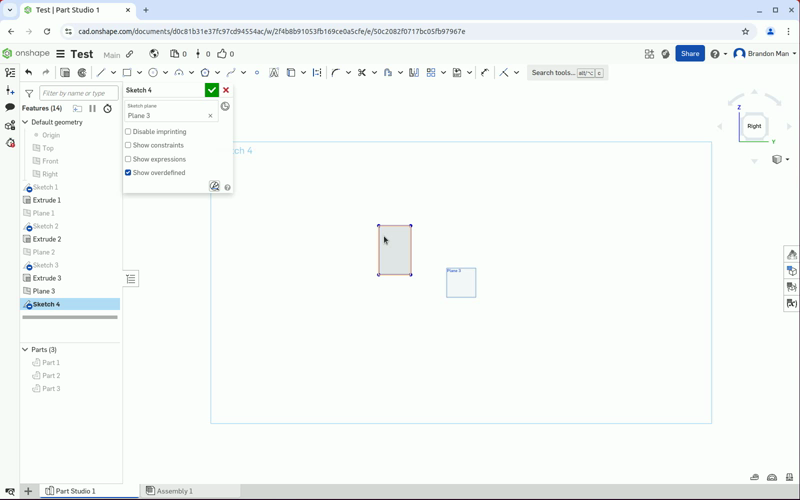
scroll(6)
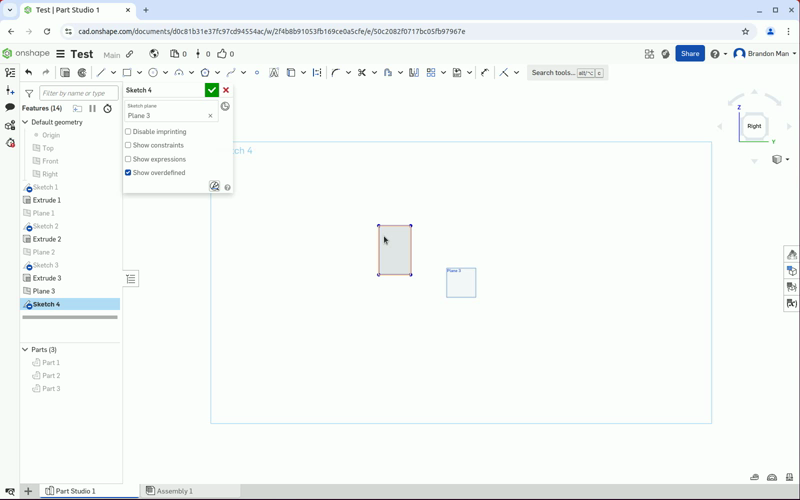
scroll(6)
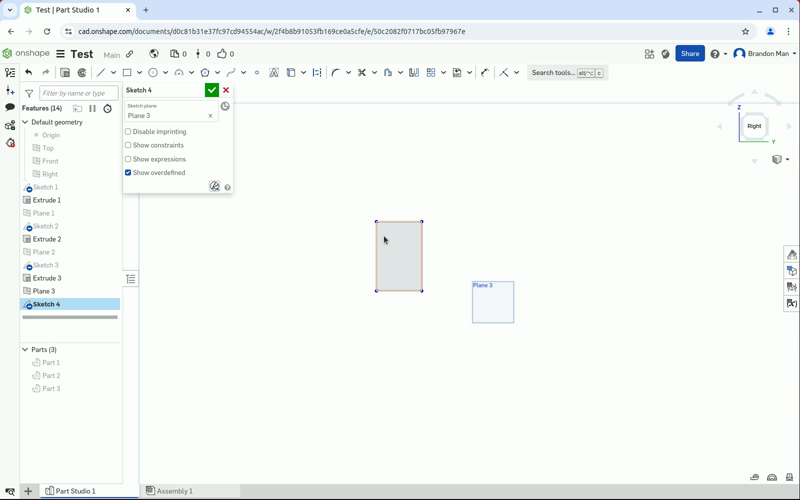
scroll(6)
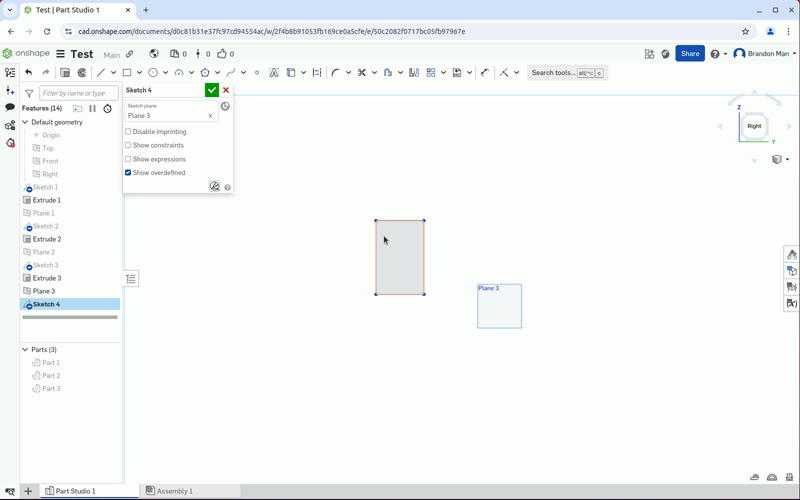
scroll(6)
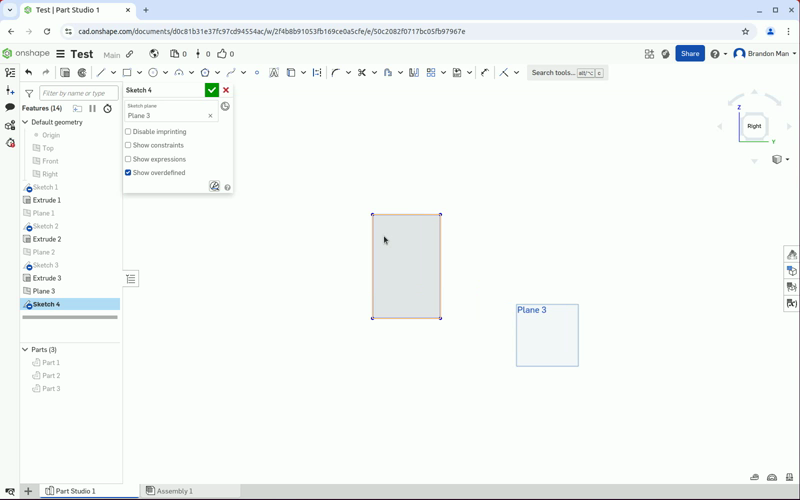
scroll(6)
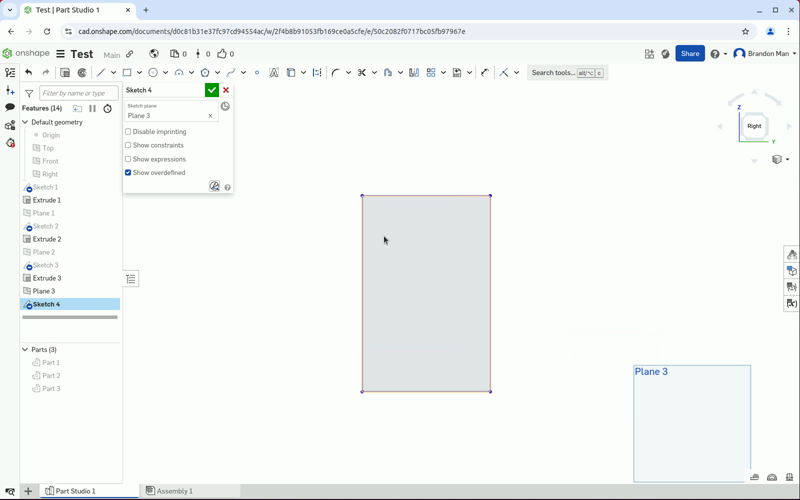
scroll(6)
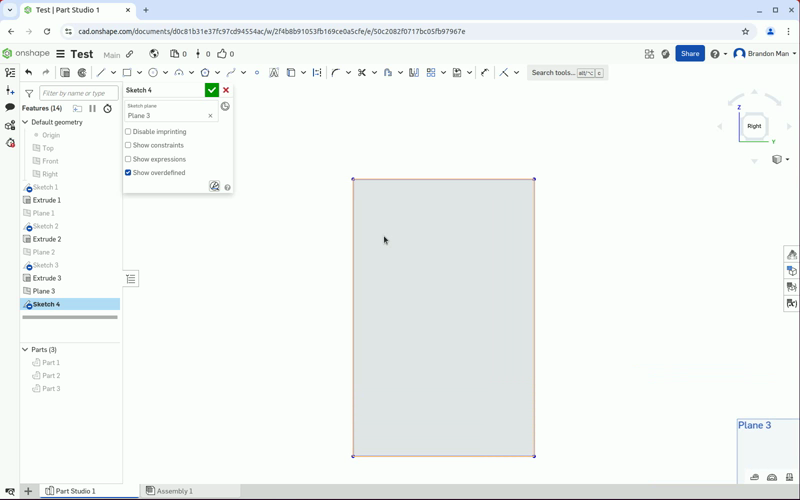
scroll(6)
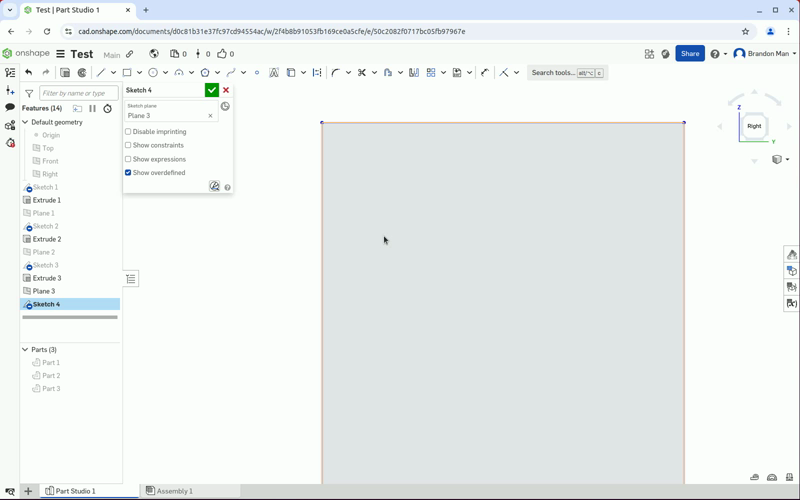
click(384, 235)
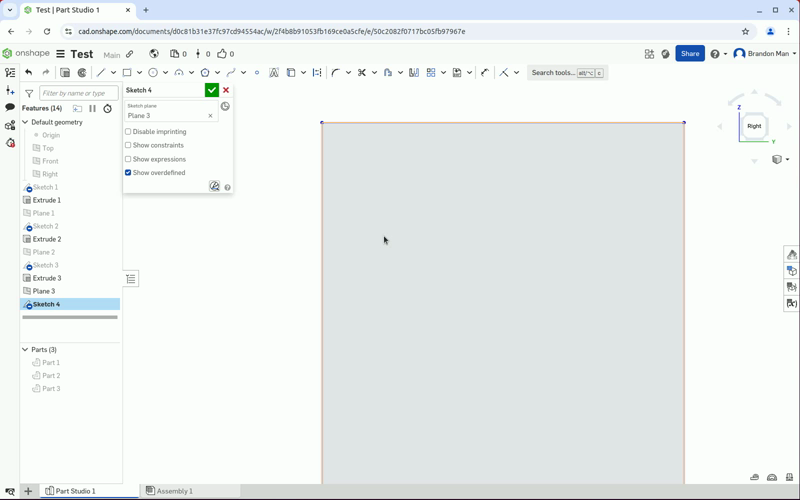
scroll(-6)
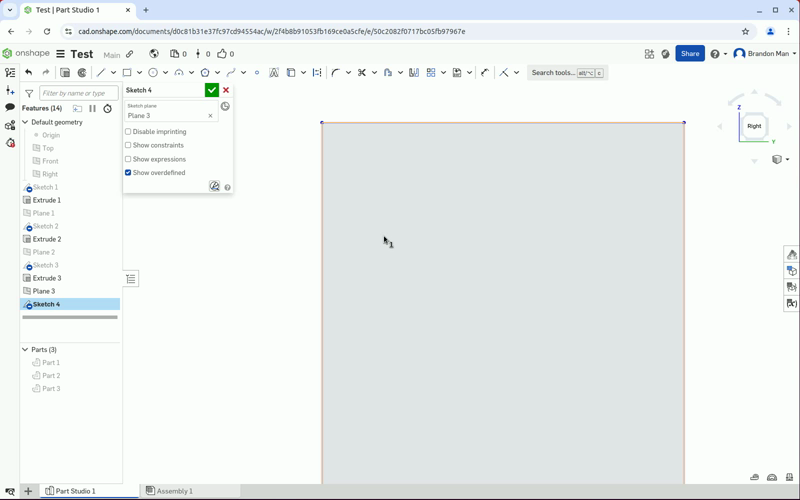
scroll(-6)
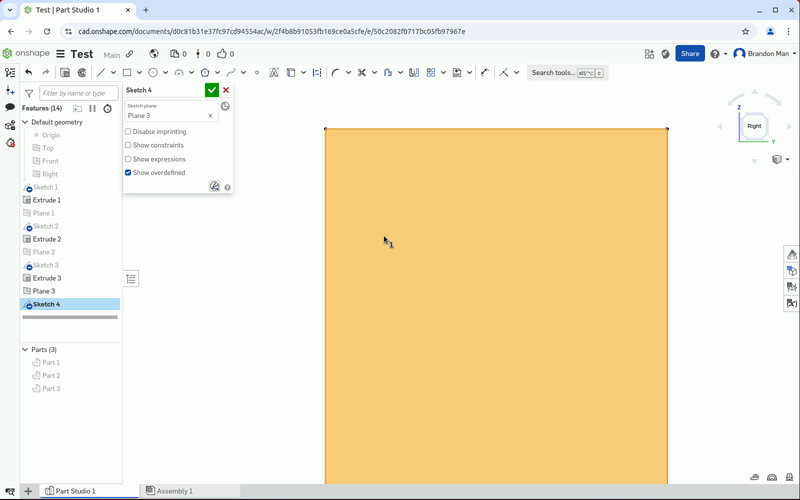
scroll(-6)
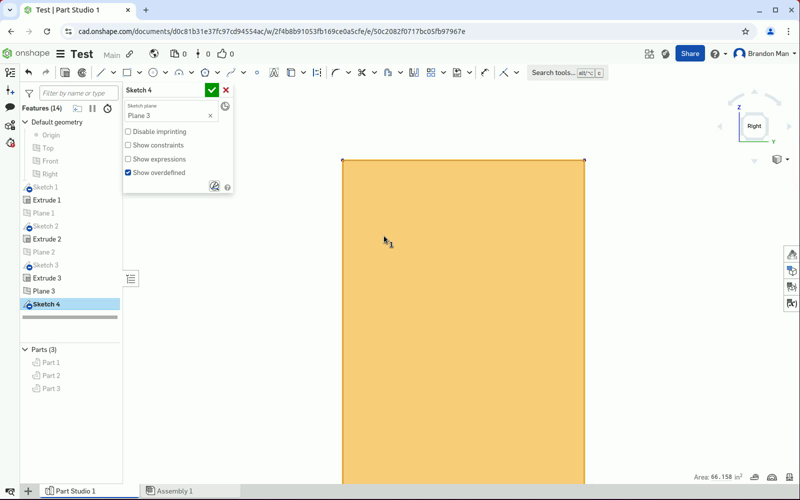
scroll(-6)
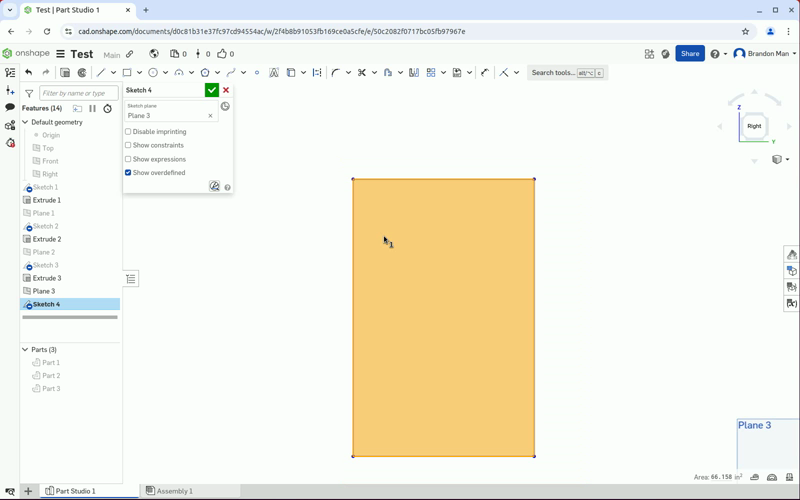
scroll(-6)
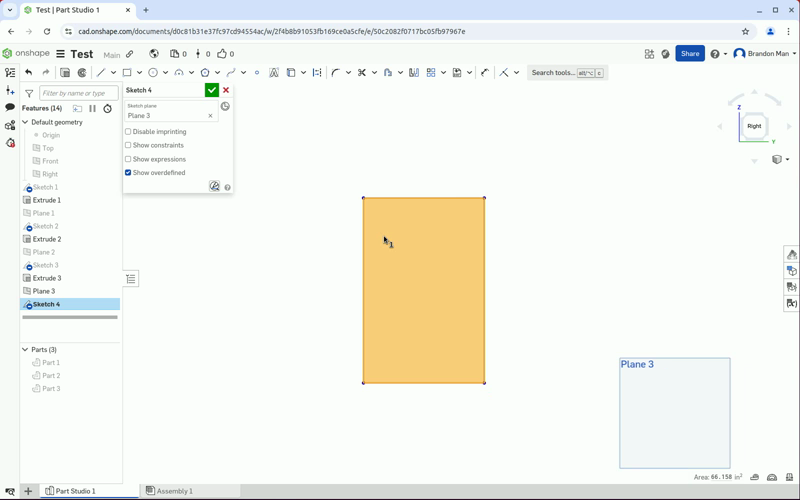
scroll(-6)
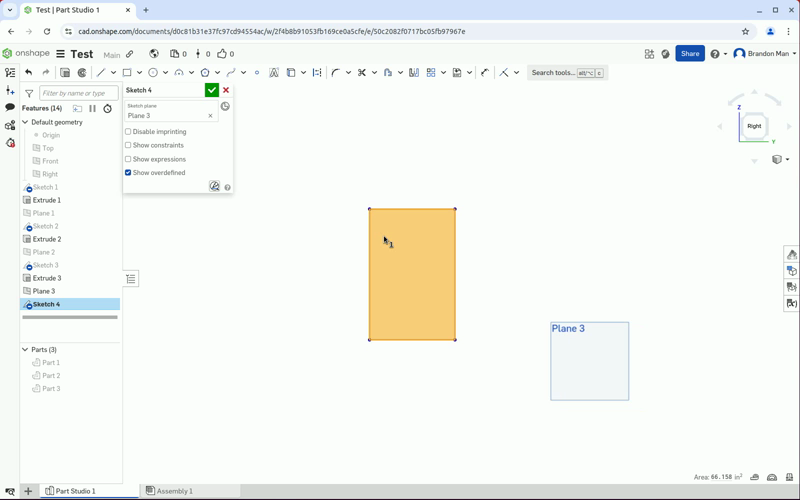
scroll(-6)
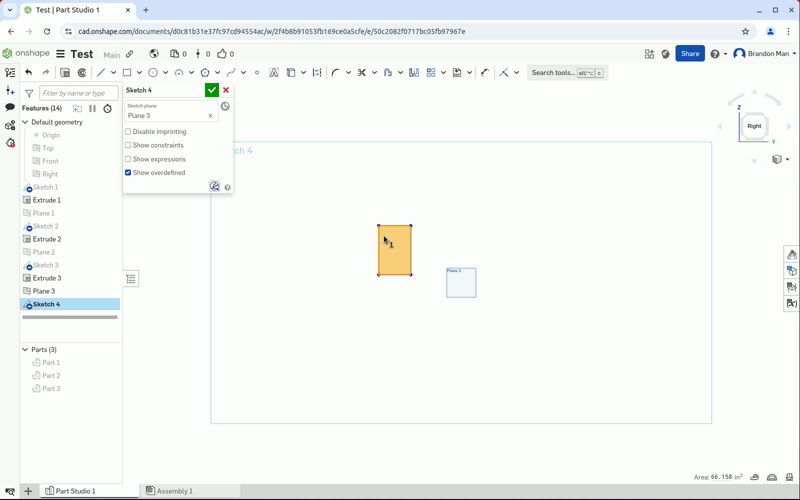
mouse_move(73, 352)
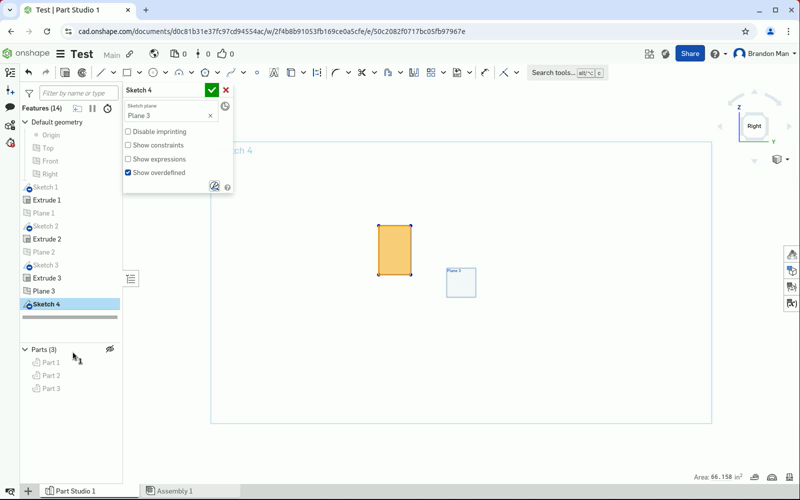
key(shift+y)
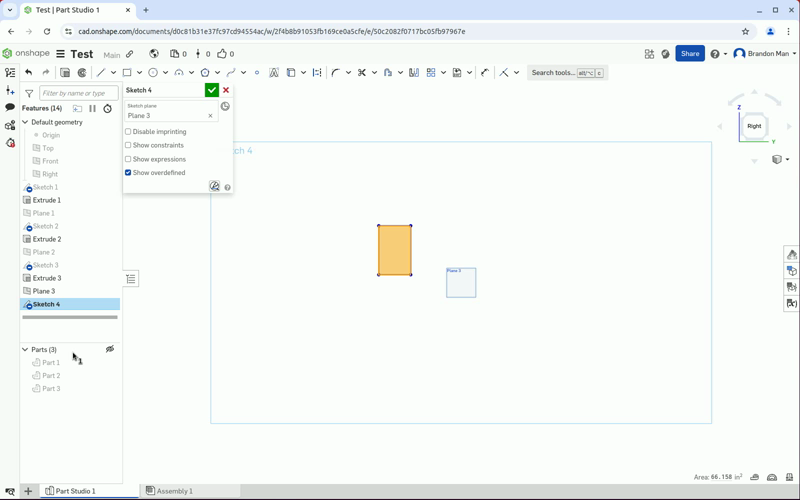
key(shift+e)
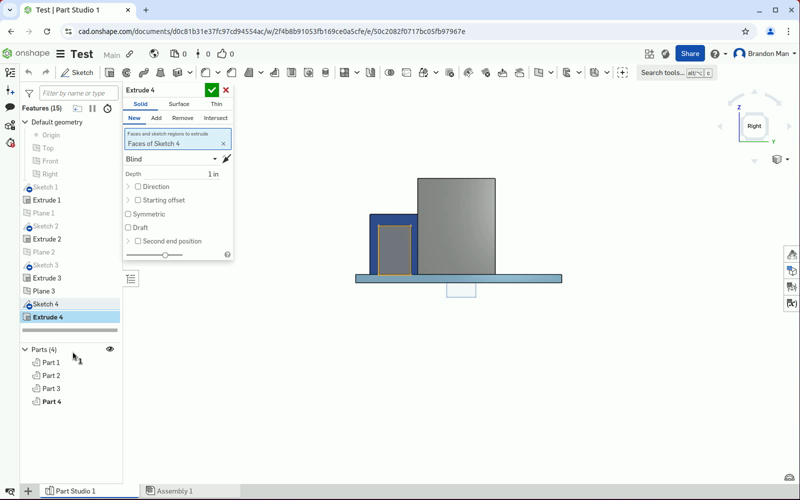
mouse_move(143, 106)
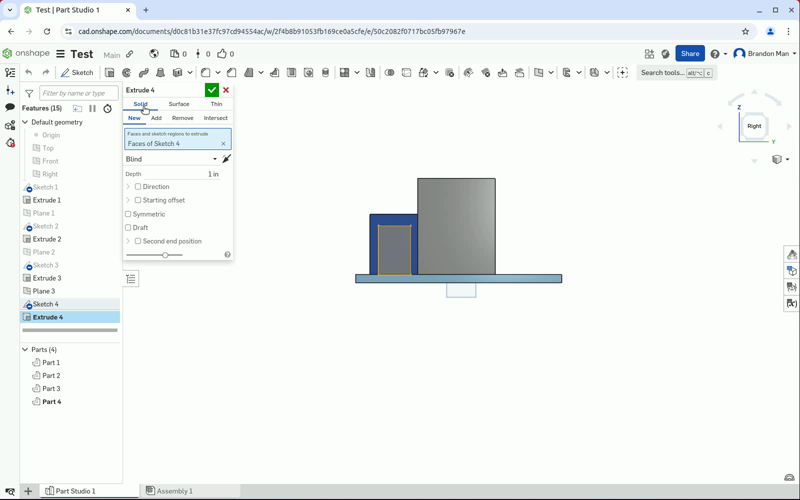
click(143, 106)
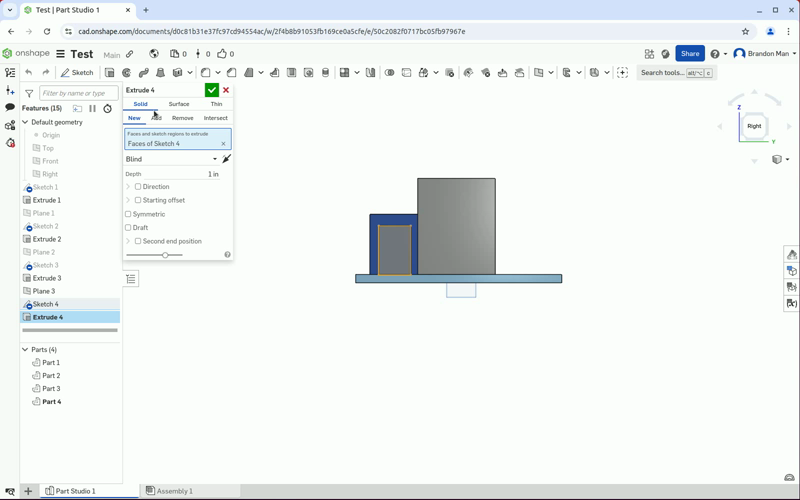
mouse_move(186, 120)
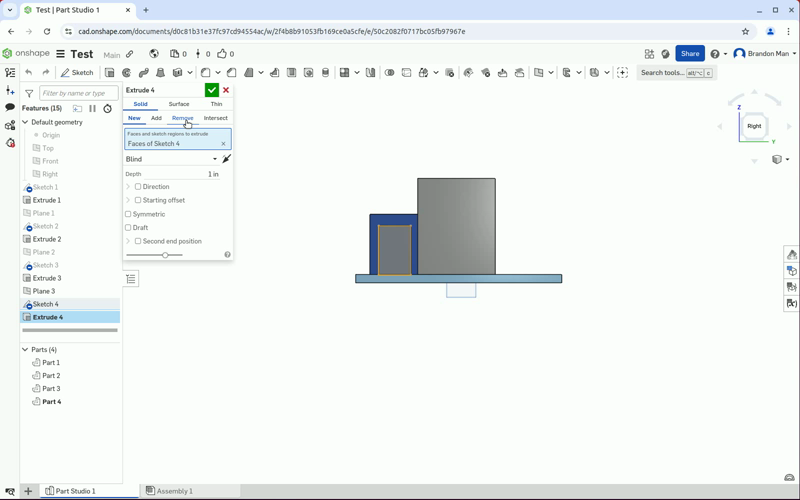
click(186, 120)
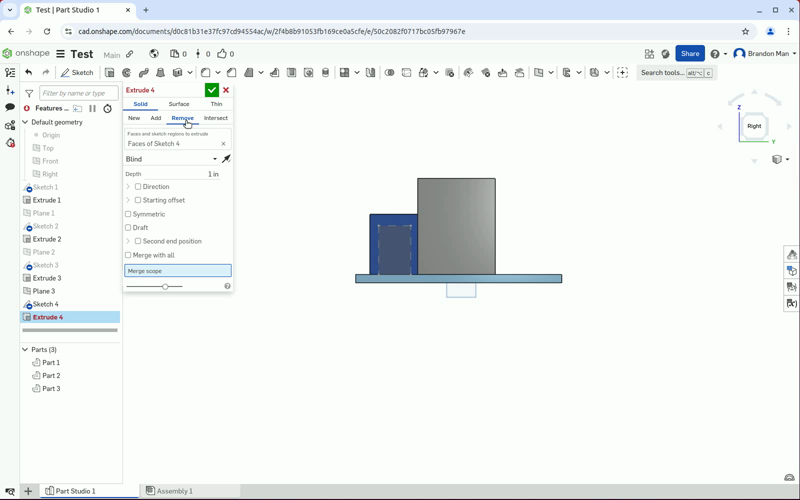
key(tab, 4)
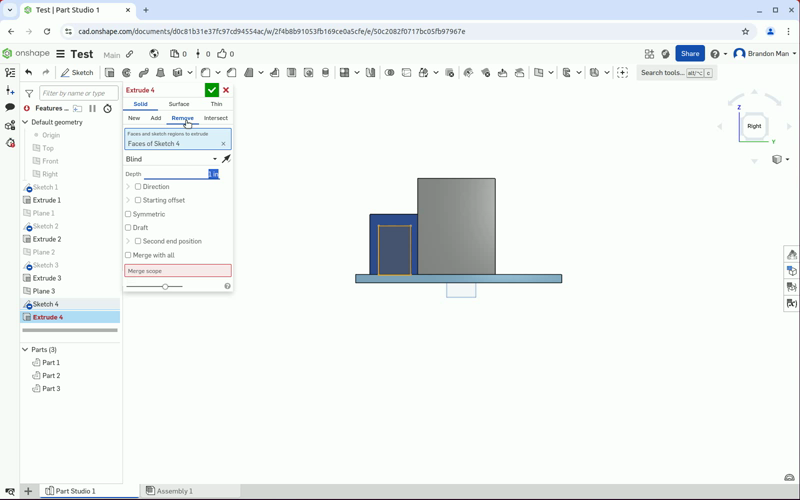
text(9.869)
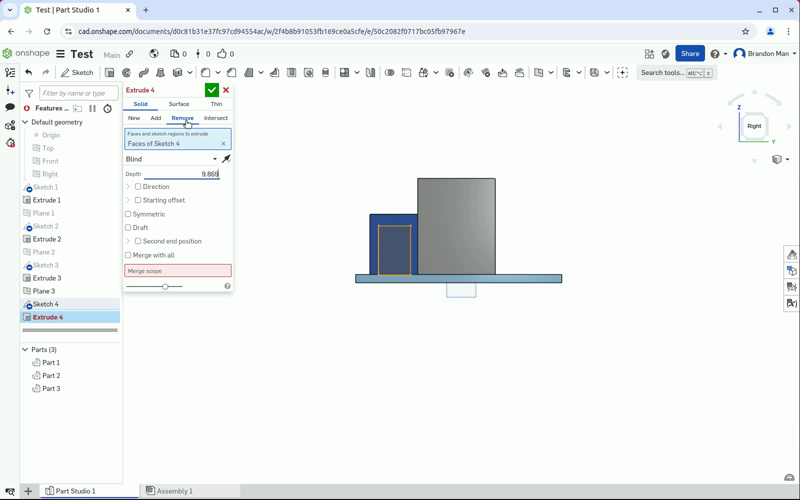
key(tab, 6)
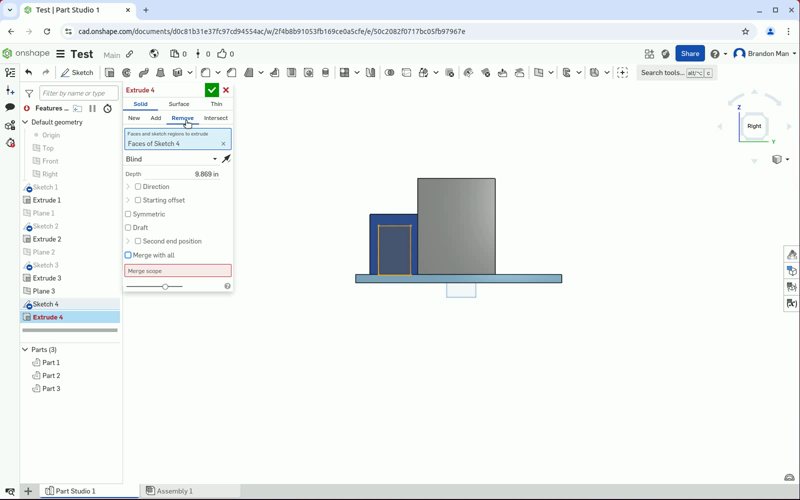
key(space)
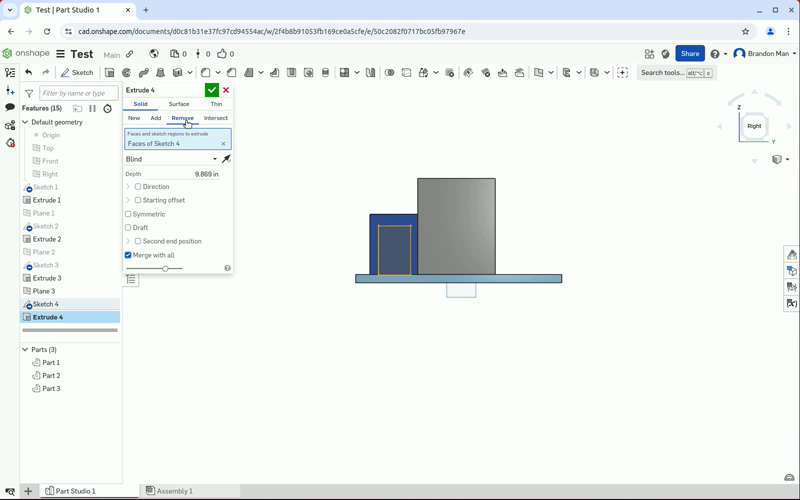
key(enter)
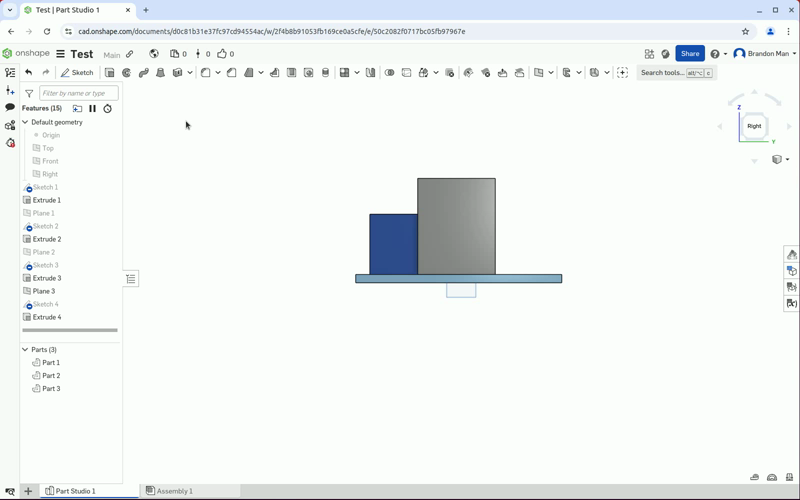
key(shift+h)
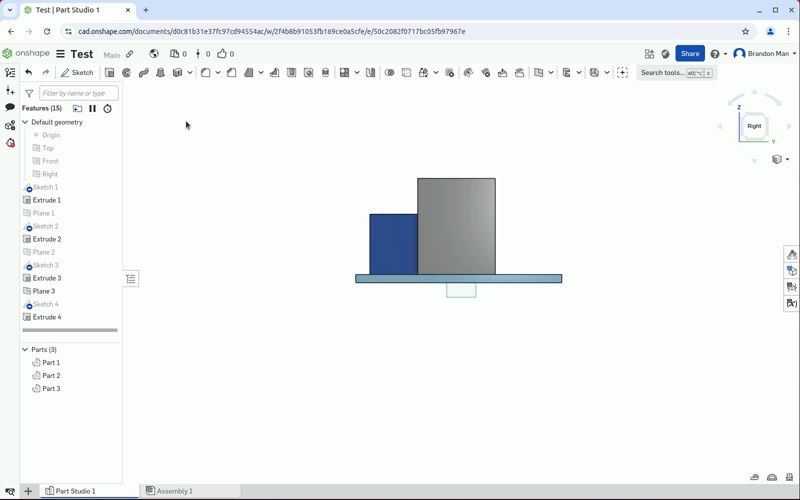
key(shift+h)
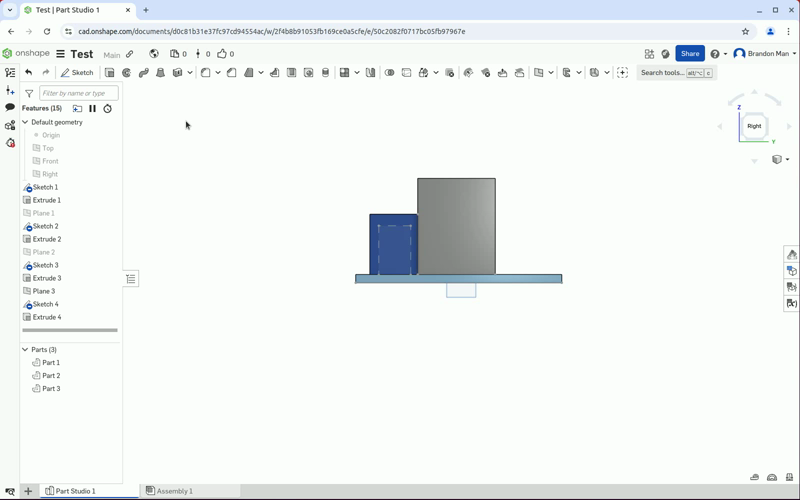
key(shift+7)
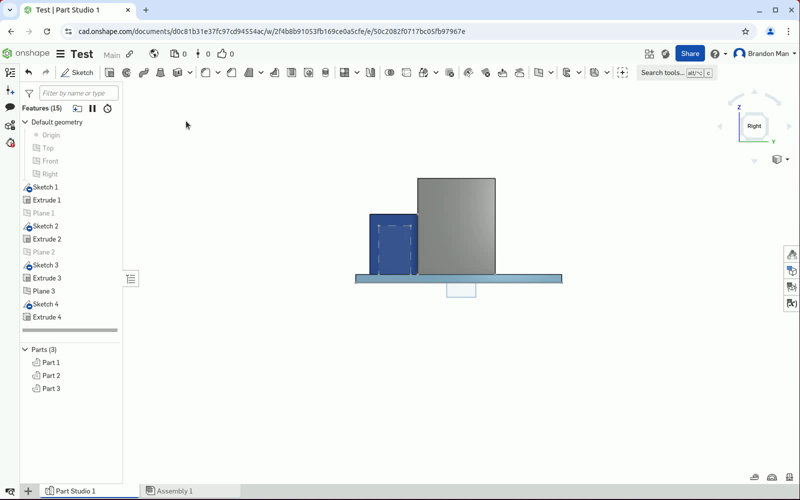
key(right, 2)
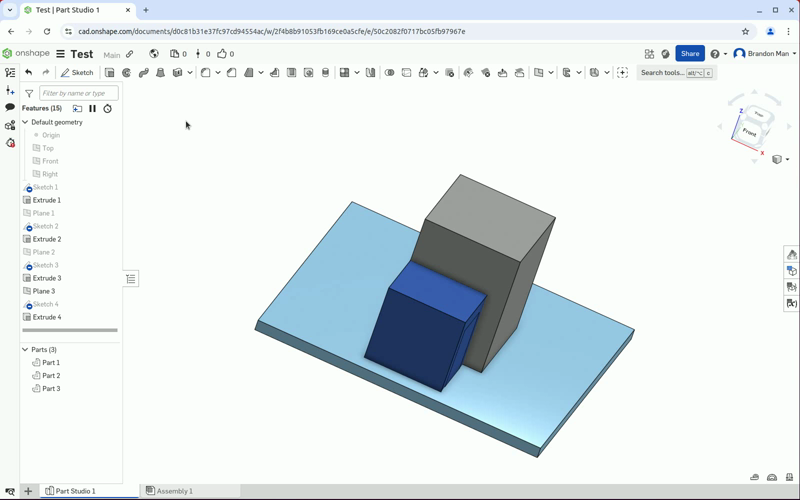
key(down, 2)
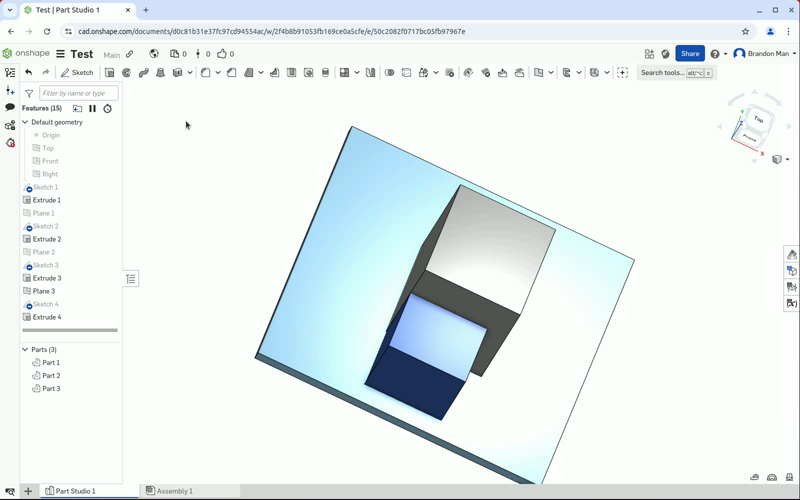
key(up, 2)
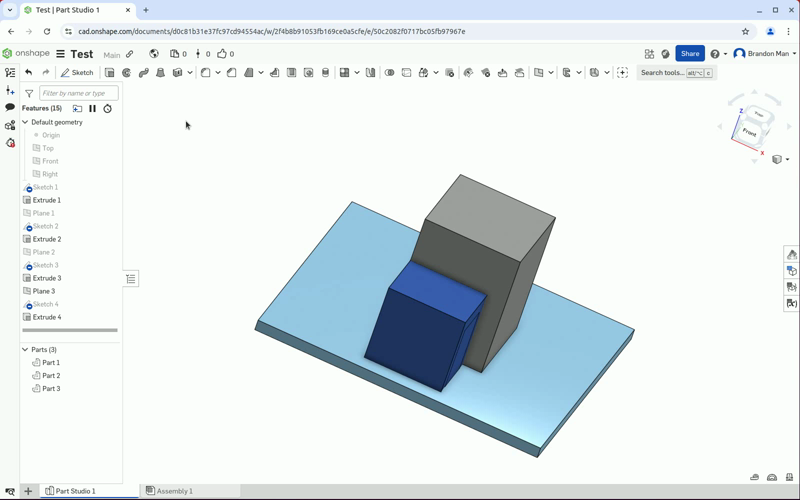
key(left, 2)
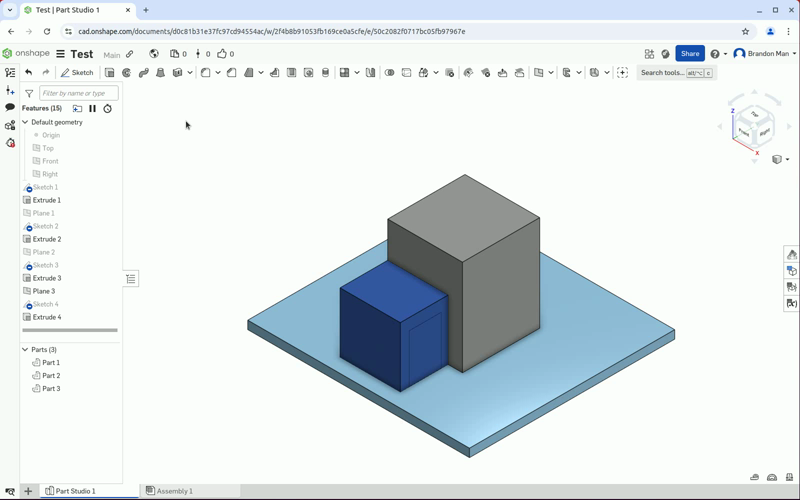
mouse_move(73, 189)
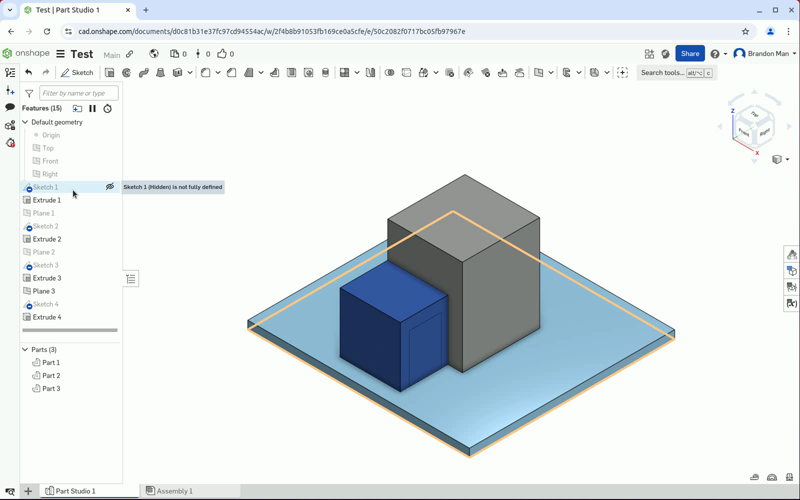
click(73, 189)